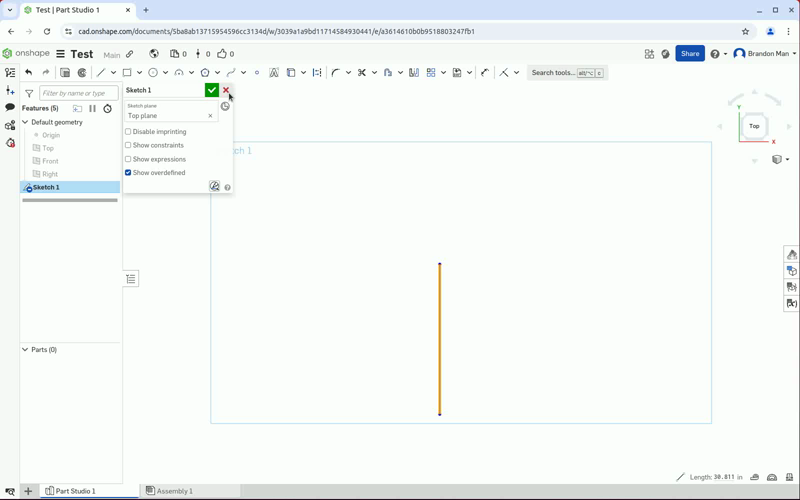
key(shift+h)
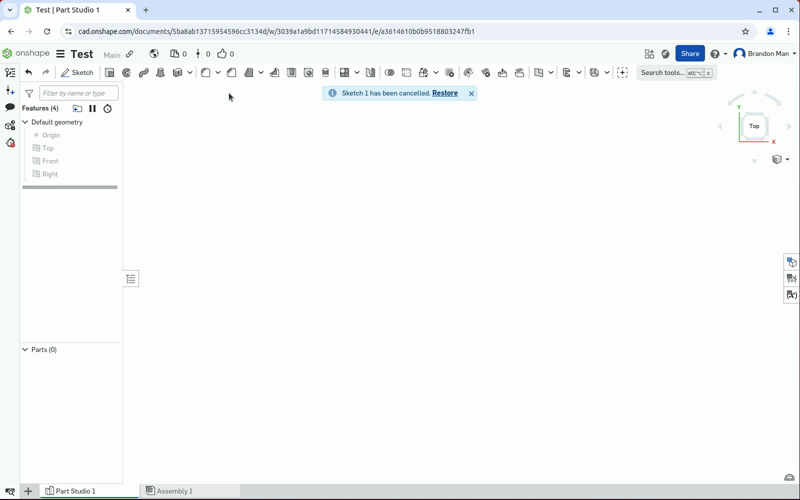
mouse_move(73, 352)
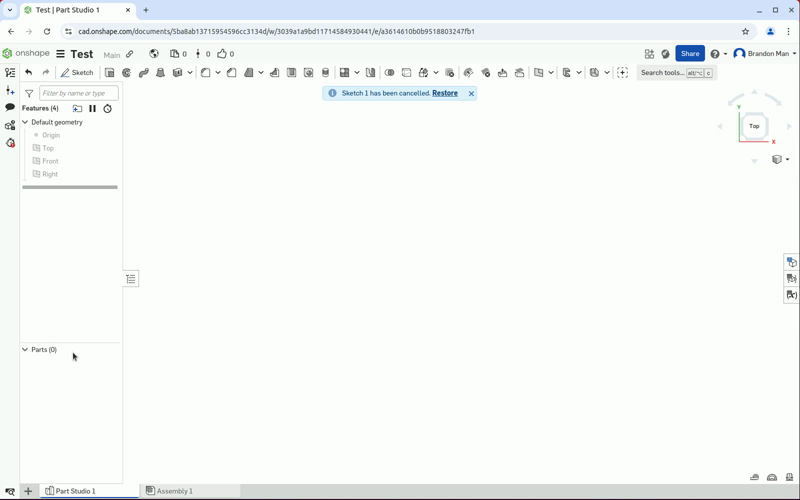
key(y)
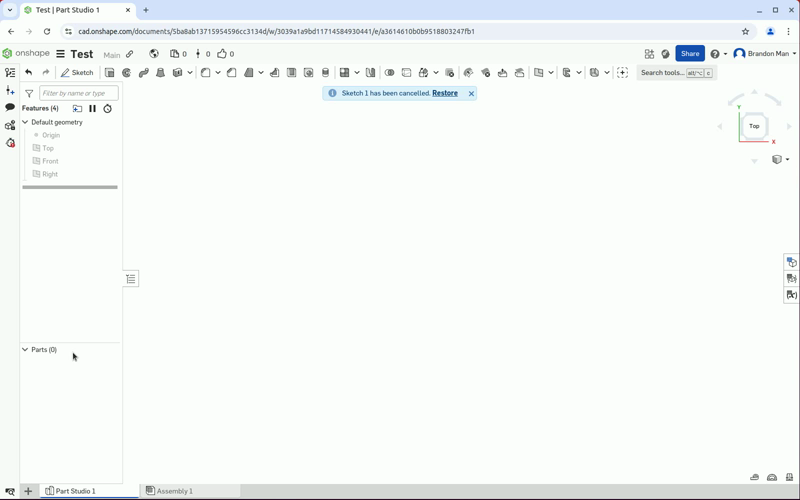
key(shift+p)
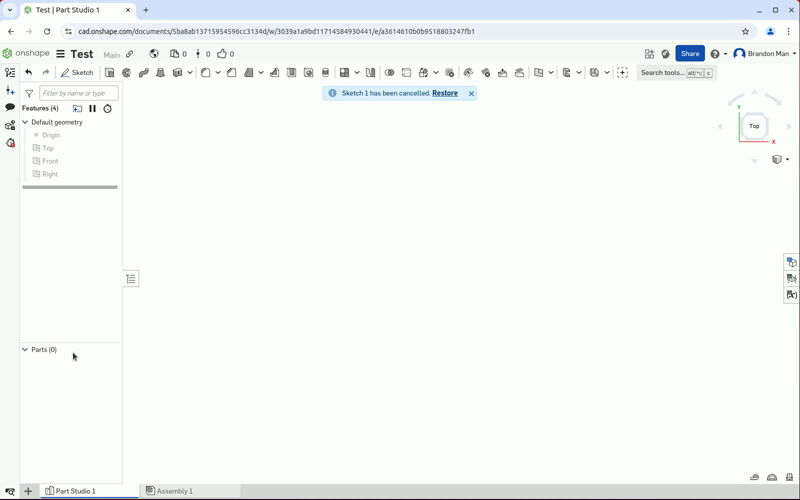
key(space)
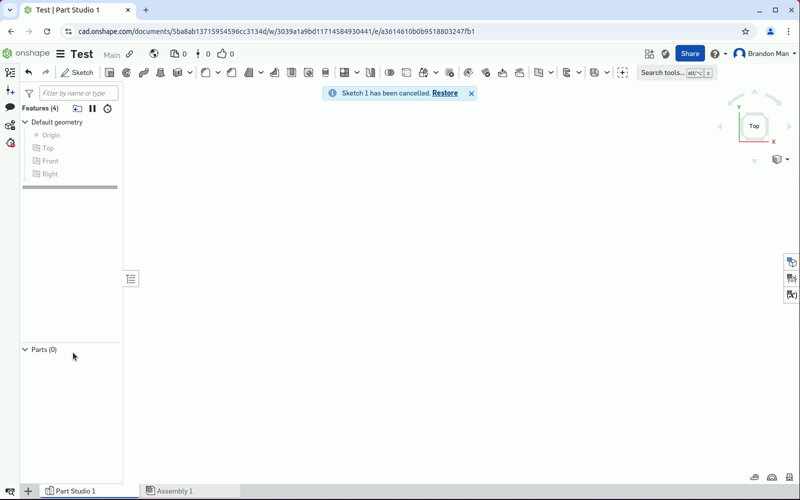
key_down(shift)
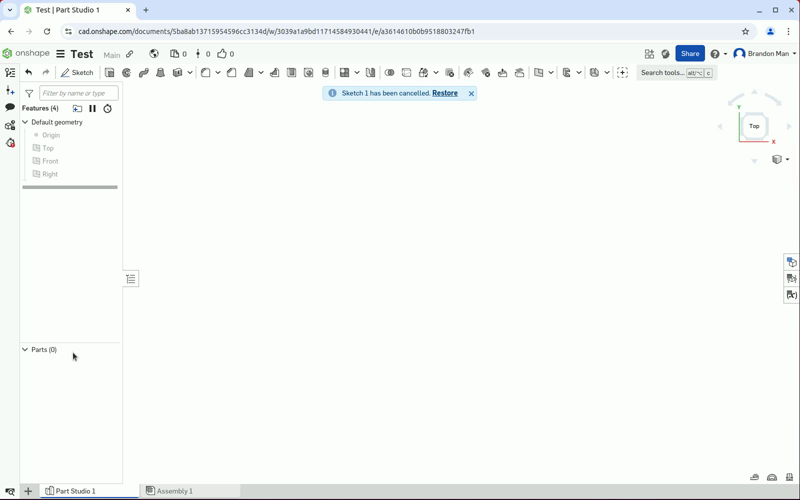
key(up)
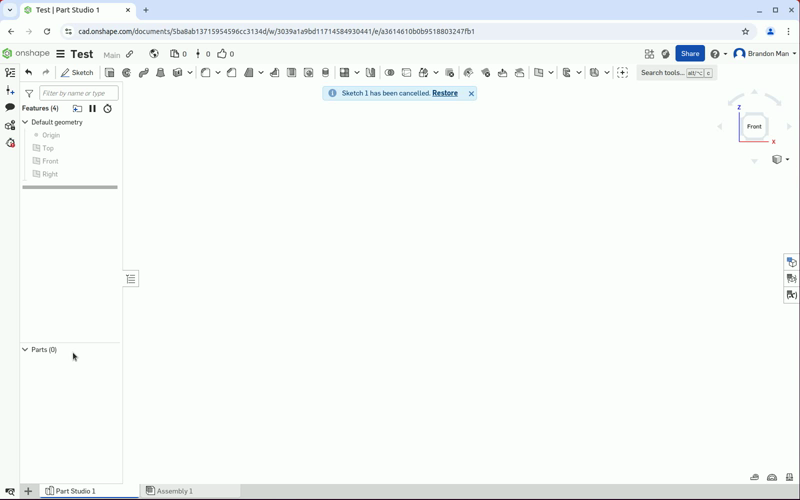
key_up(shift)
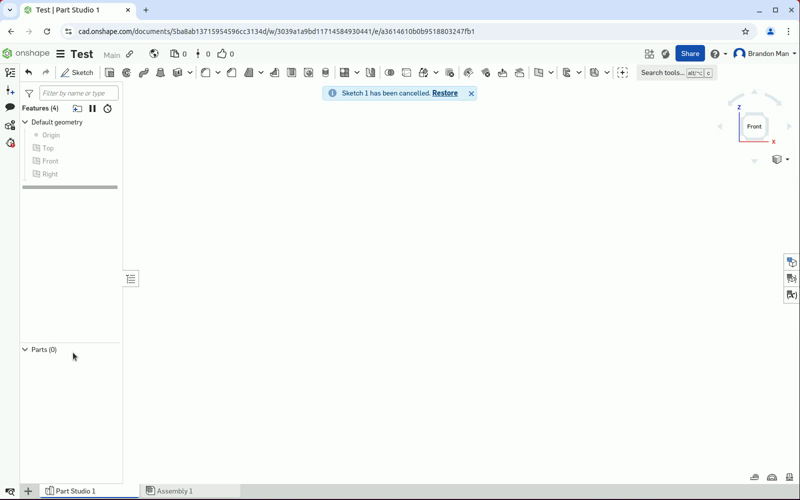
mouse_move(73, 352)
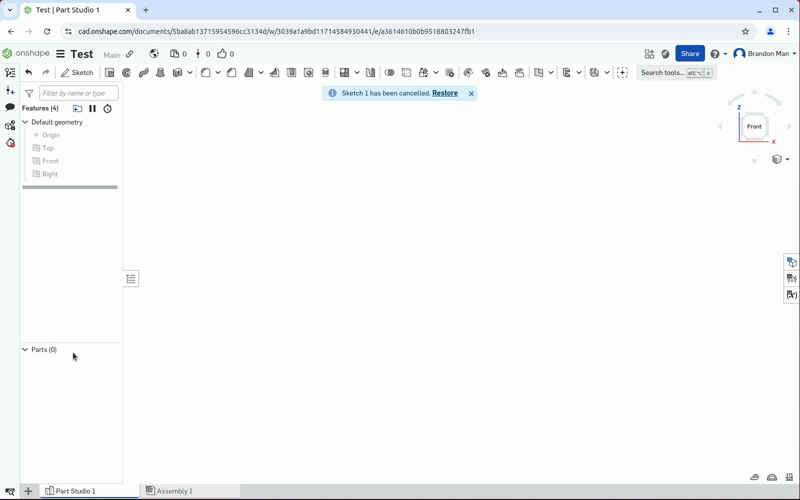
key(shift+y)
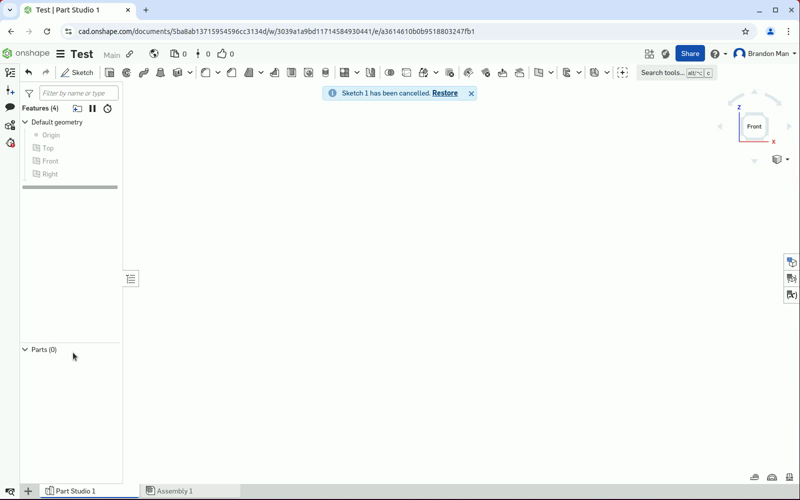
key(shift+s)
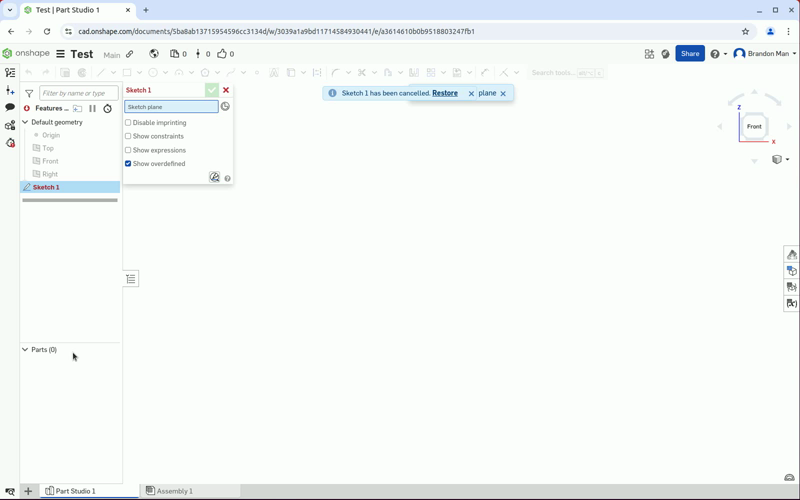
mouse_move(73, 163)
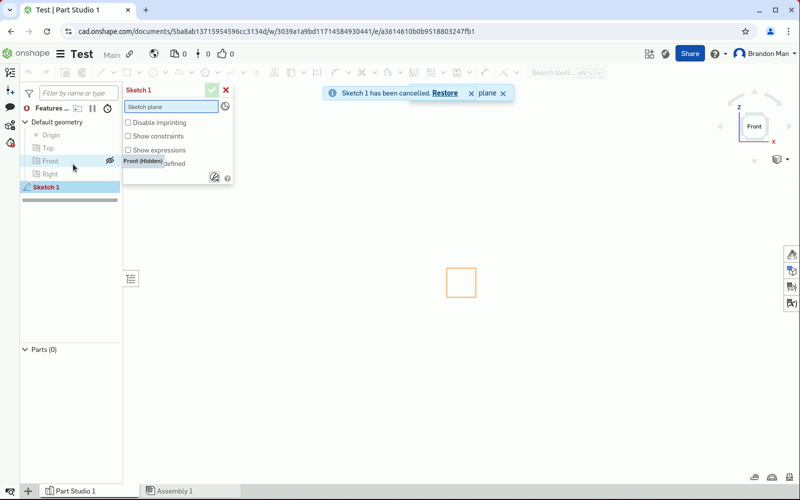
click(73, 163)
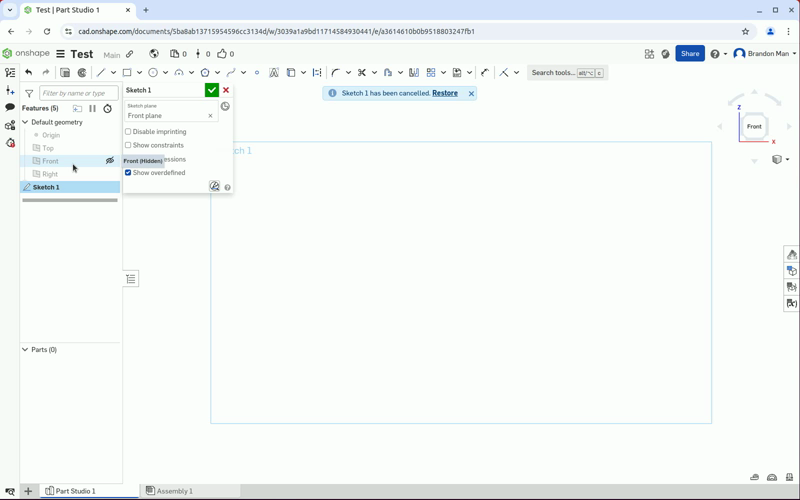
mouse_move(73, 352)
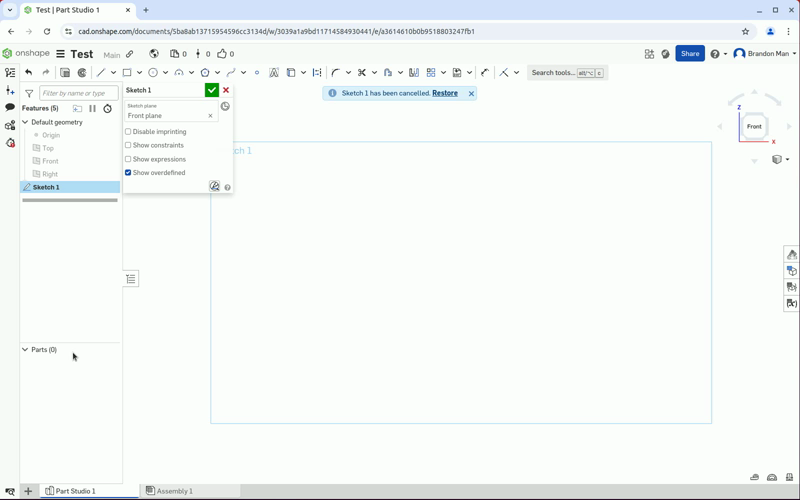
key(y)
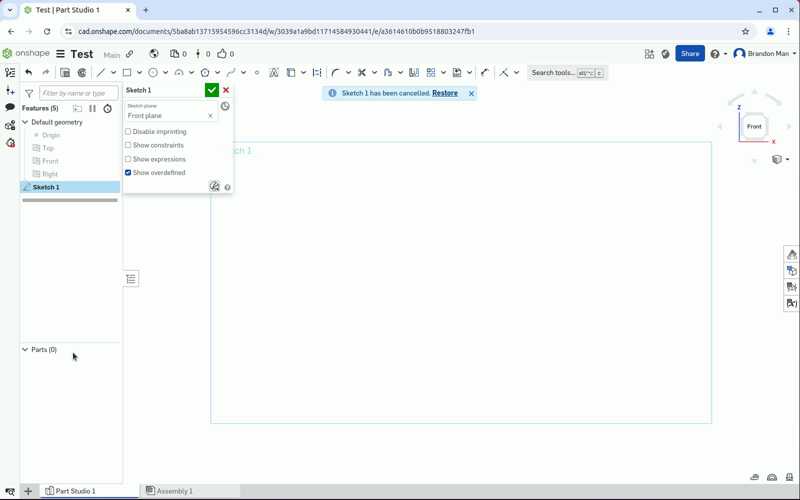
key(l)
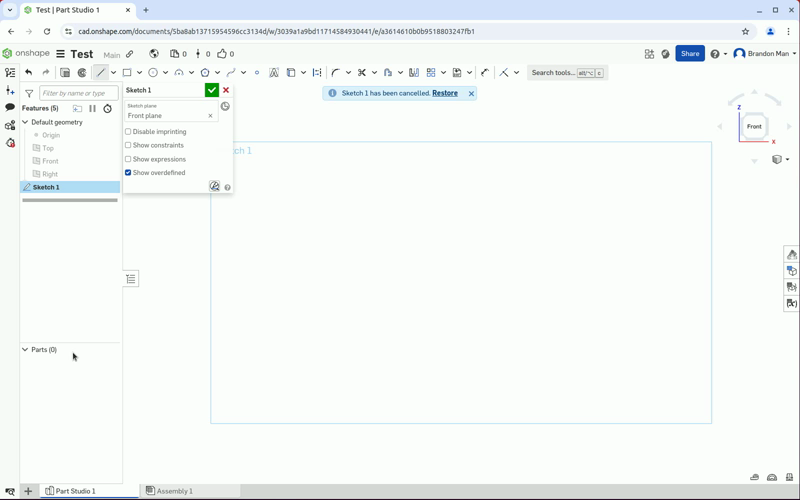
key_down(shift)
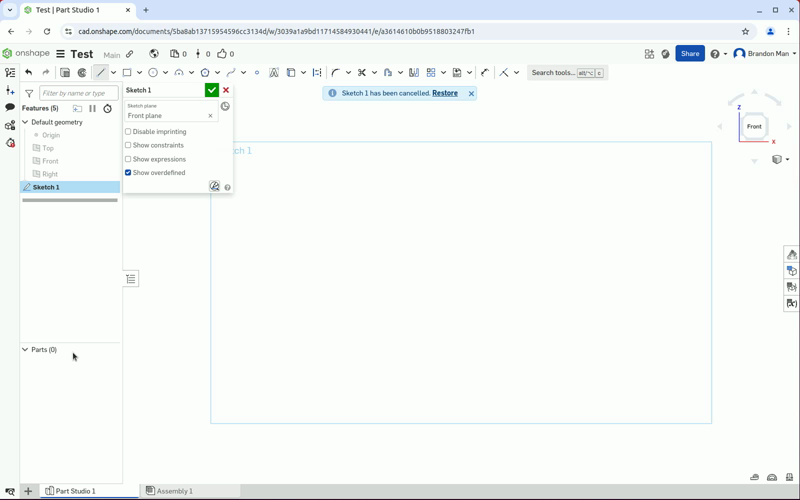
mouse_move(348, 339)
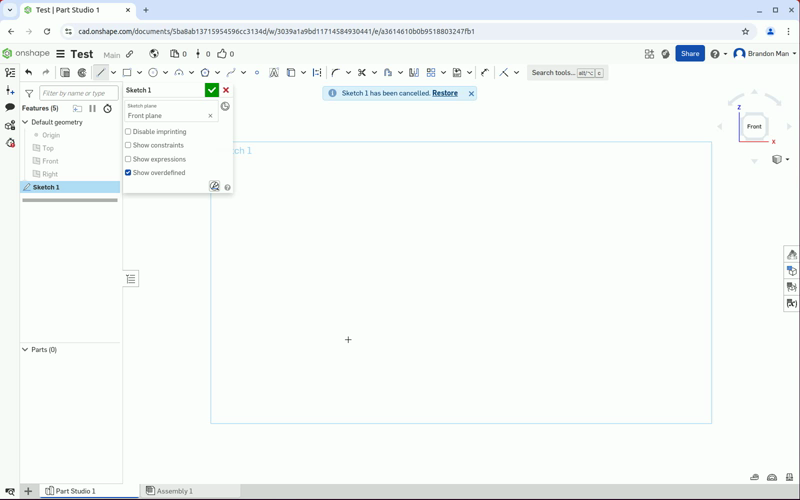
click(348, 339)
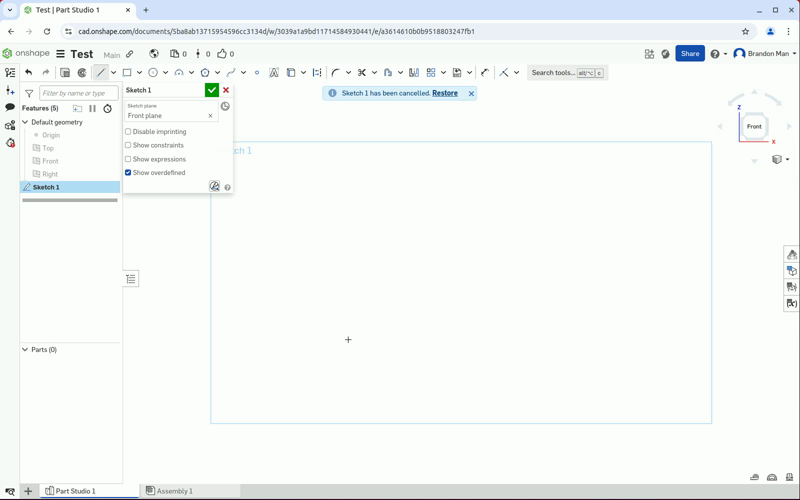
key_up(shift)
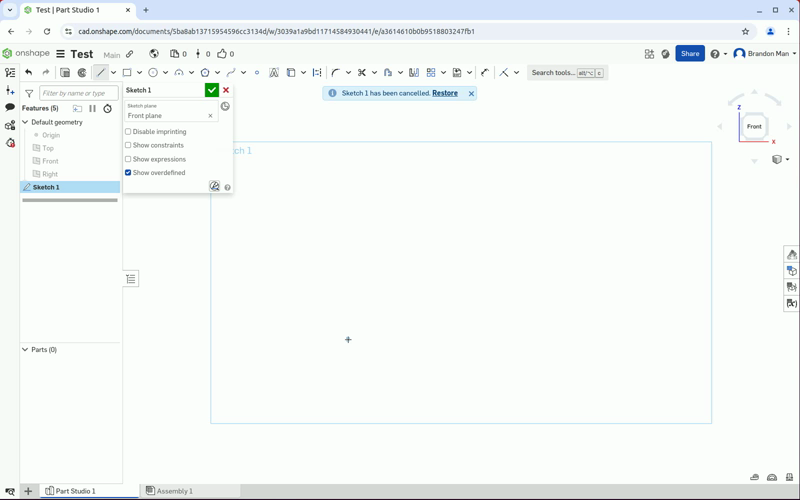
key_down(shift)
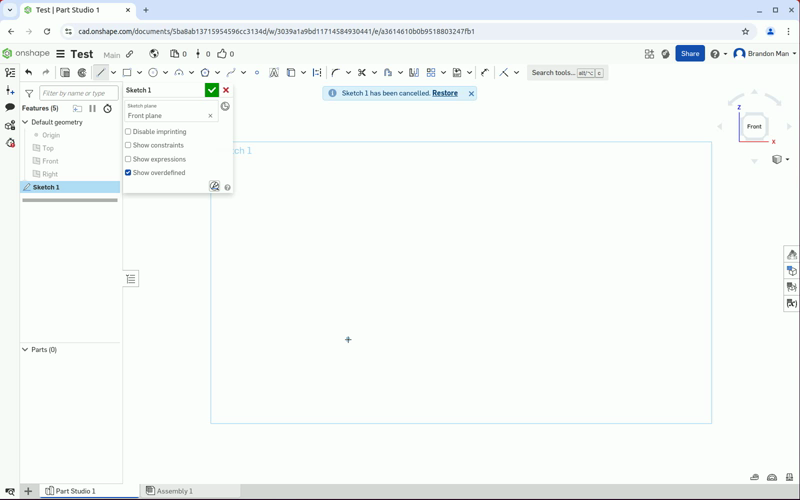
mouse_move(572, 339)
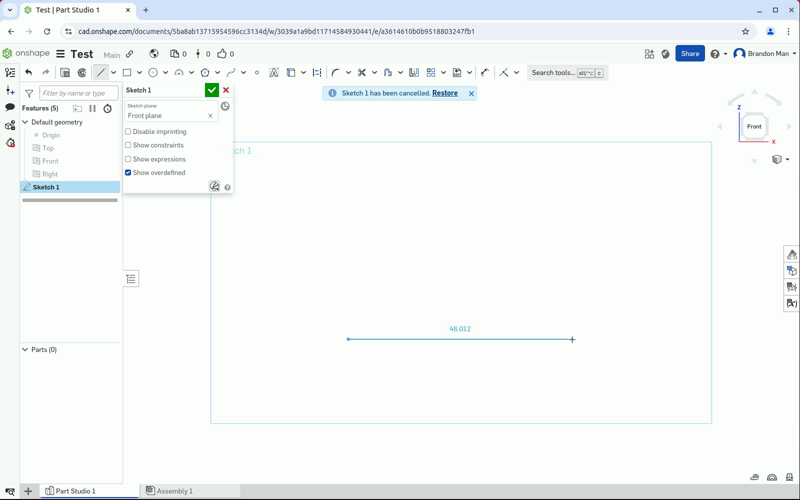
click(572, 339)
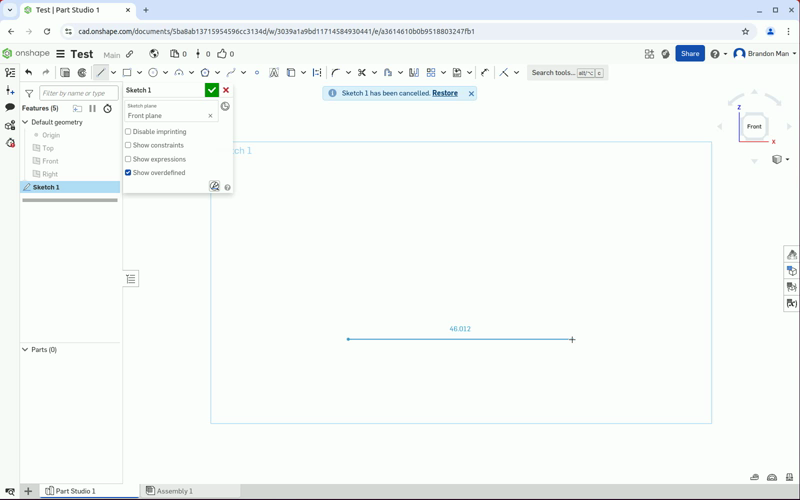
key_up(shift)
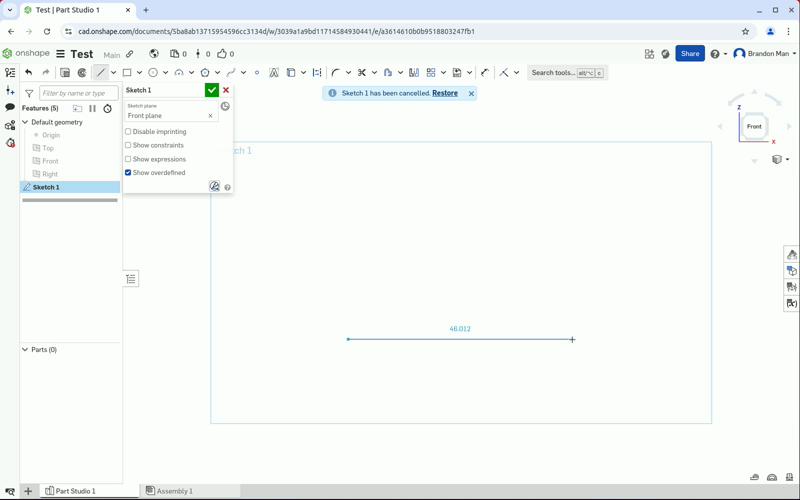
key_down(shift)
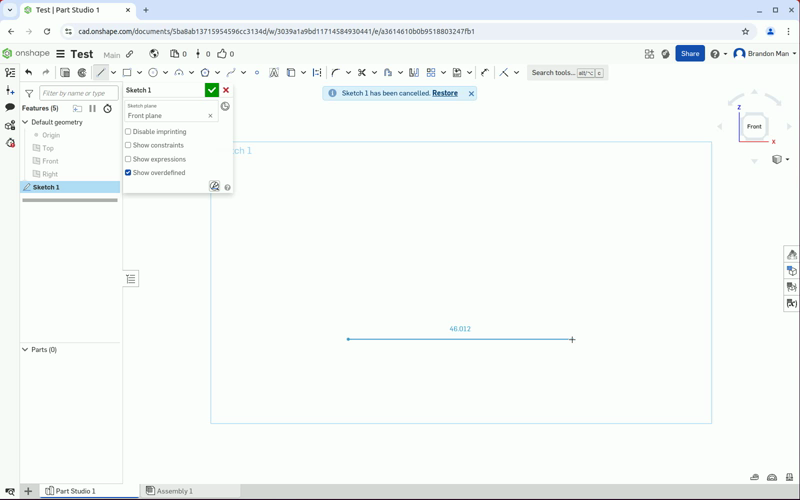
mouse_move(572, 226)
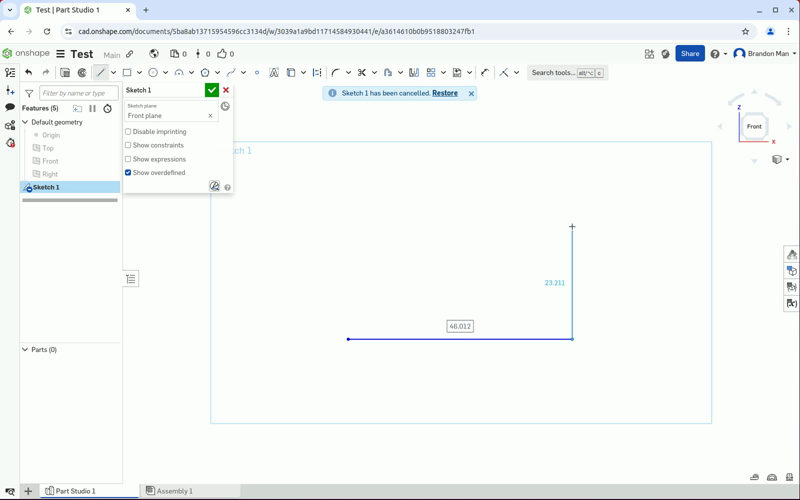
click(572, 226)
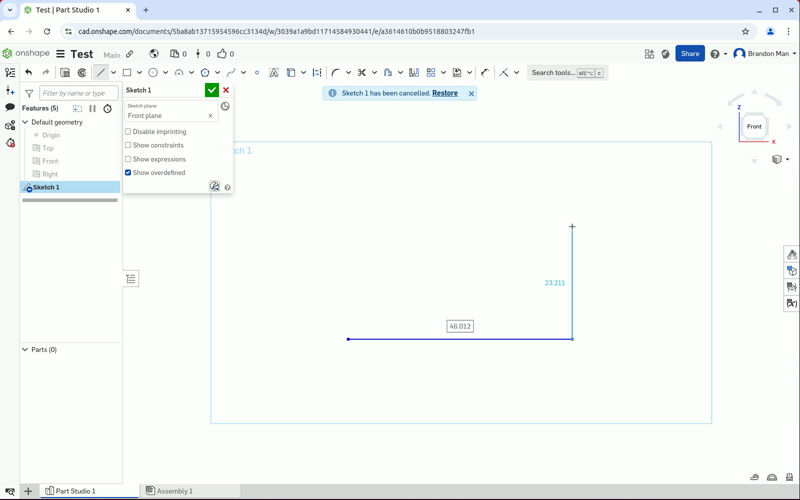
key_up(shift)
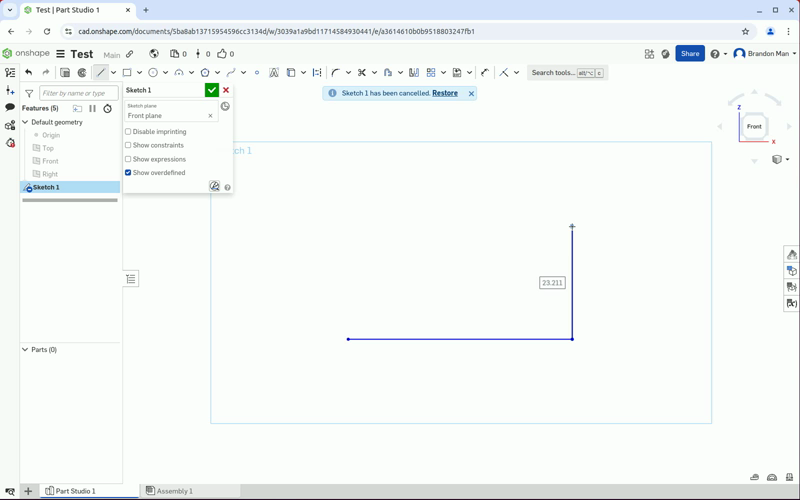
key_down(shift)
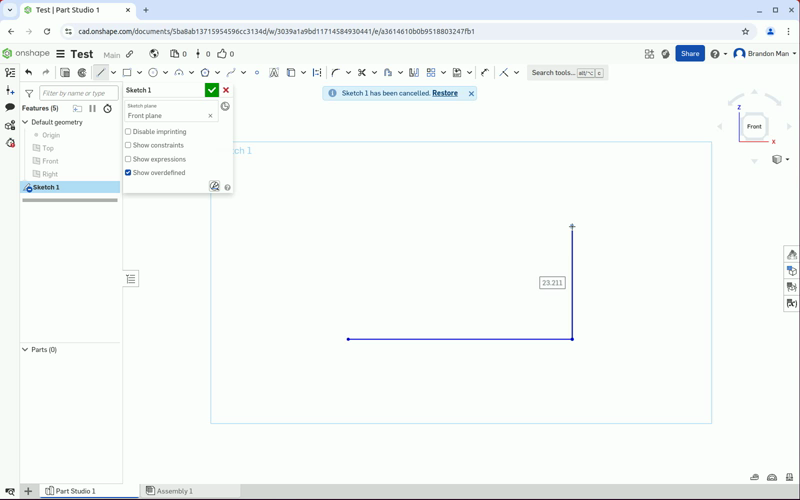
mouse_move(348, 226)
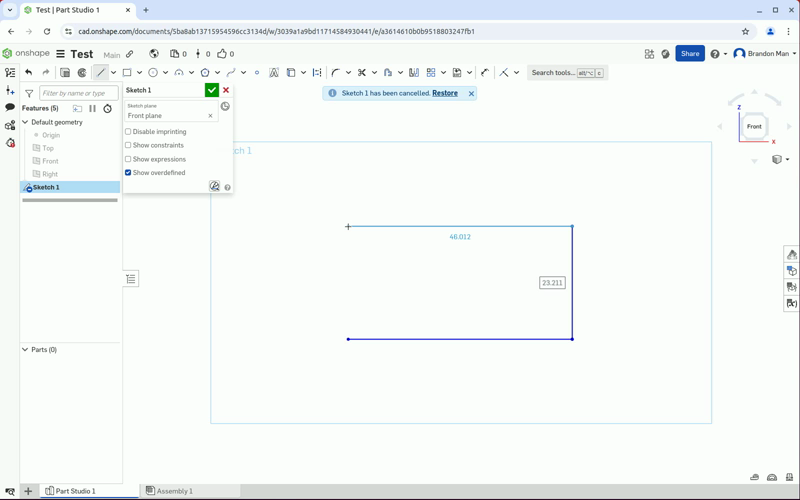
click(348, 226)
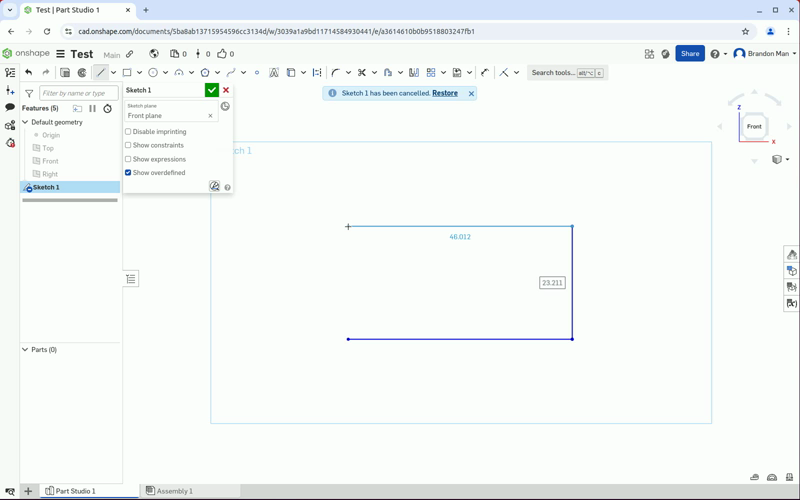
key_up(shift)
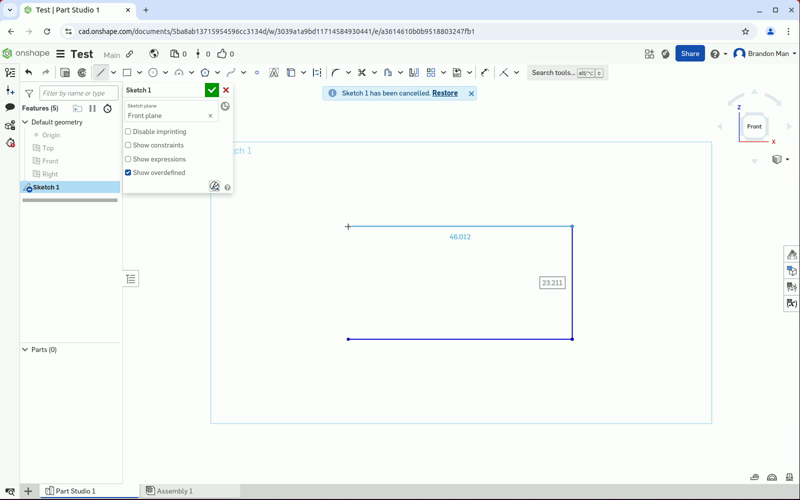
key_down(shift)
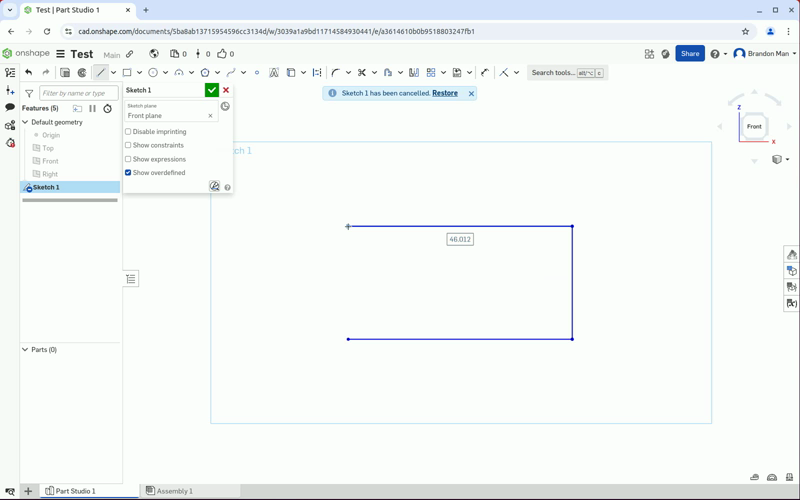
mouse_move(348, 339)
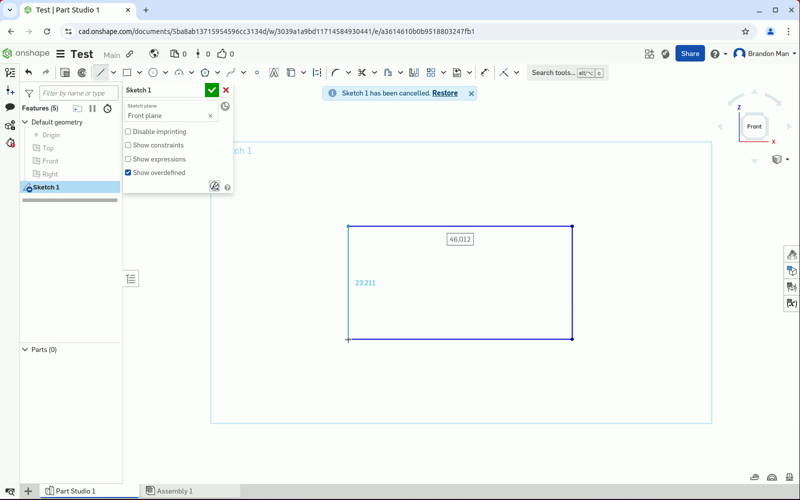
key_up(shift)
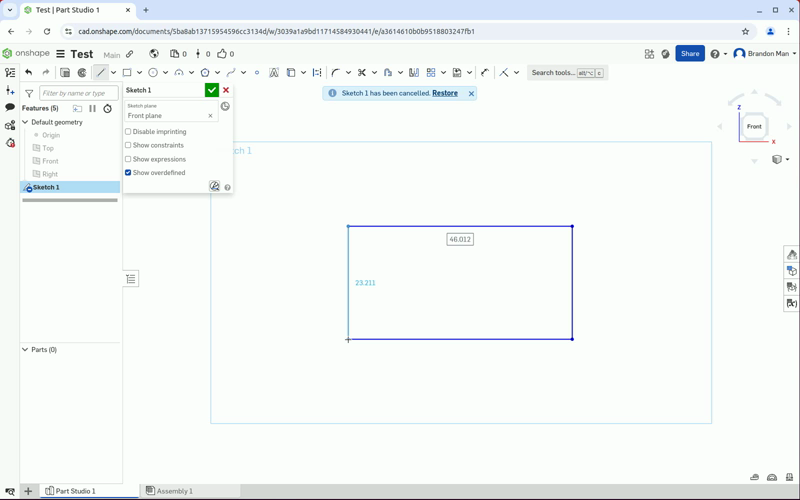
click(348, 339)
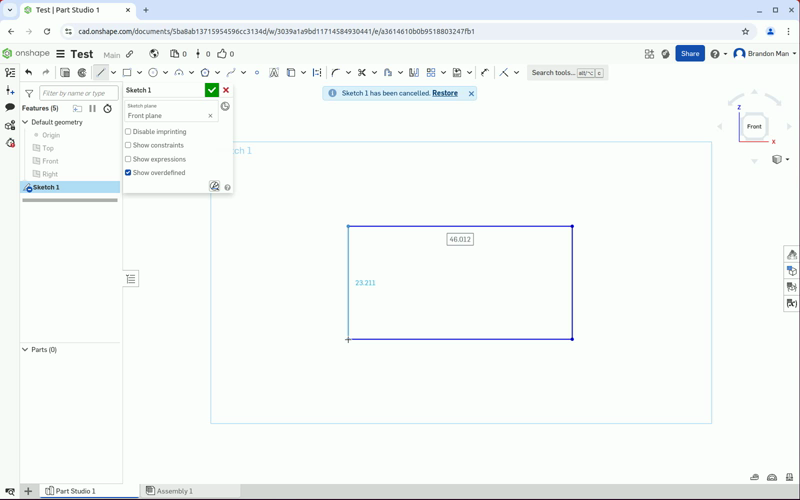
key(esc)
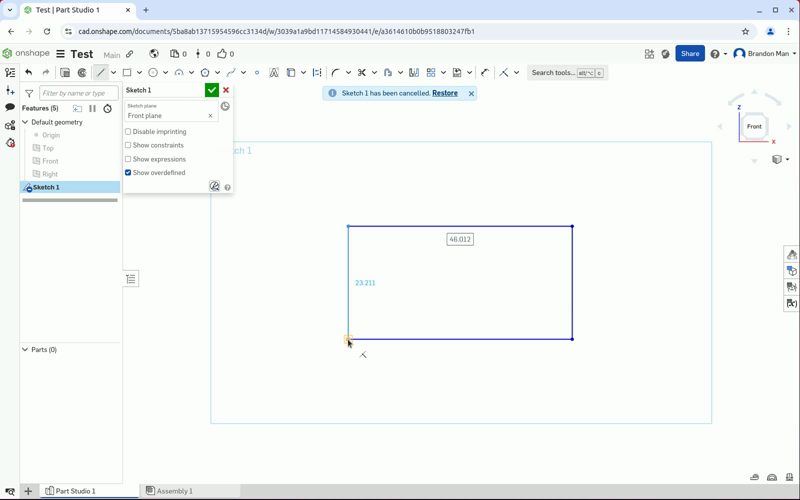
mouse_move(515, 246)
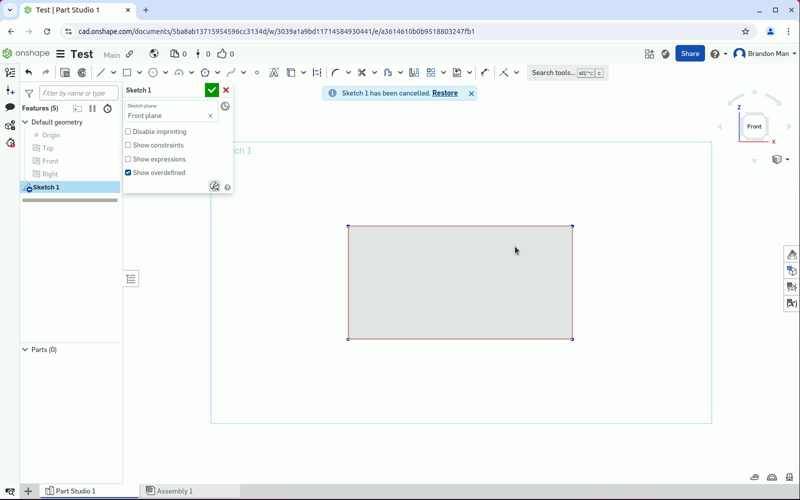
click(515, 246)
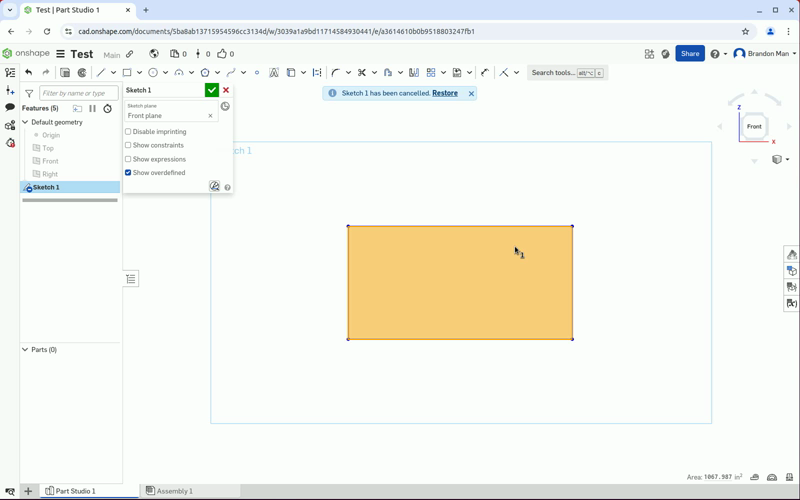
mouse_move(73, 352)
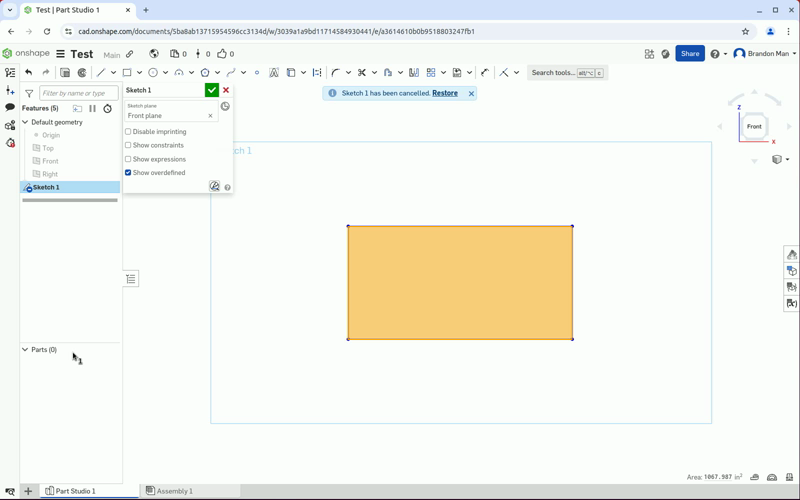
key(shift+y)
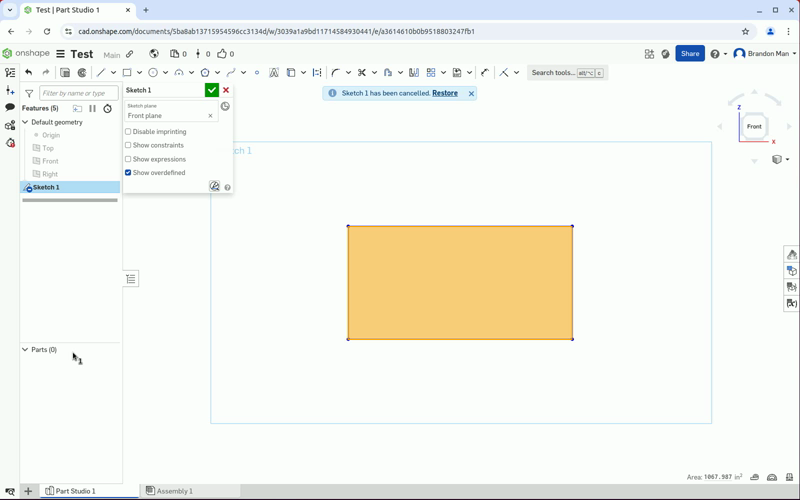
key(shift+e)
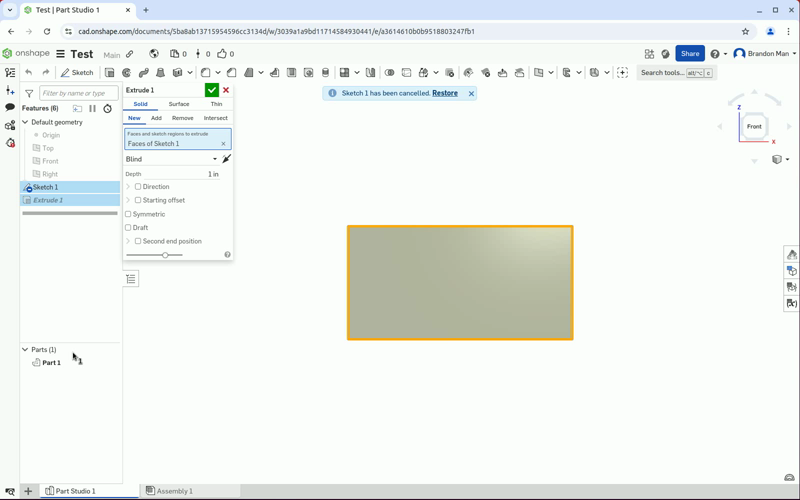
mouse_move(143, 106)
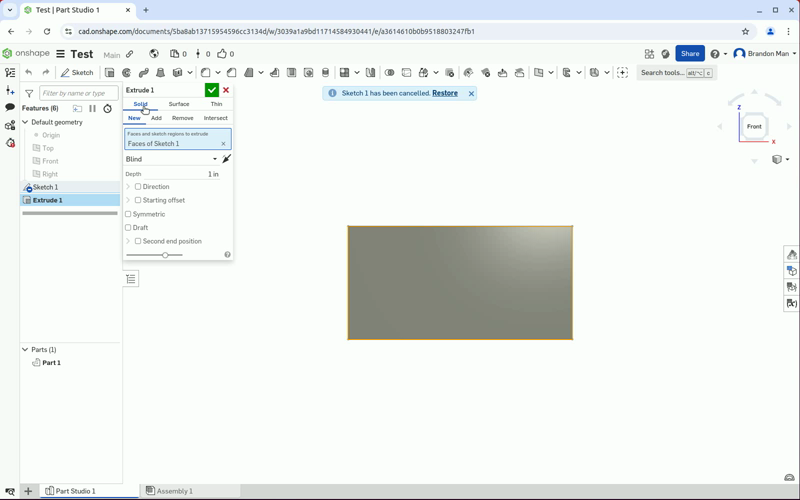
click(143, 106)
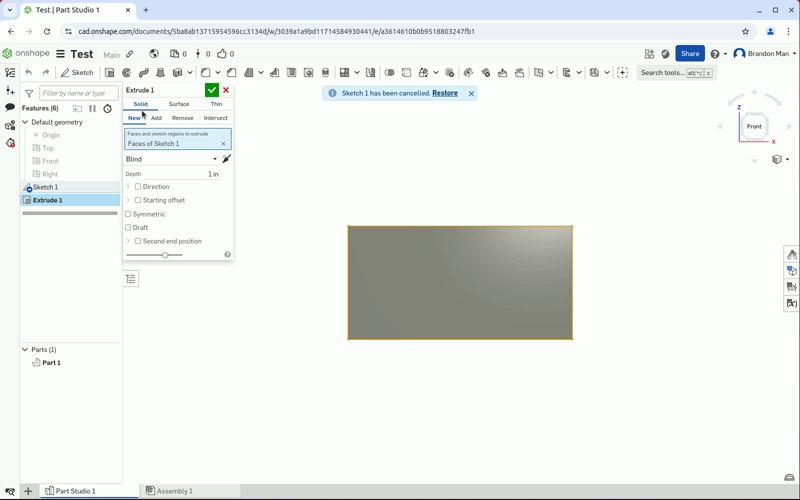
mouse_move(137, 120)
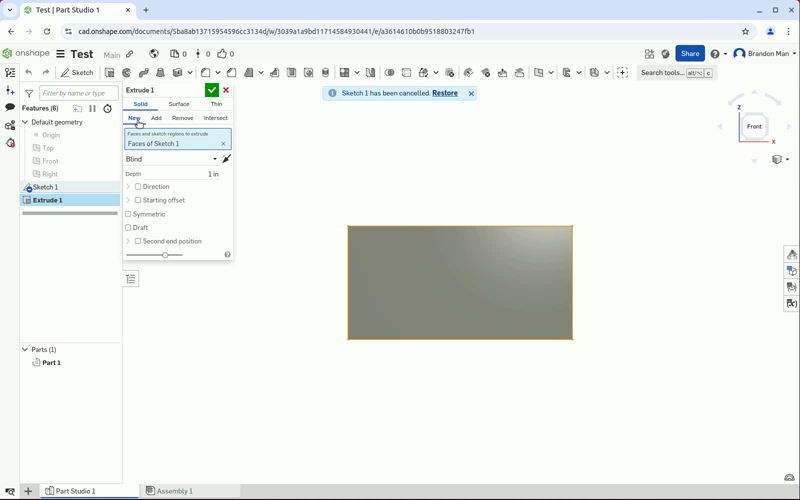
click(137, 120)
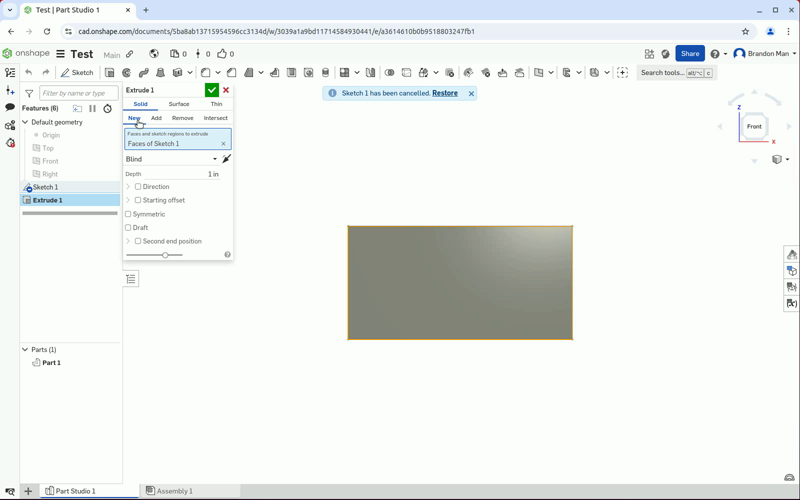
key(tab, 4)
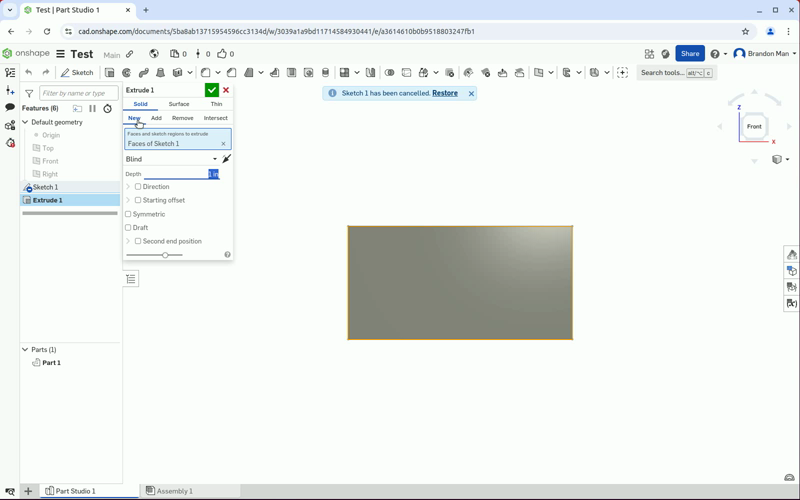
text(23.108)
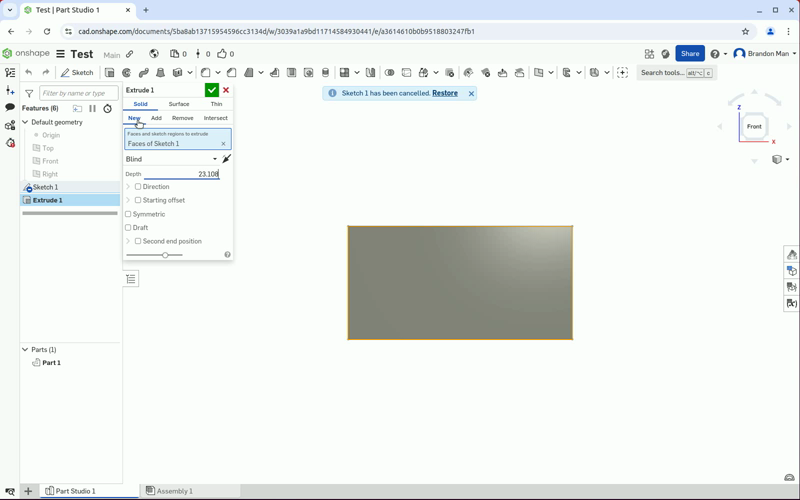
key(enter)
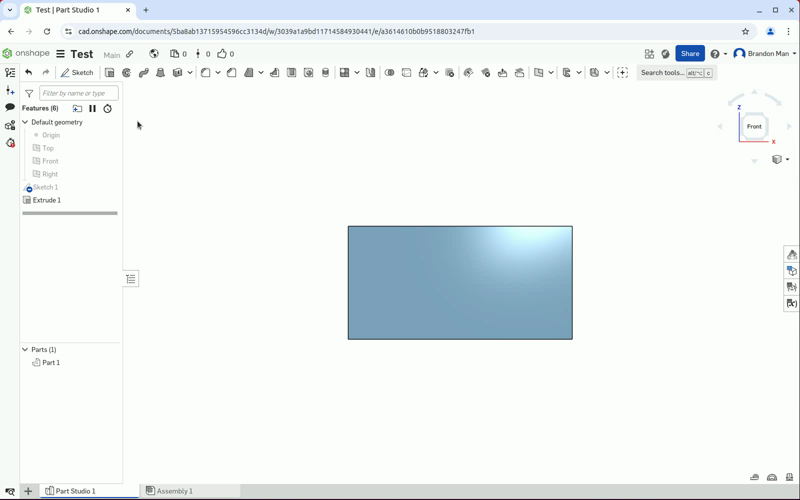
key(shift+h)
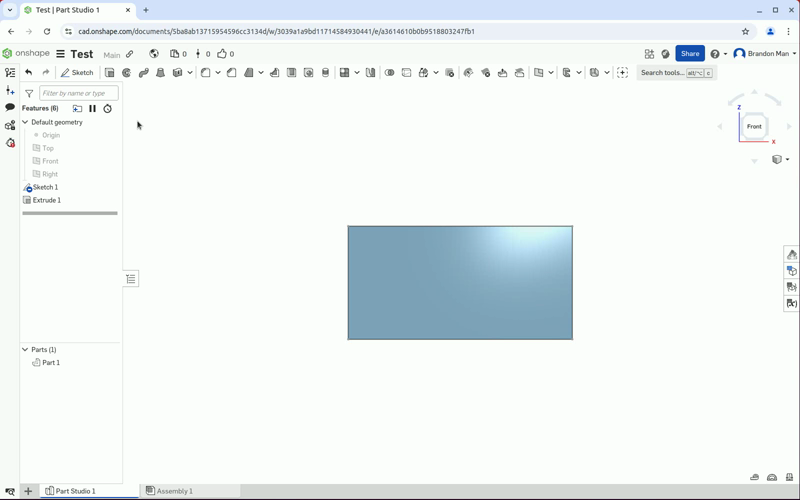
key(shift+h)
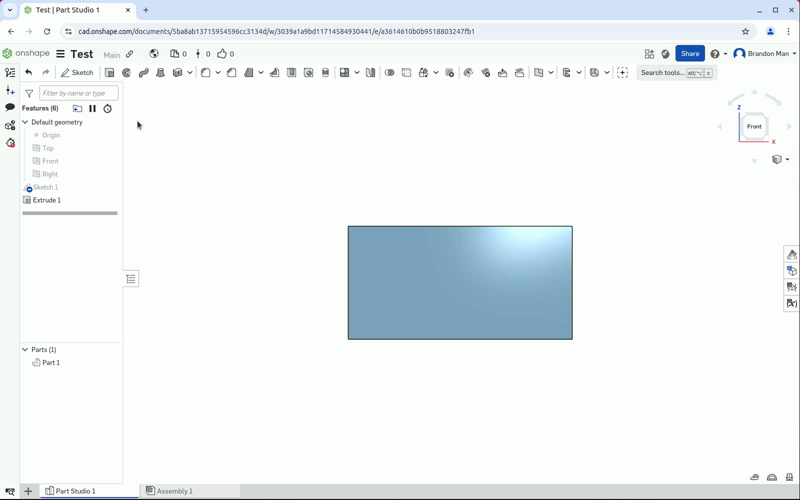
mouse_move(73, 189)
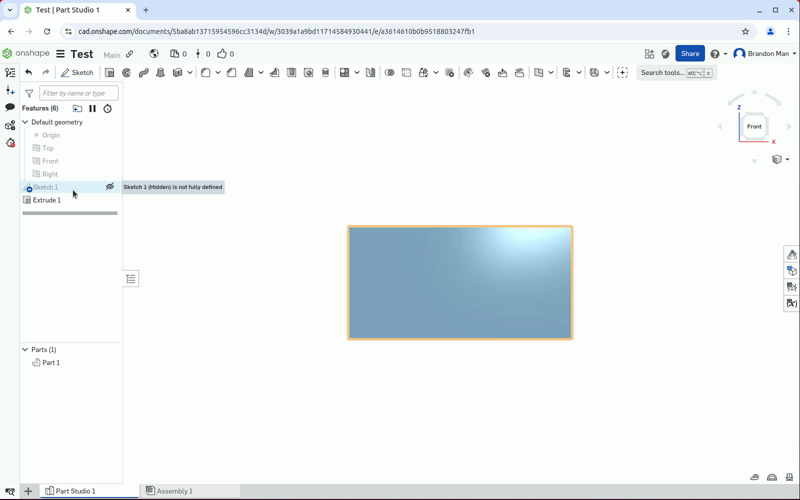
click(73, 189)
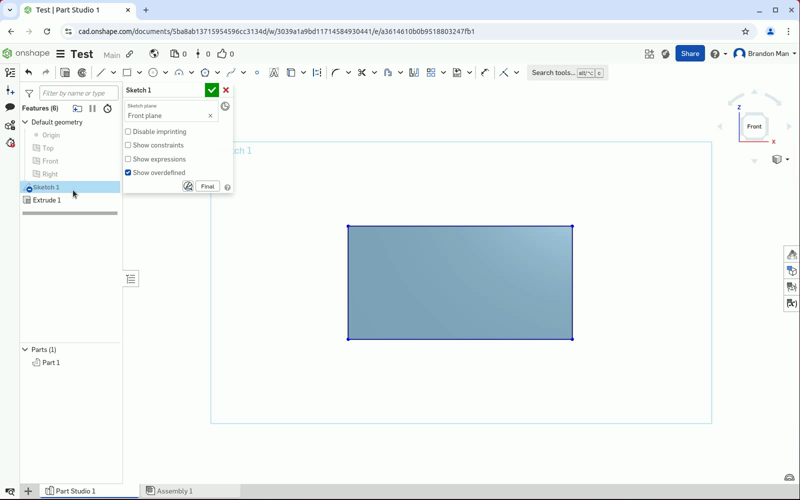
mouse_move(229, 92)
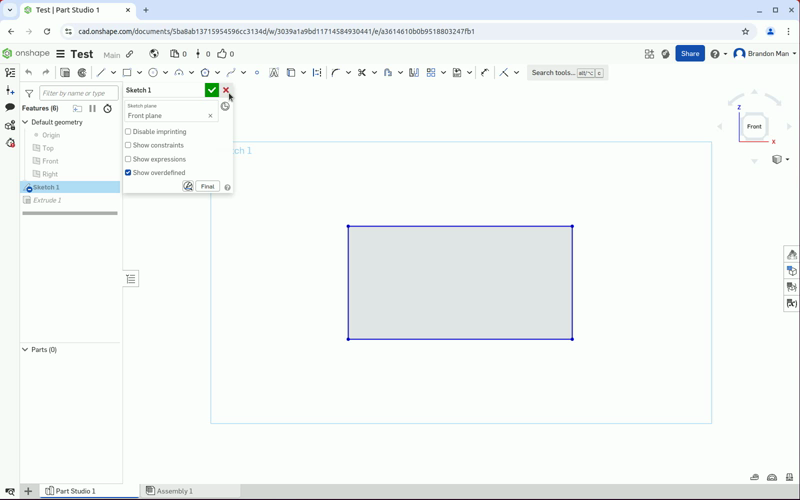
click(229, 92)
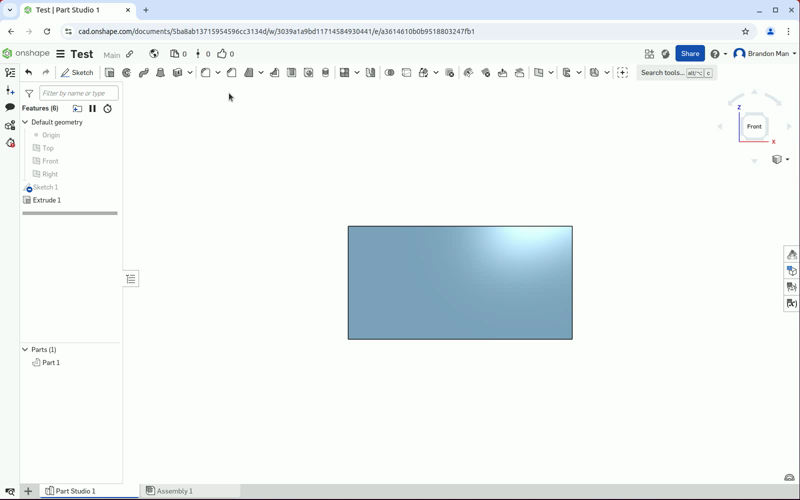
mouse_move(541, 75)
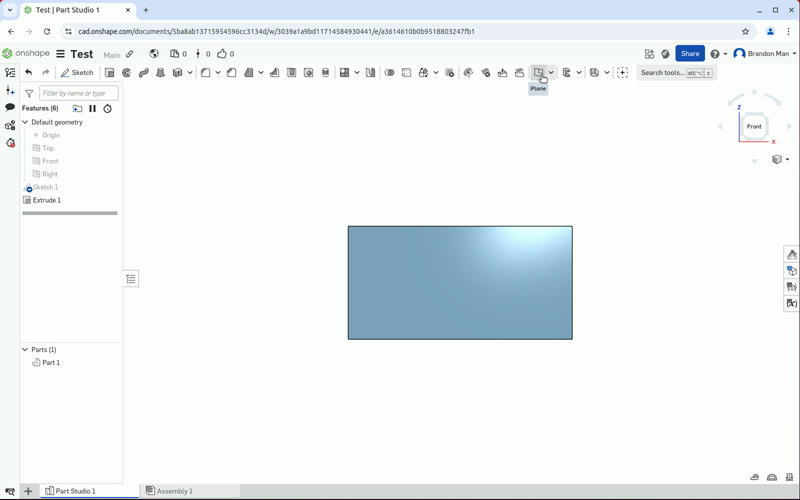
click(541, 75)
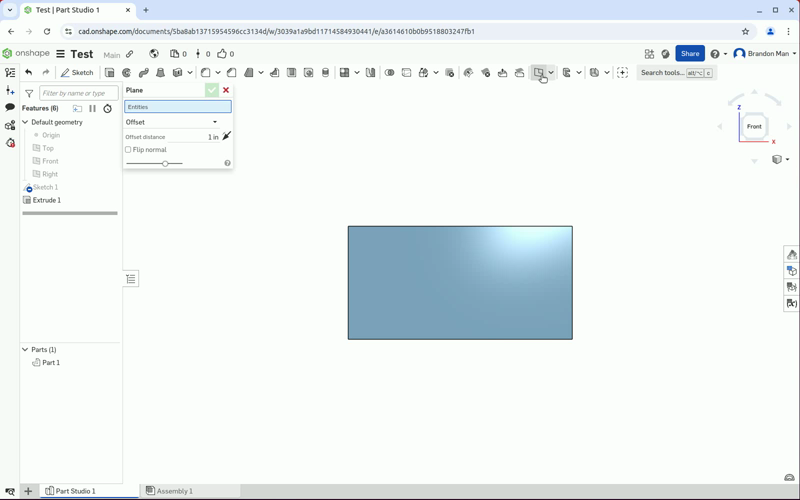
mouse_move(73, 163)
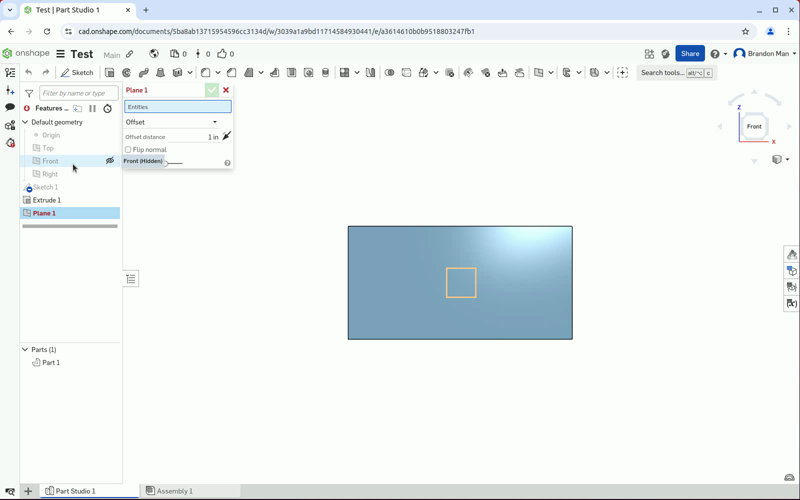
click(73, 163)
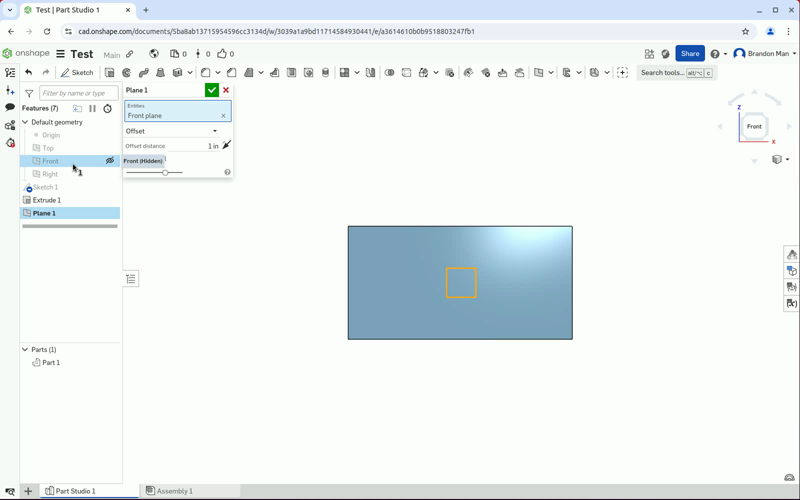
key(tab, 2)
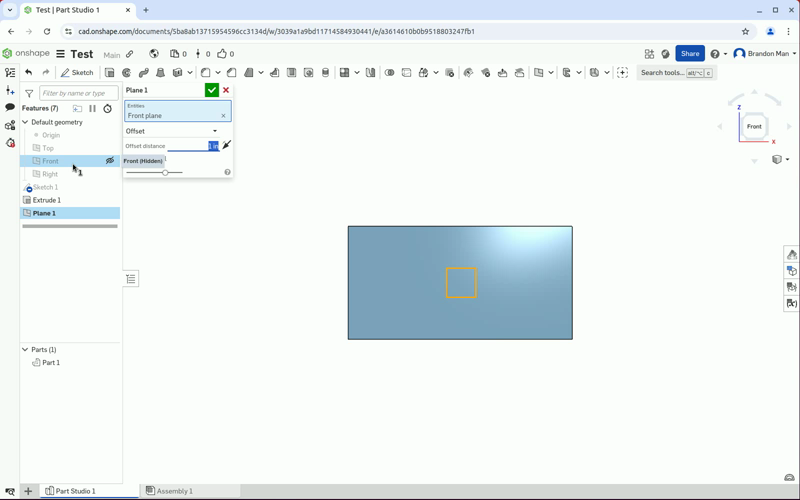
text(23.108)
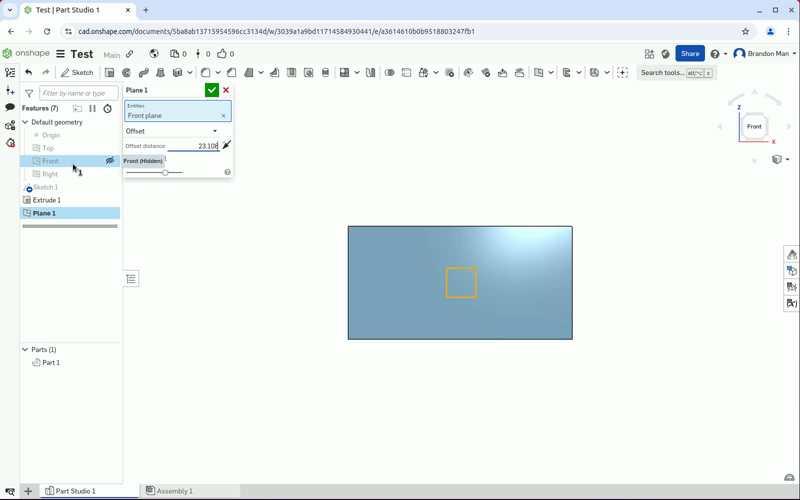
key(enter, 2)
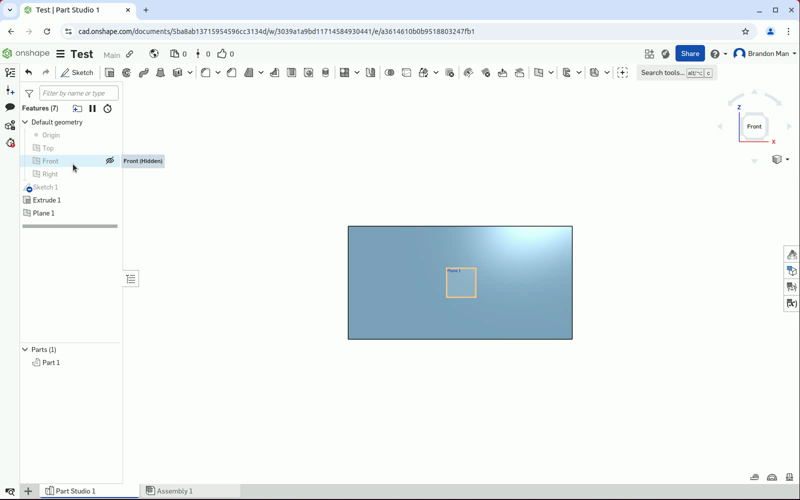
key(shift+s)
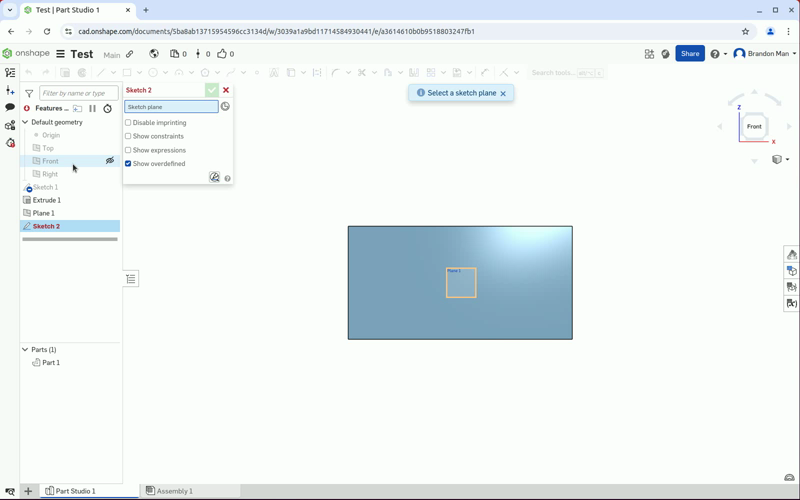
mouse_move(73, 215)
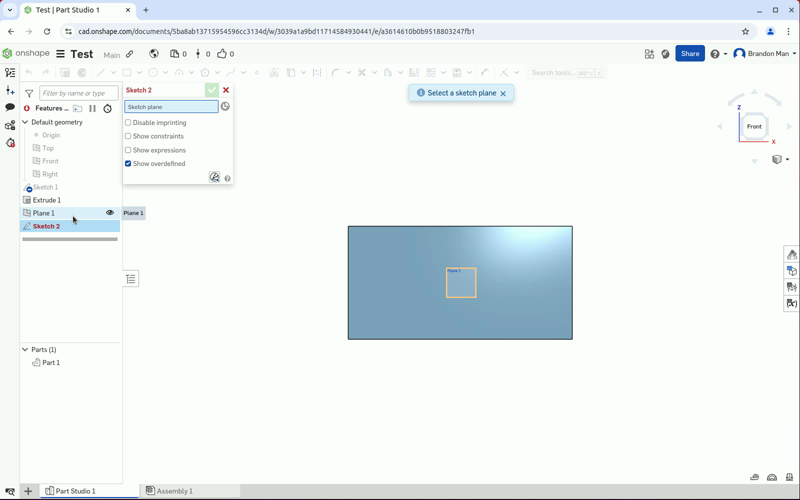
click(73, 215)
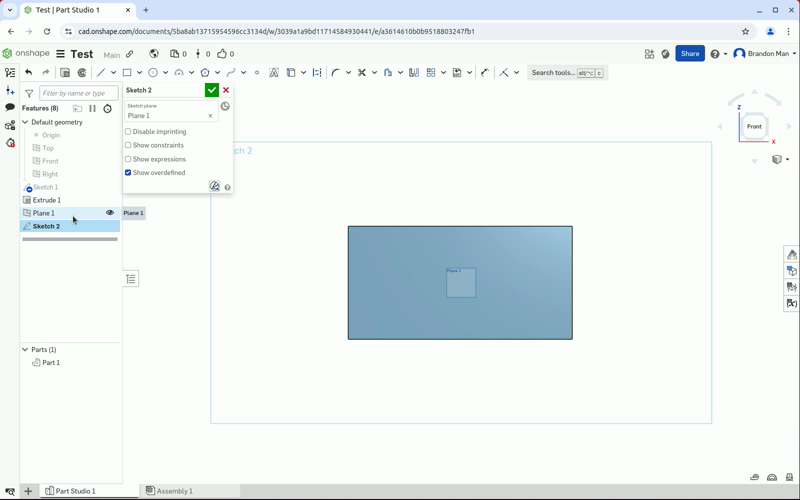
mouse_move(73, 352)
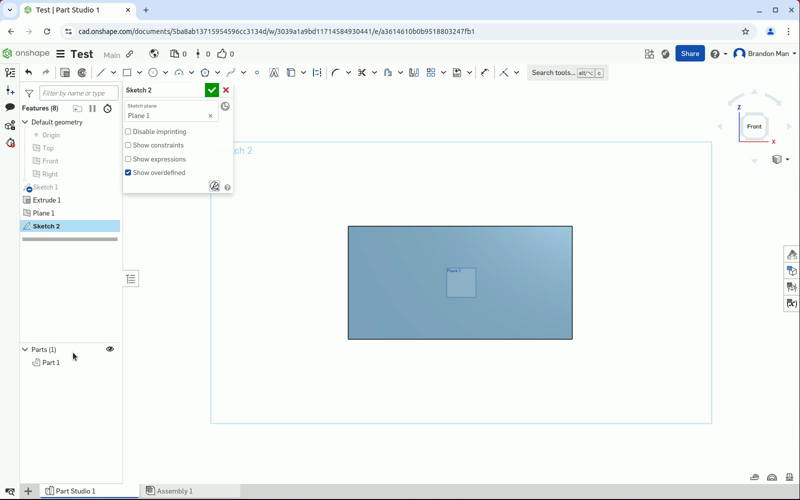
key(y)
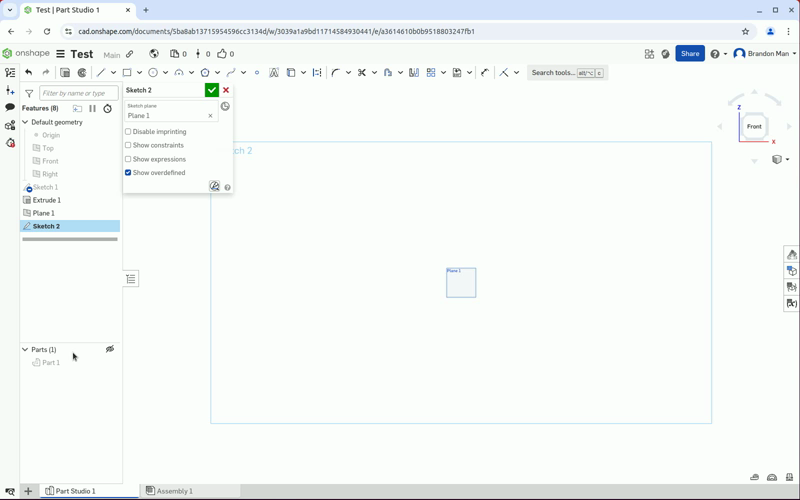
key(l)
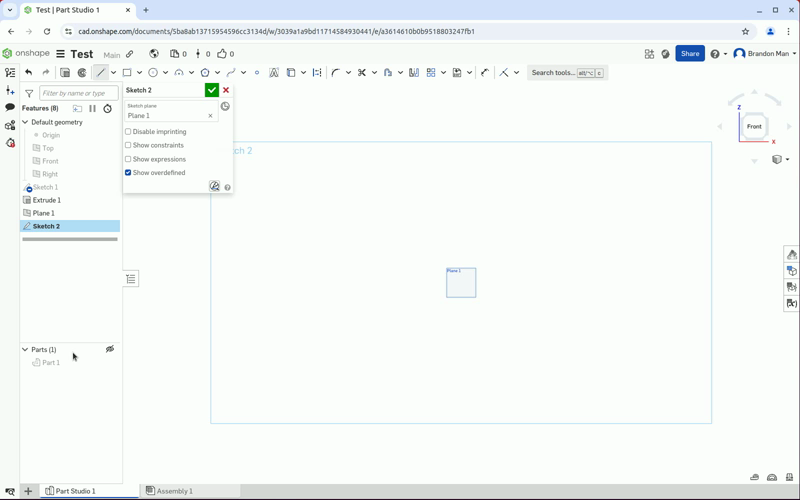
key_down(shift)
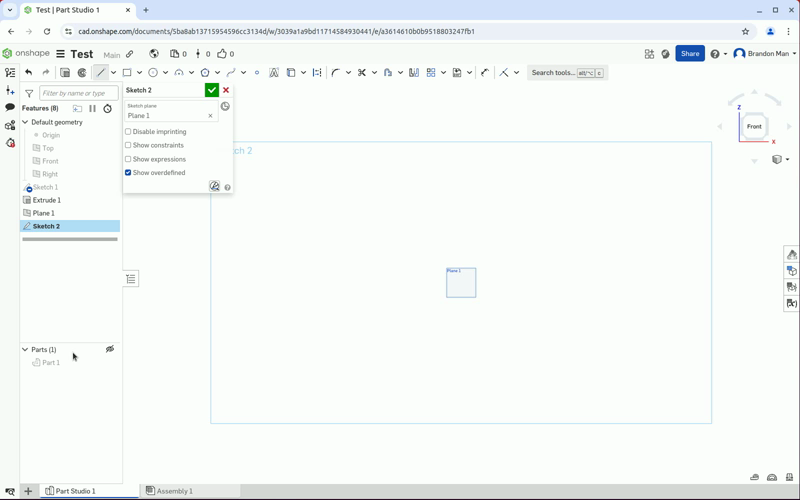
mouse_move(404, 311)
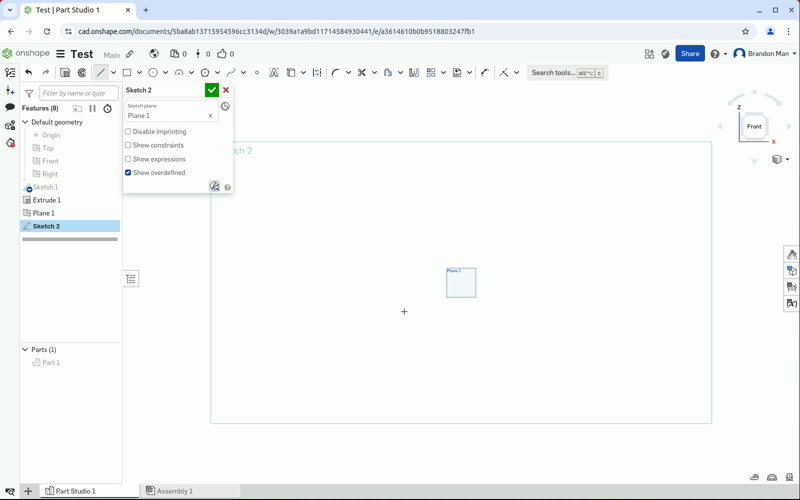
click(404, 311)
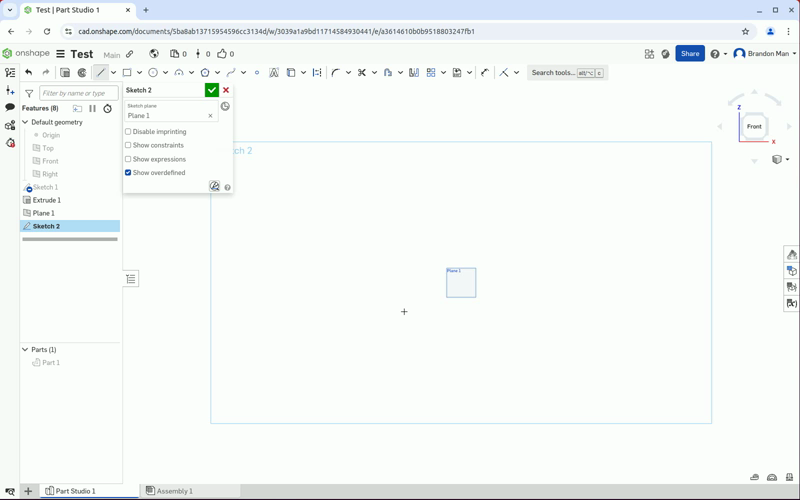
key_up(shift)
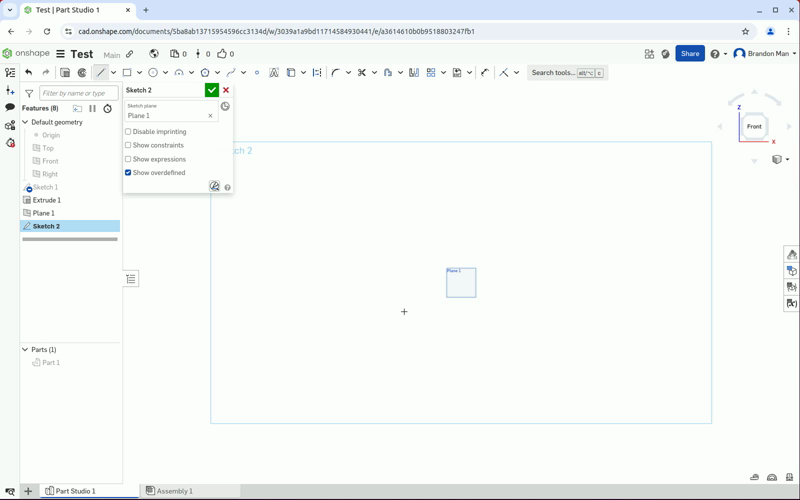
key_down(shift)
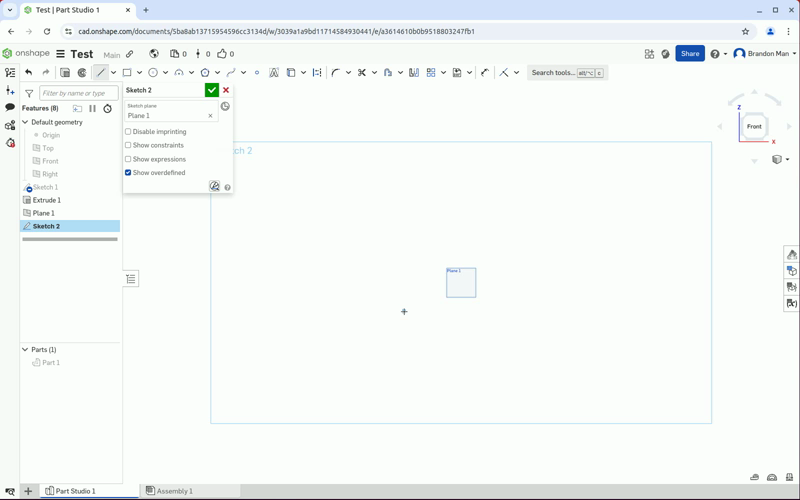
mouse_move(516, 311)
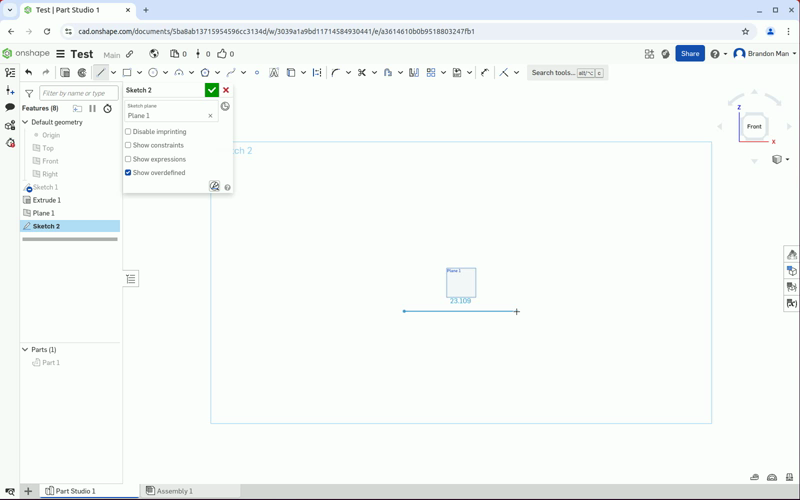
click(516, 311)
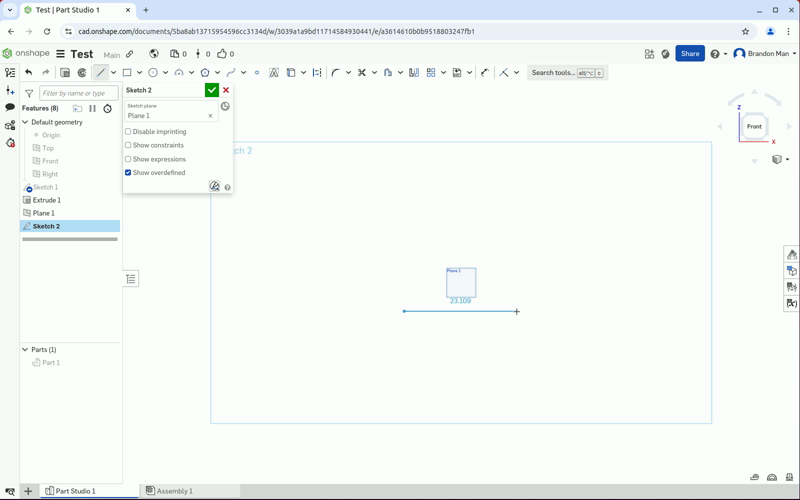
key_up(shift)
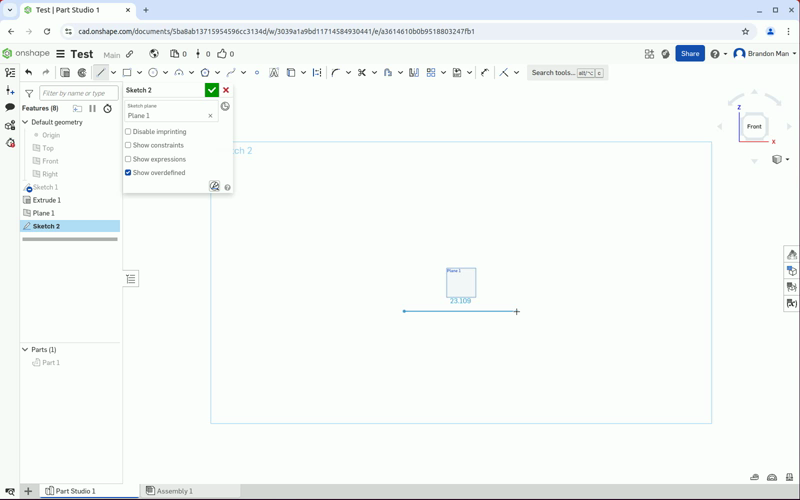
key_down(shift)
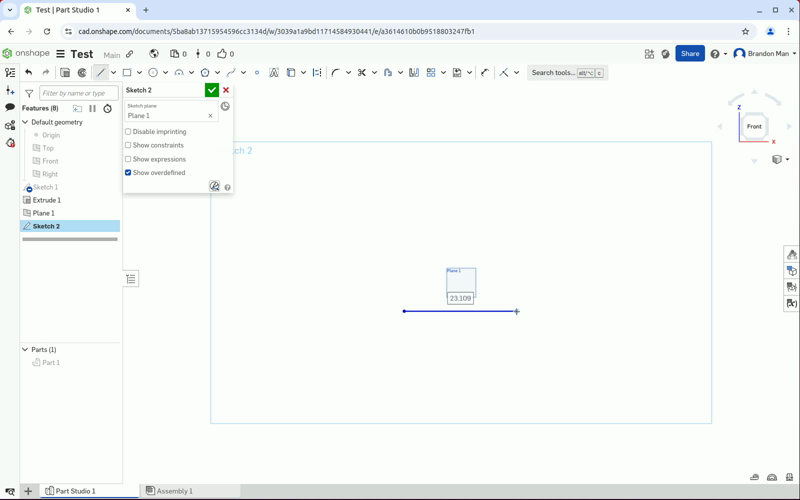
mouse_move(516, 227)
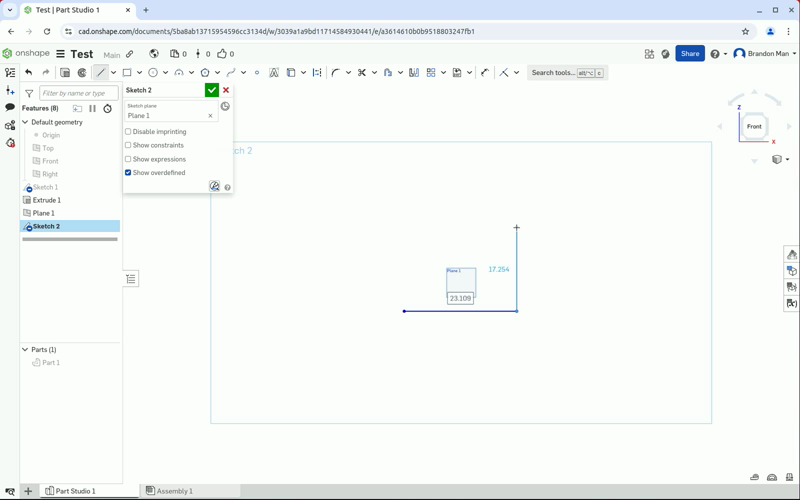
click(516, 227)
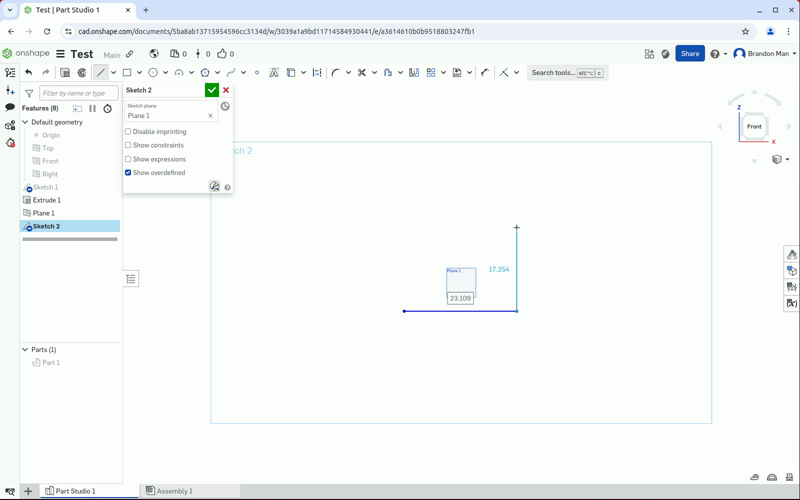
key_up(shift)
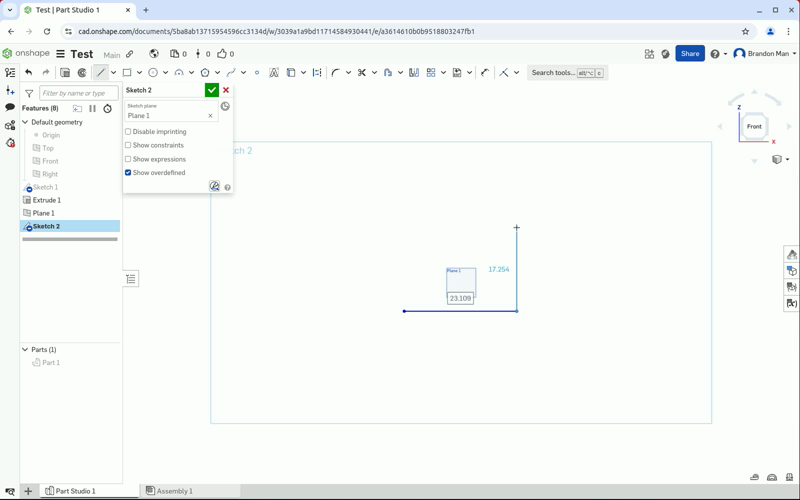
key_down(shift)
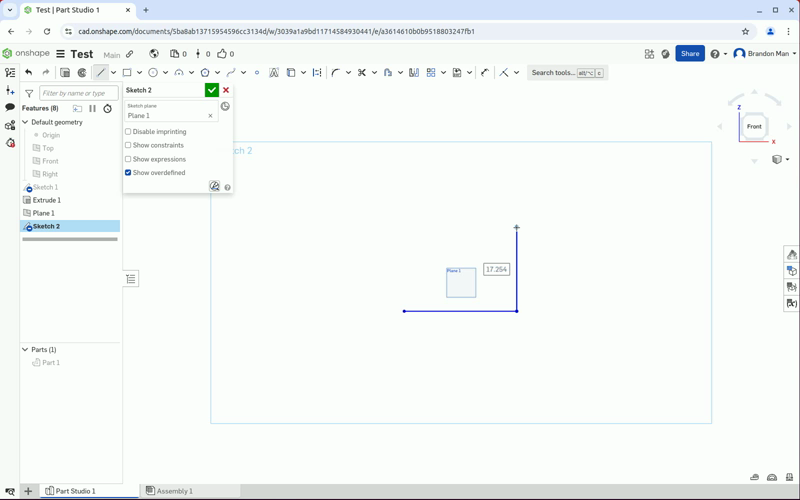
mouse_move(404, 227)
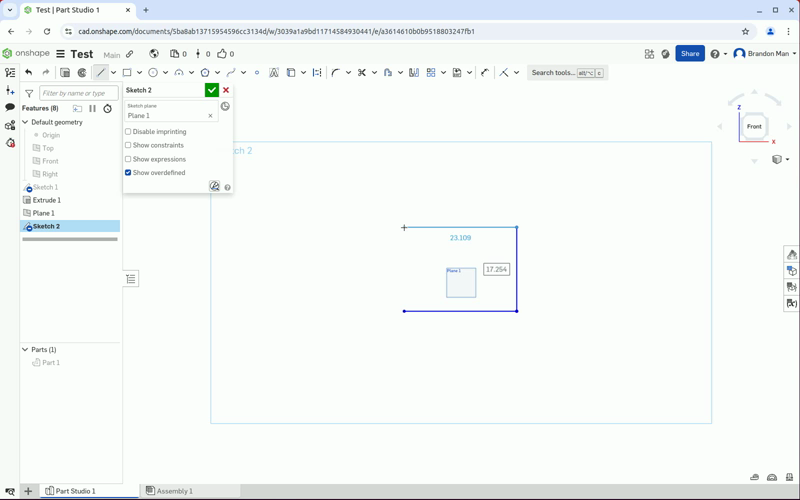
click(404, 227)
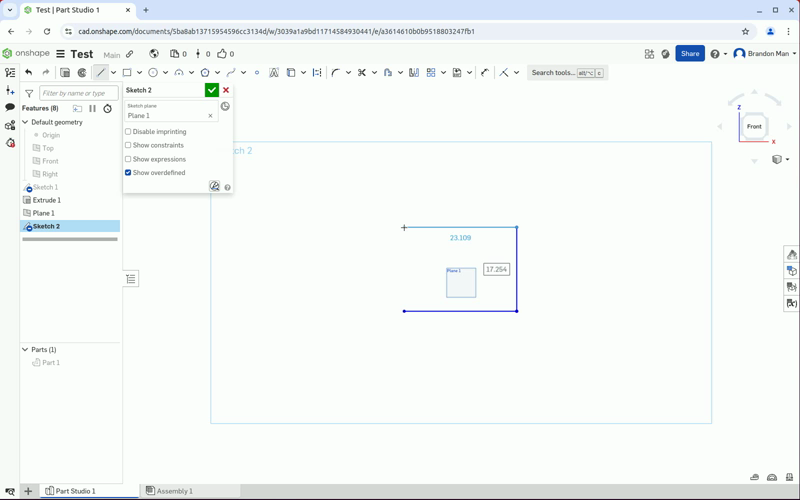
key_up(shift)
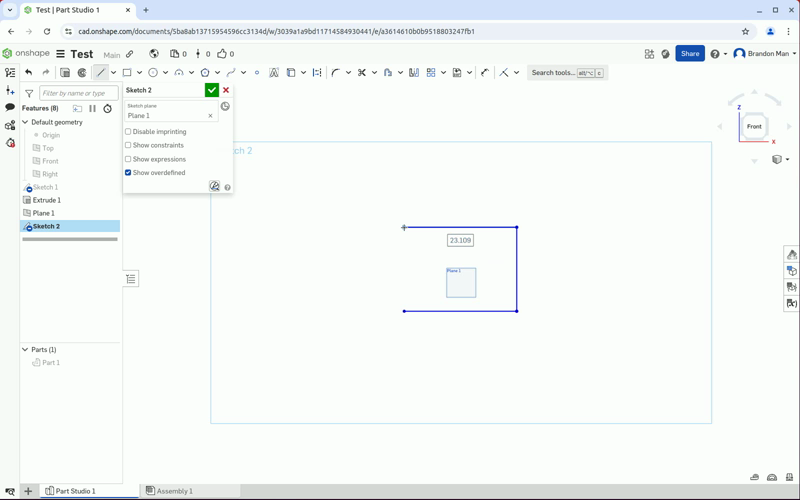
key_down(shift)
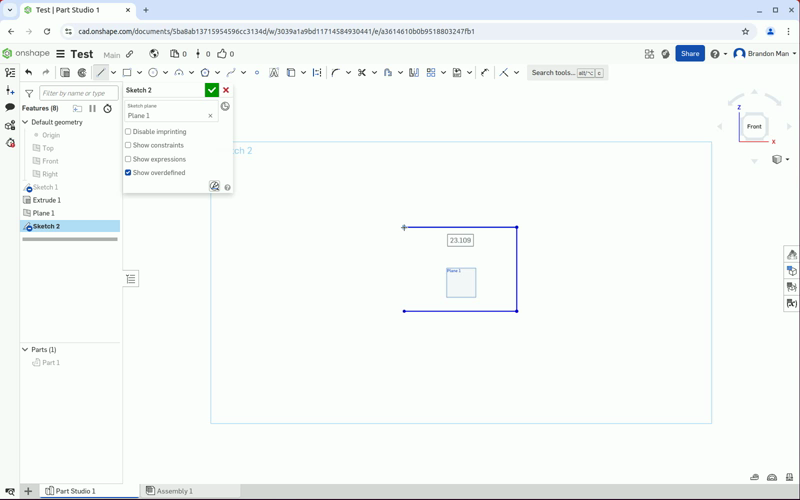
mouse_move(404, 311)
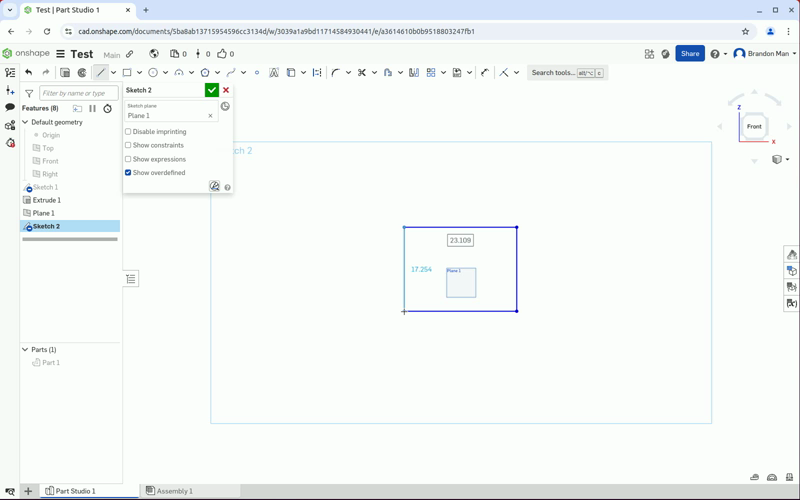
key_up(shift)
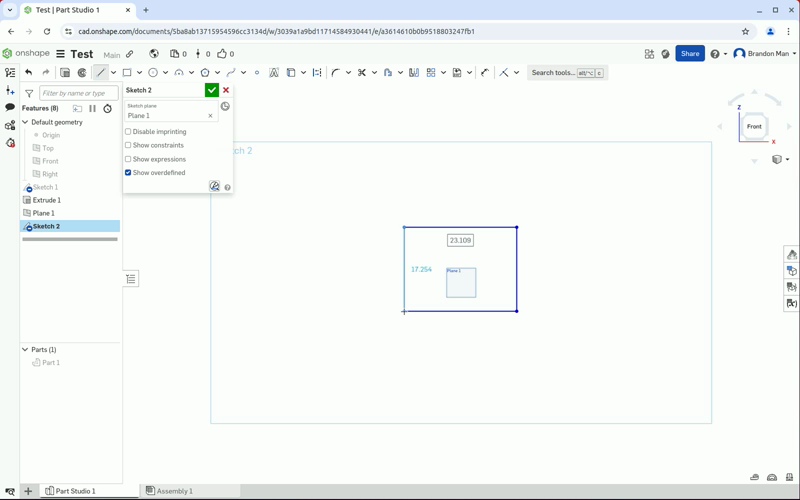
click(404, 311)
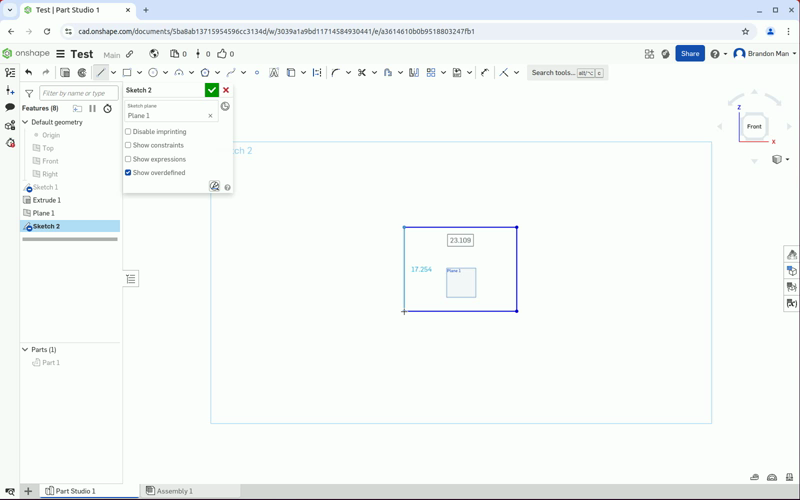
key(esc)
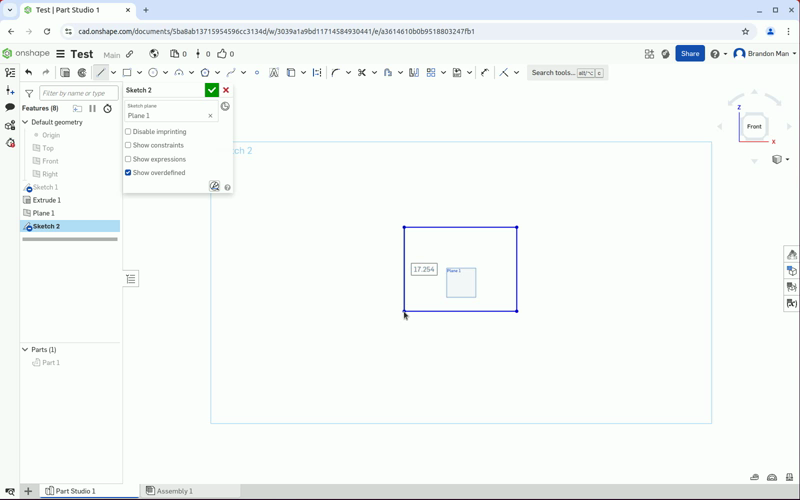
mouse_move(434, 242)
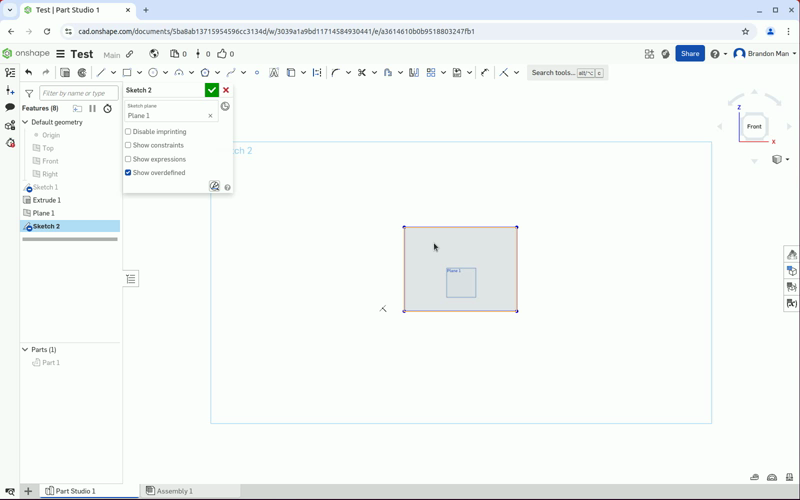
click(434, 242)
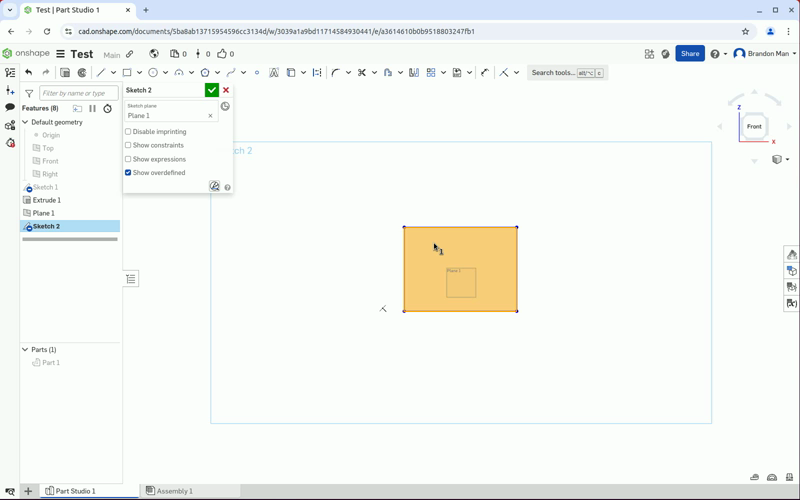
mouse_move(73, 352)
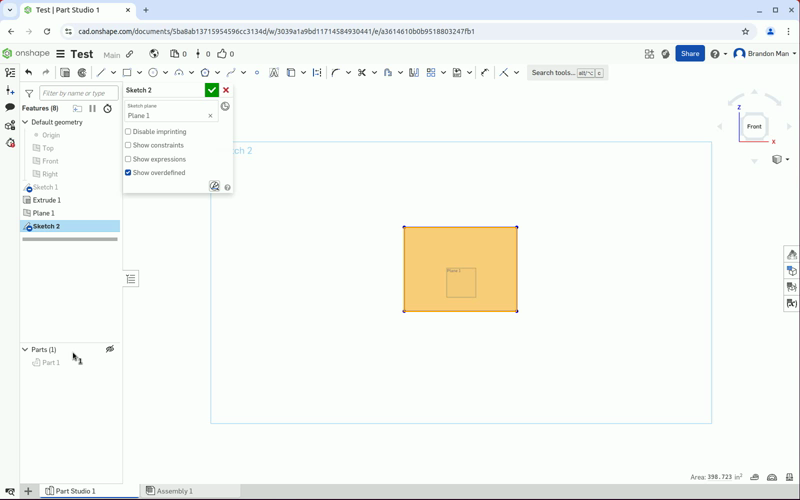
key(shift+y)
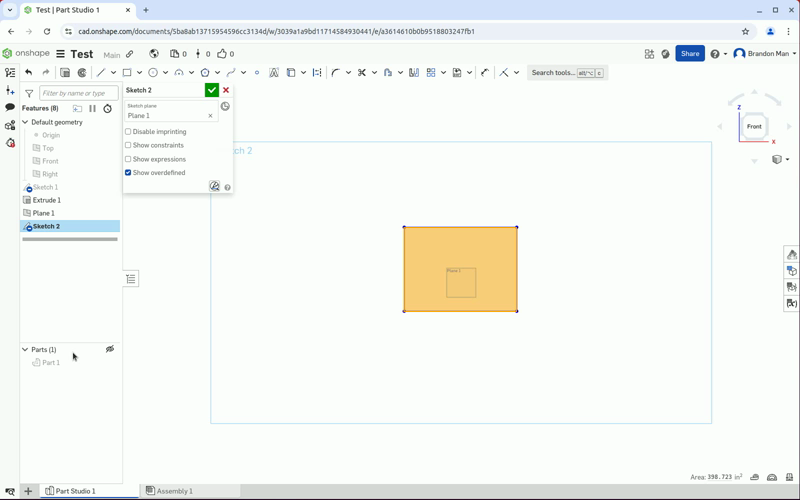
key(shift+e)
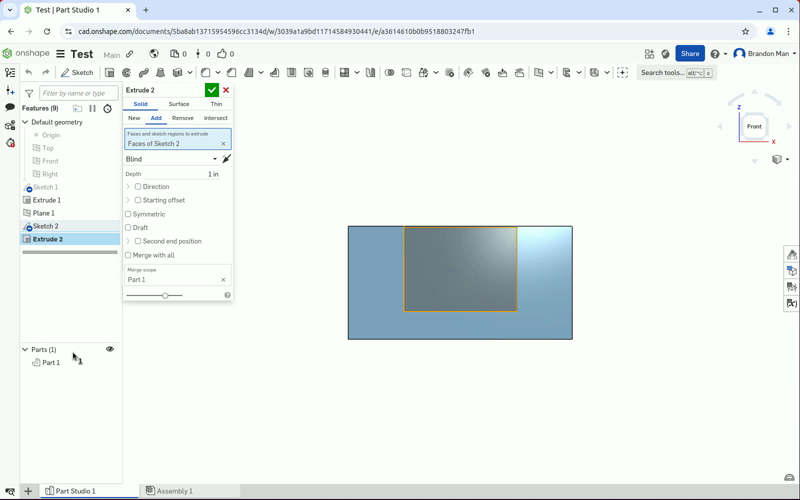
mouse_move(143, 106)
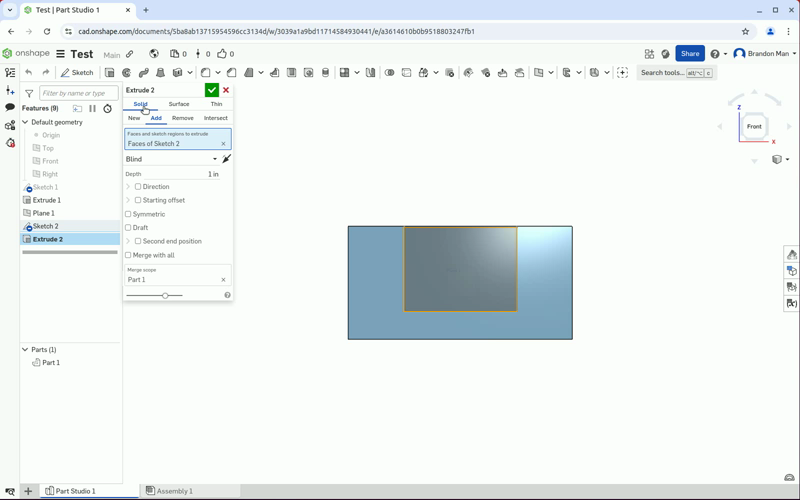
click(143, 106)
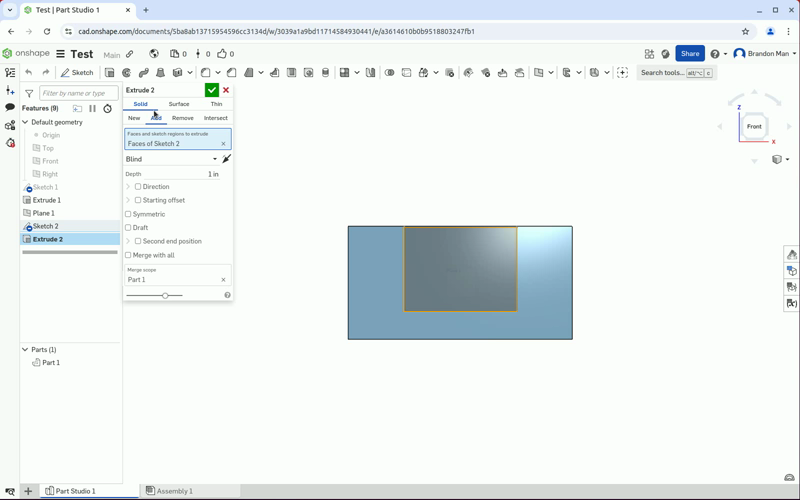
mouse_move(186, 120)
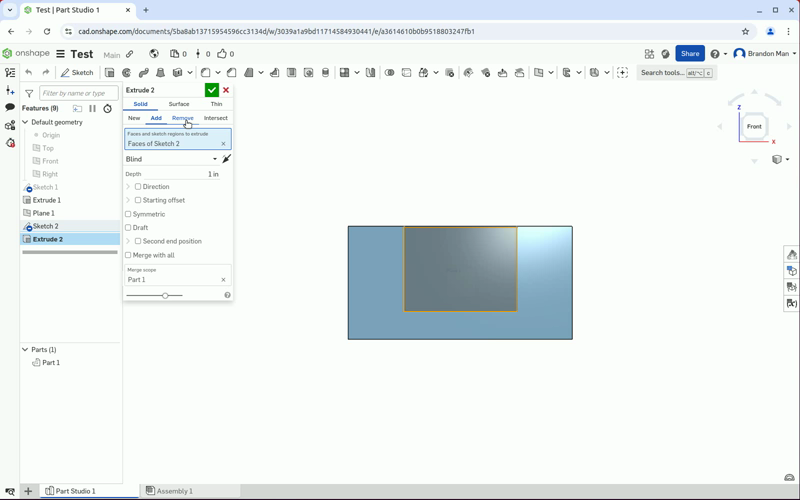
click(186, 120)
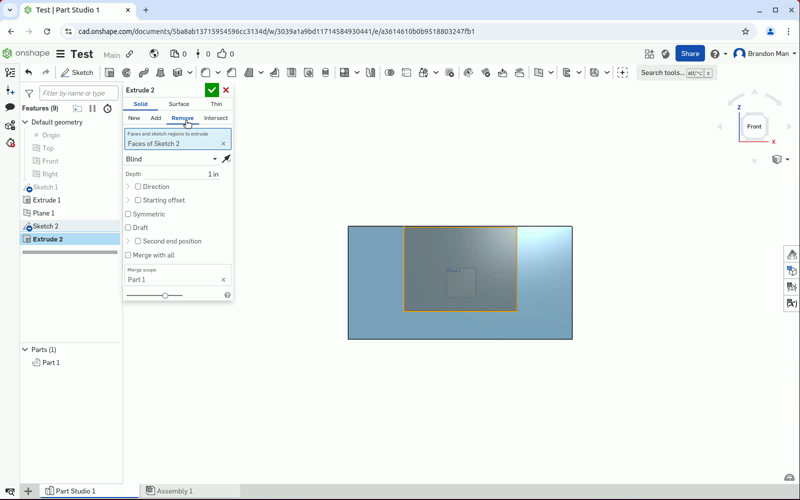
key(tab, 4)
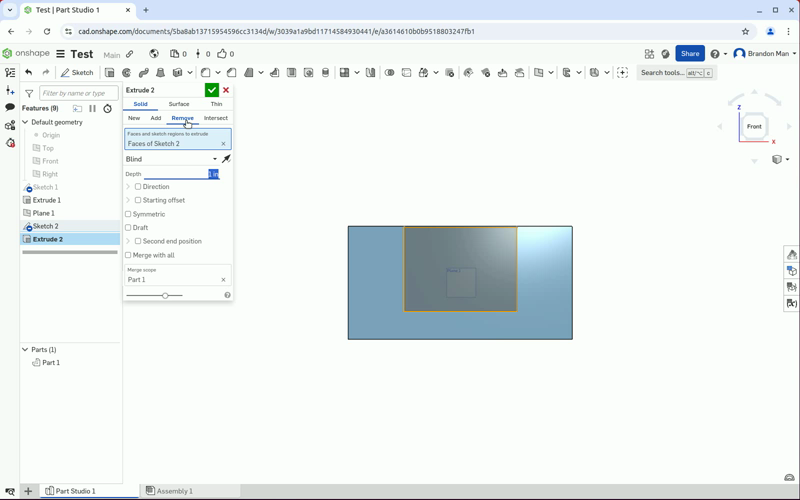
text(11.554)
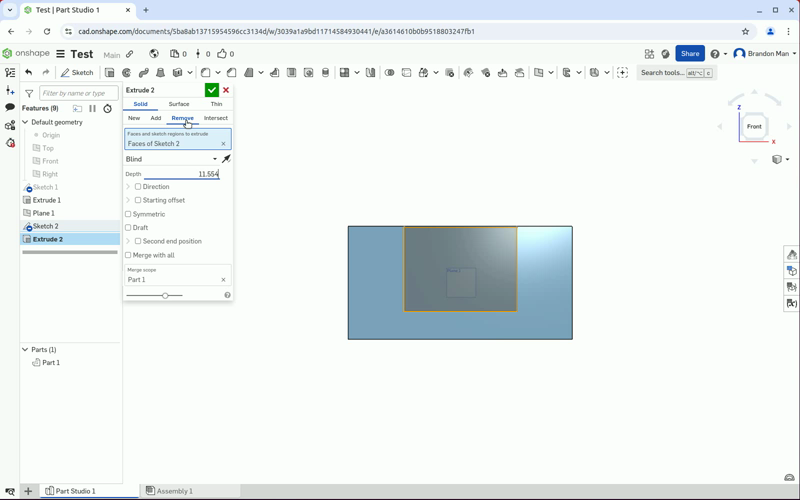
key(tab, 6)
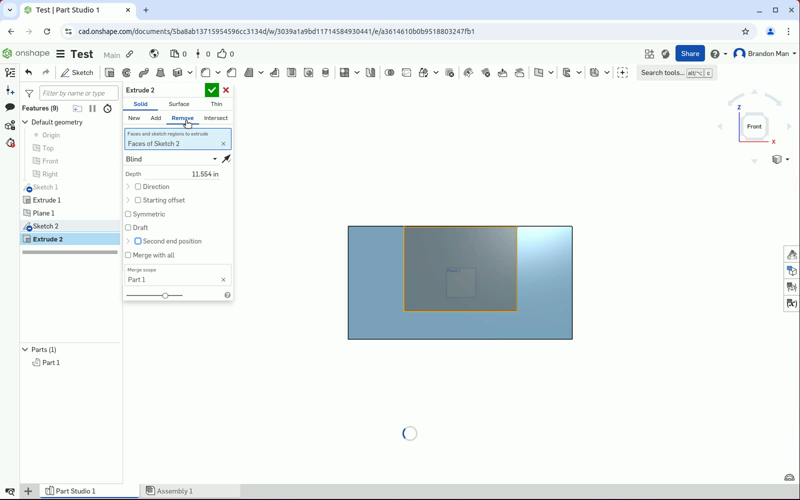
key(space)
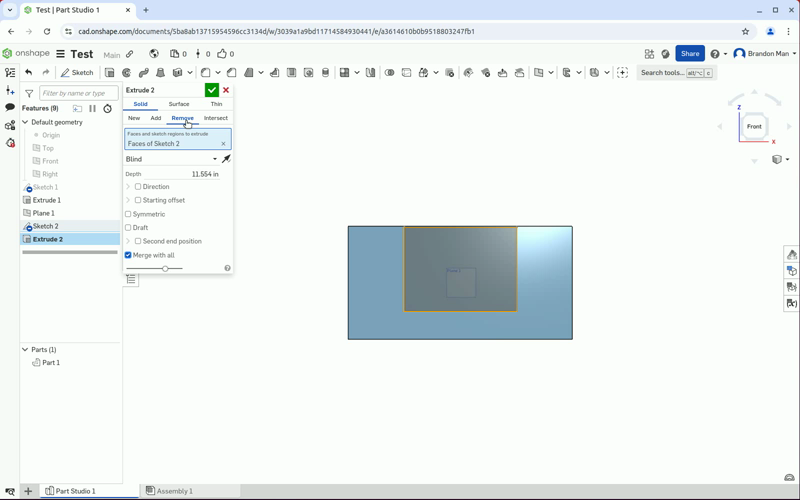
key(enter)
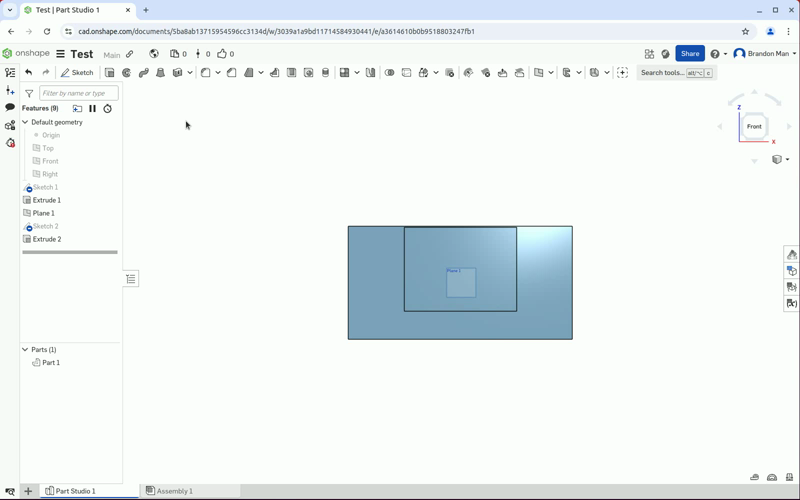
key(shift+h)
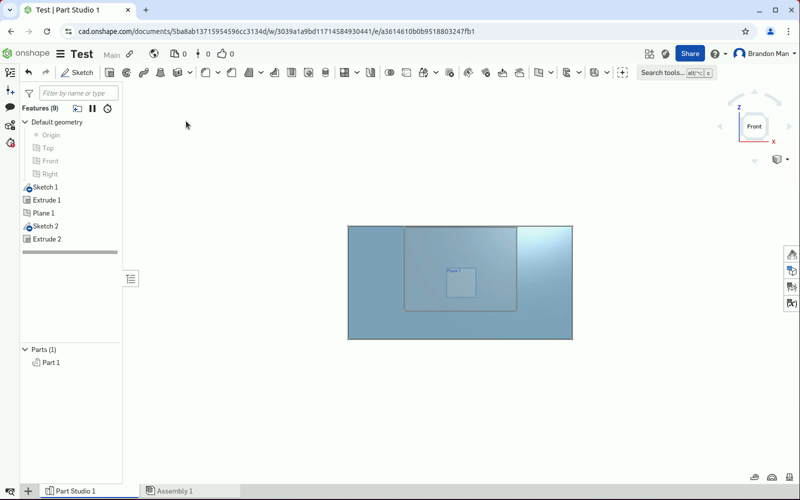
key(shift+h)
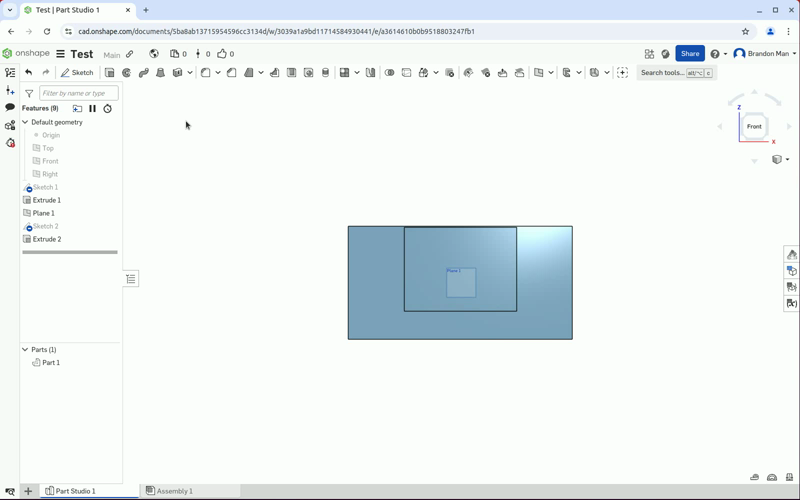
mouse_move(73, 189)
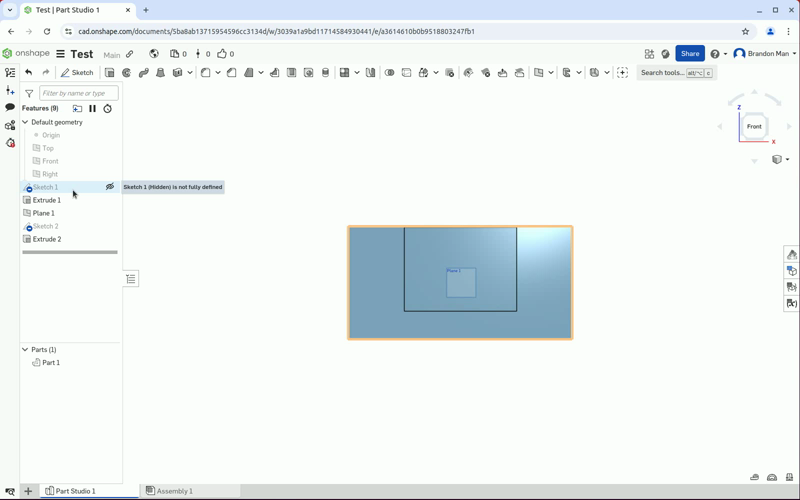
click(73, 189)
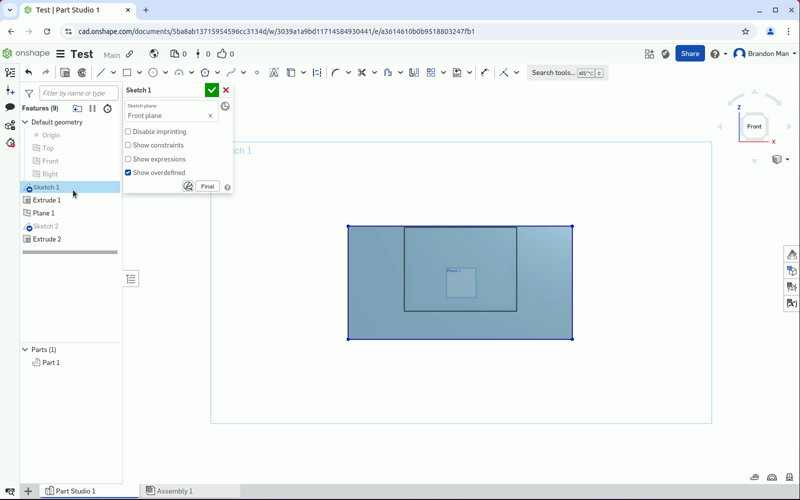
mouse_move(229, 92)
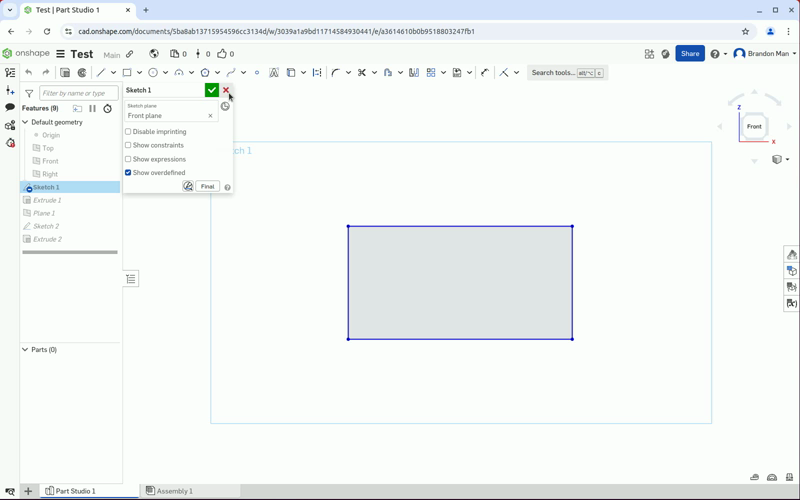
click(229, 92)
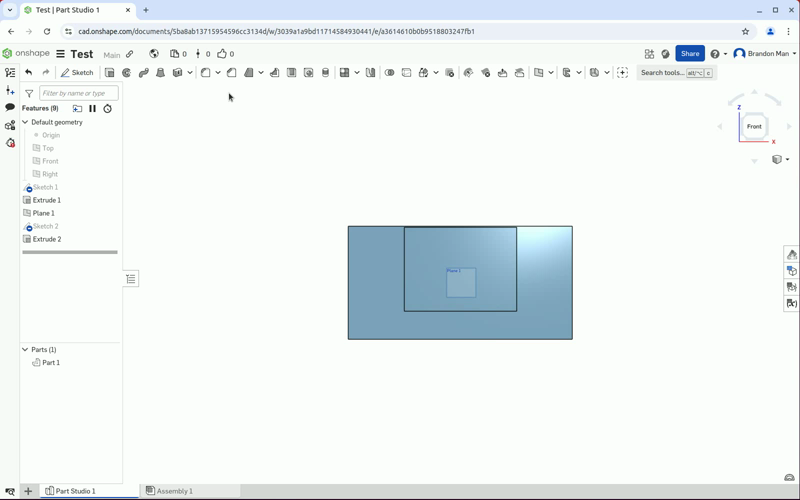
mouse_move(73, 352)
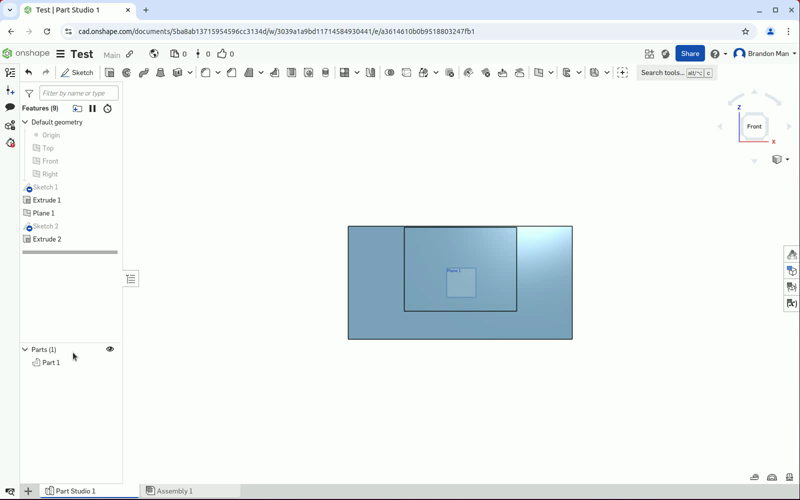
key(y)
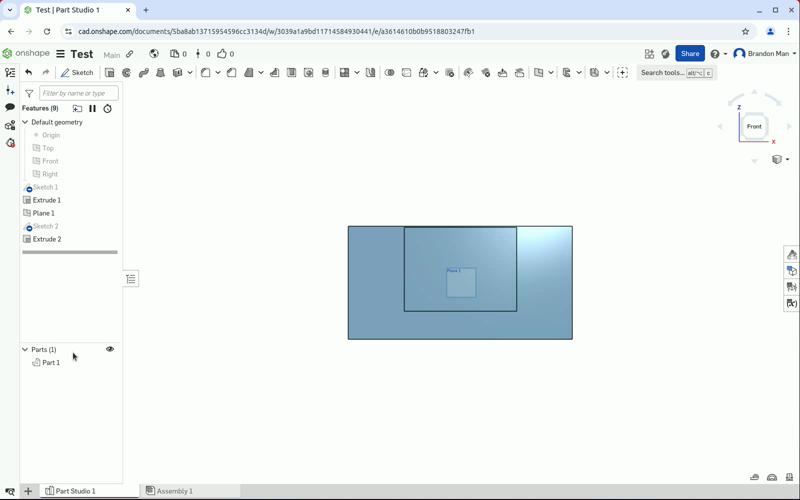
key(shift+p)
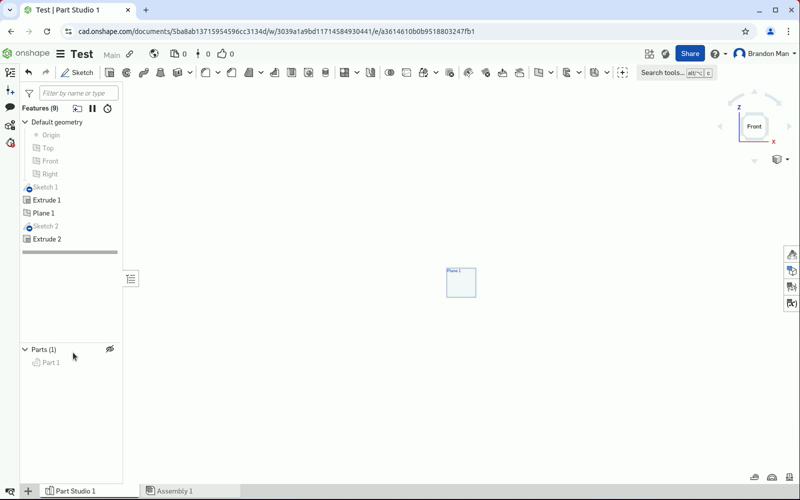
key(space)
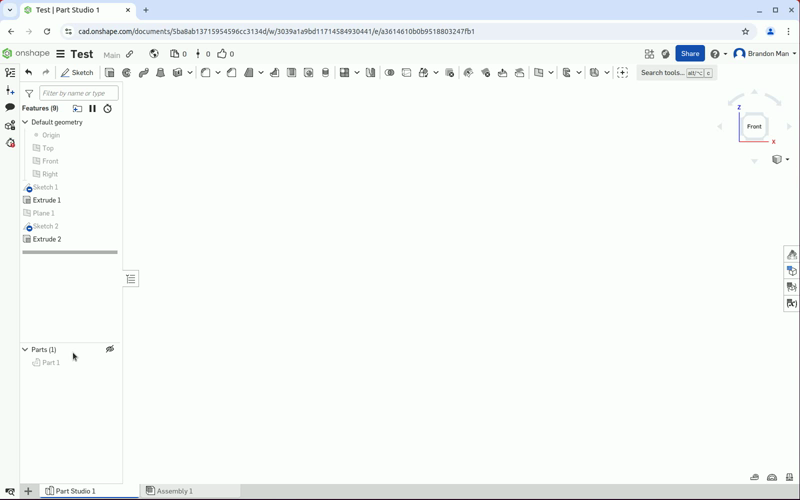
key_down(shift)
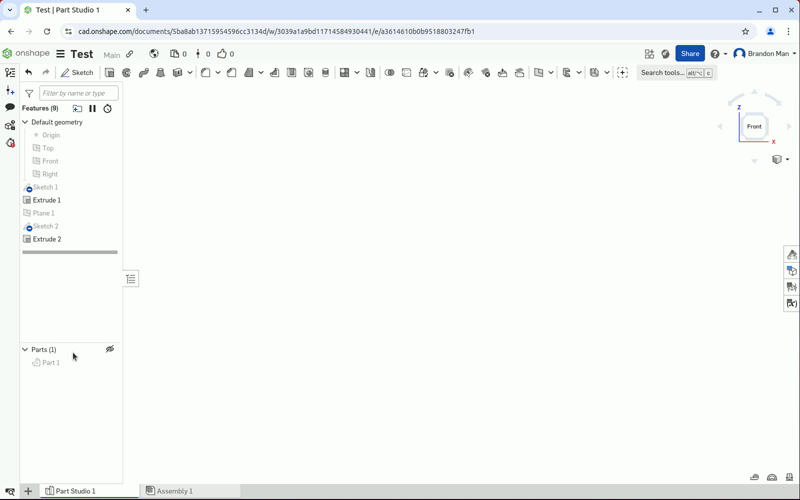
key(left)
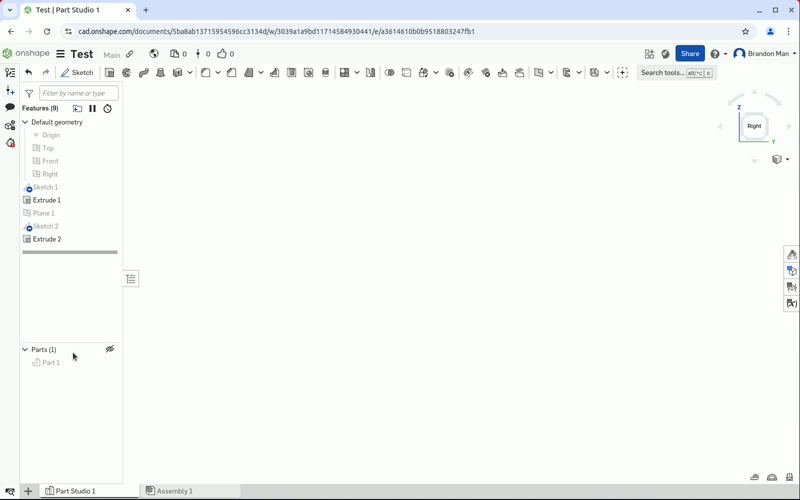
key_up(shift)
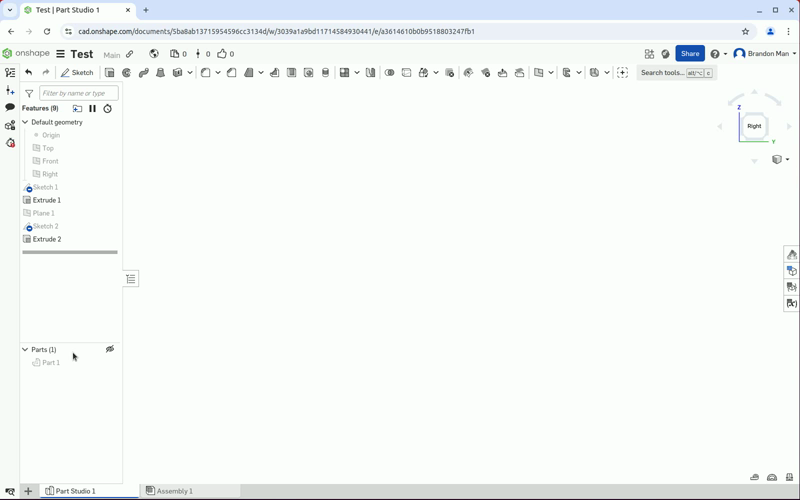
mouse_move(73, 352)
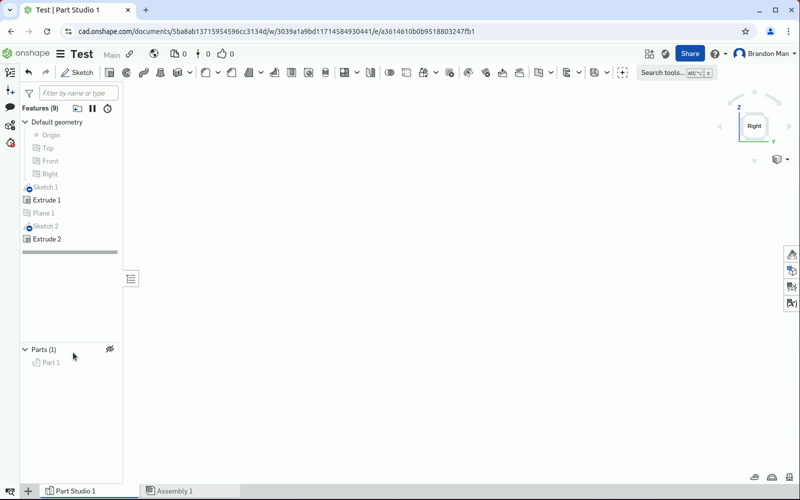
key(shift+y)
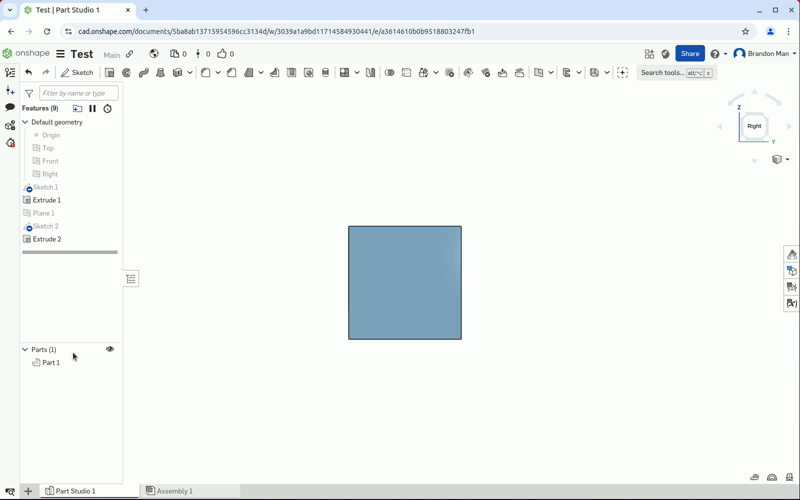
mouse_move(541, 75)
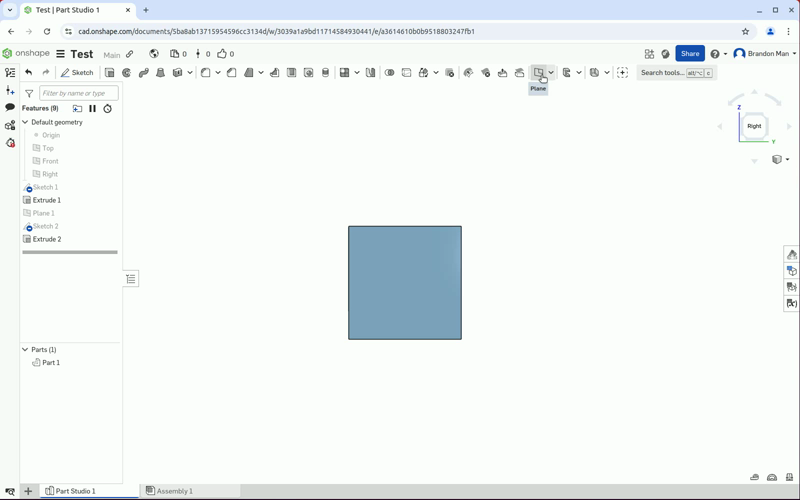
click(541, 75)
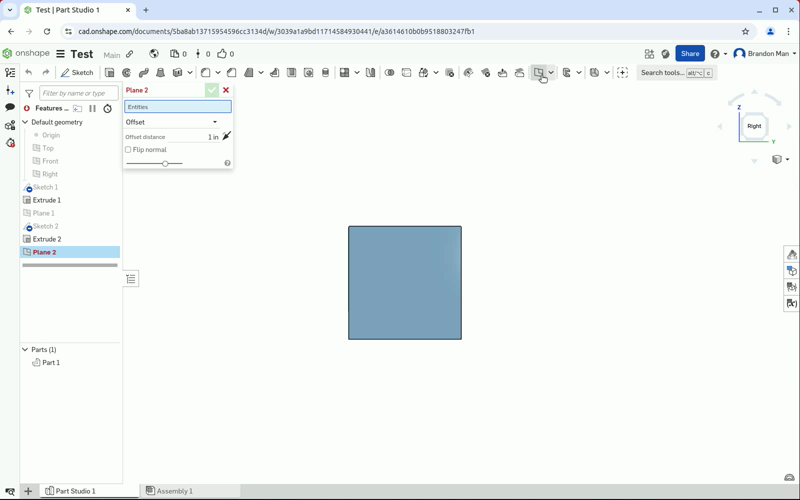
mouse_move(73, 176)
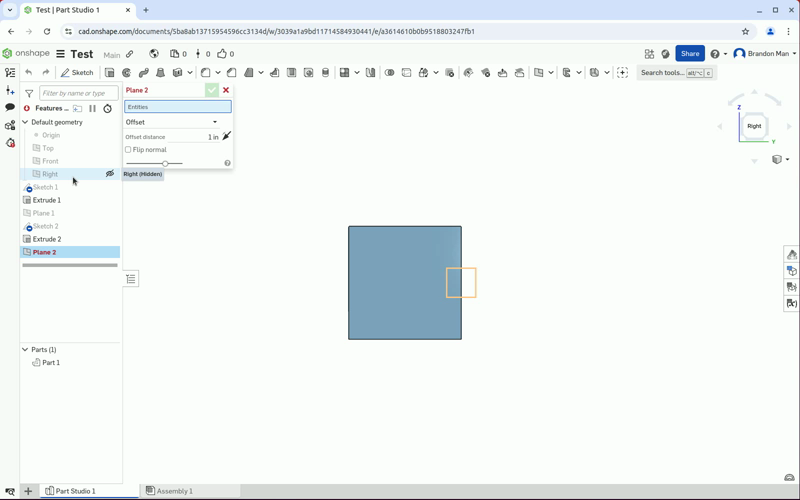
click(73, 176)
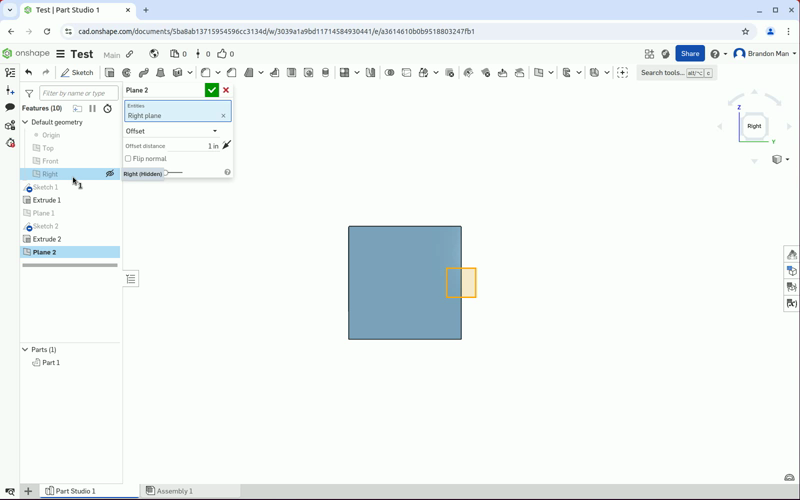
key(tab, 2)
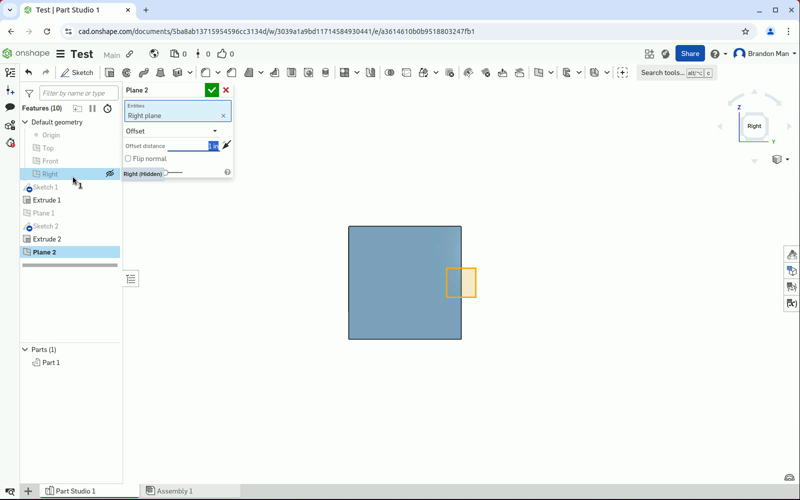
text(11.554)
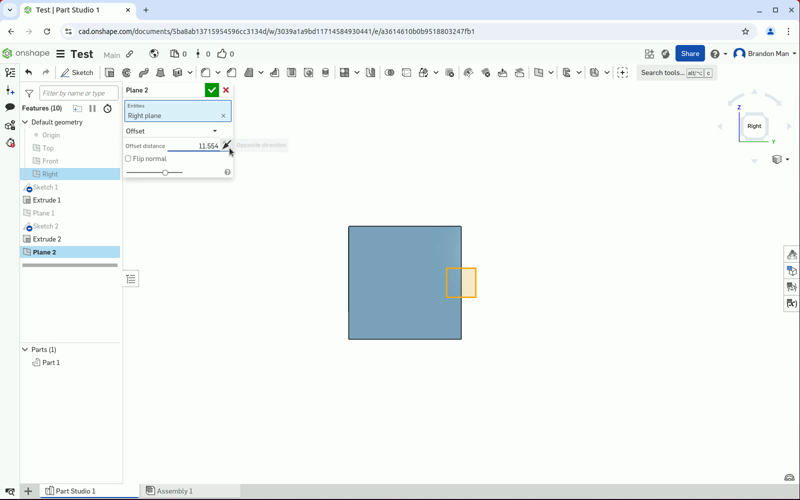
mouse_move(229, 147)
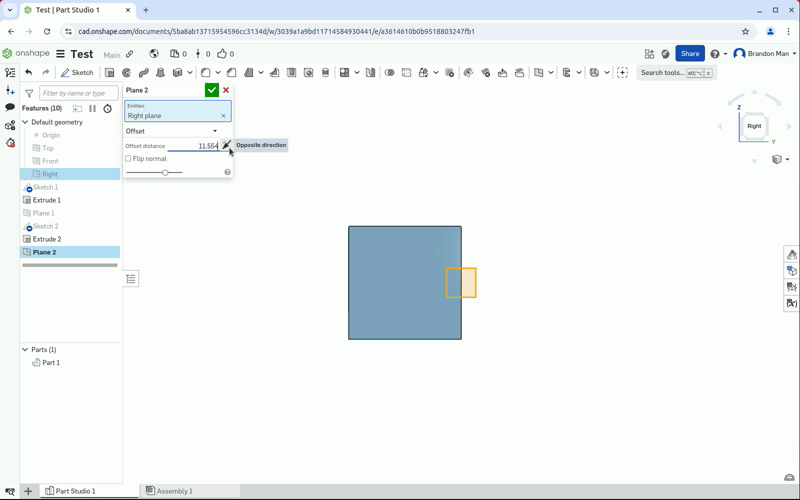
click(229, 147)
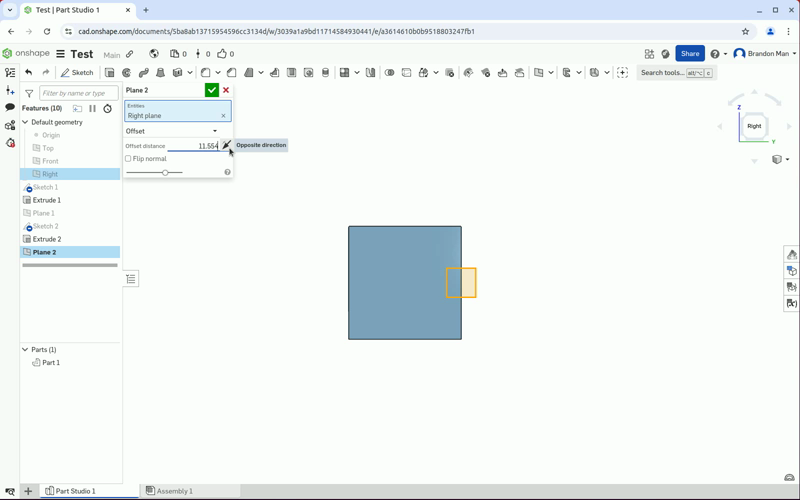
key(enter, 2)
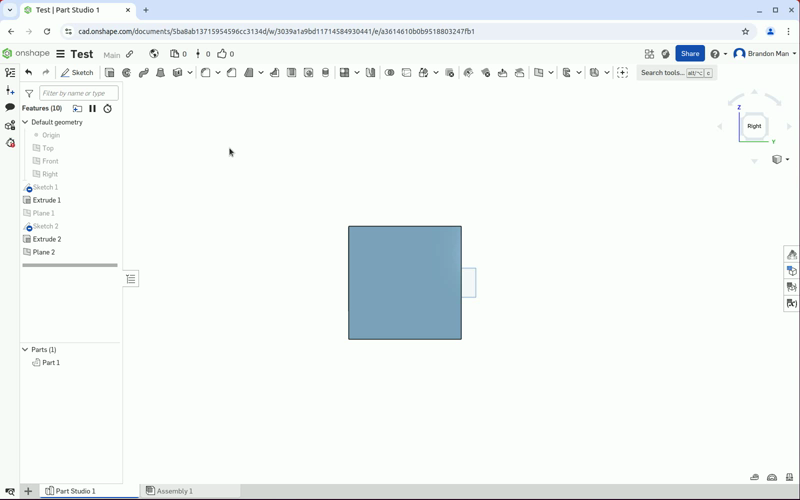
key(shift+s)
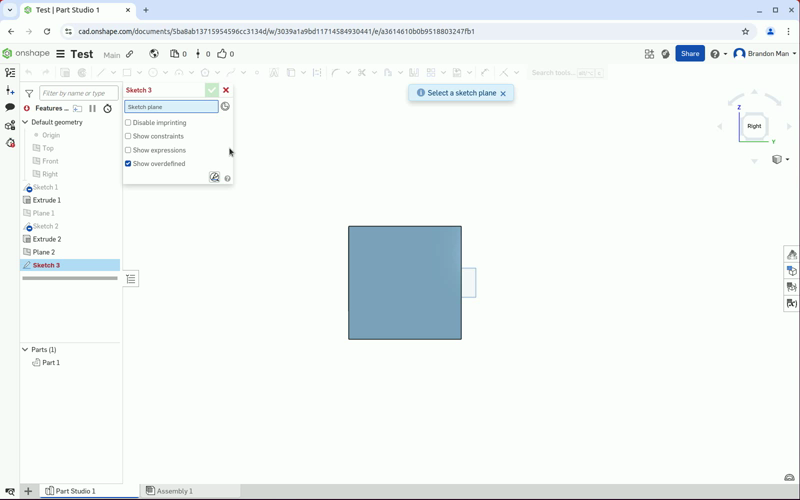
mouse_move(73, 254)
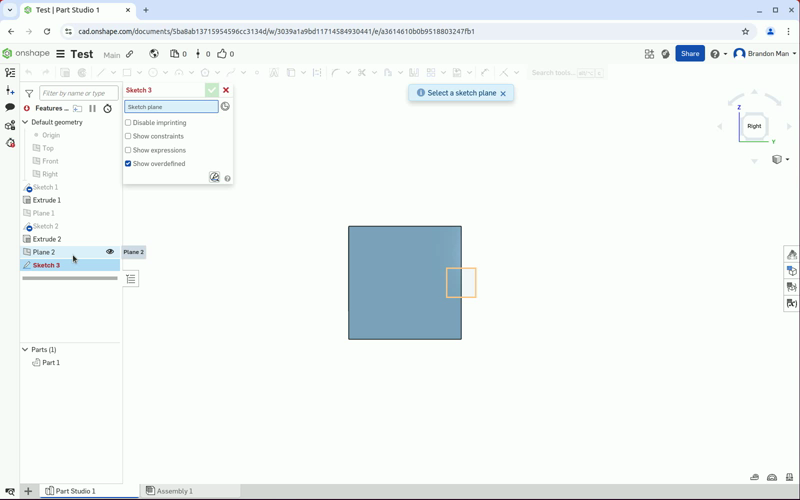
click(73, 254)
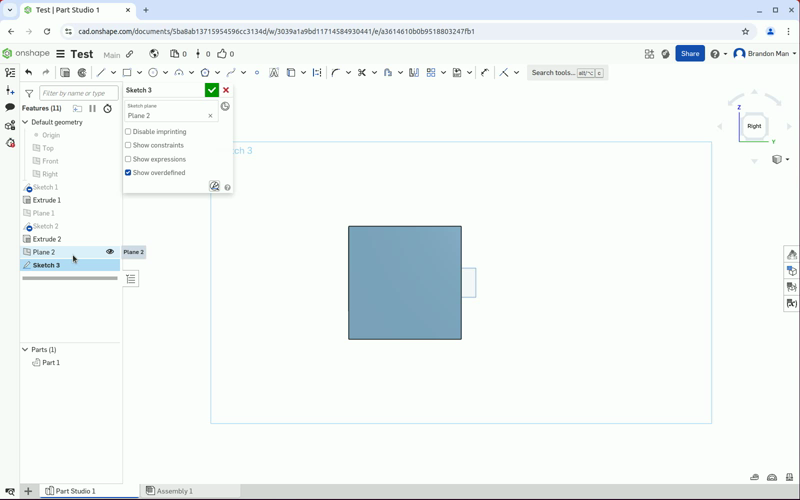
mouse_move(73, 352)
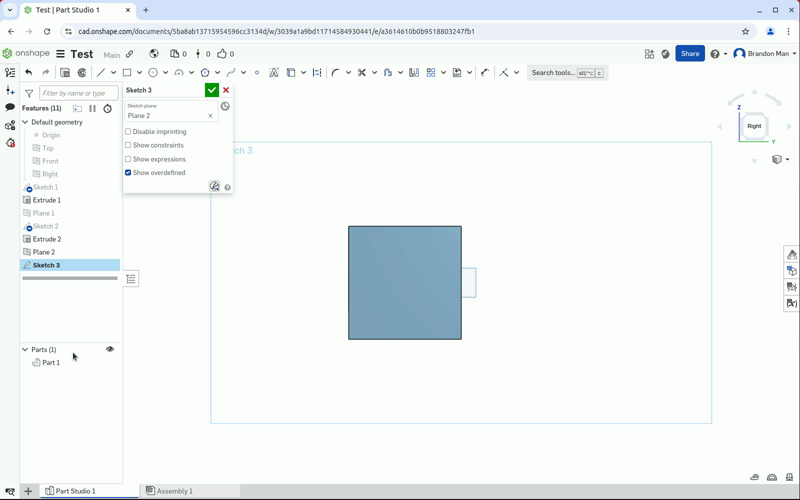
key(y)
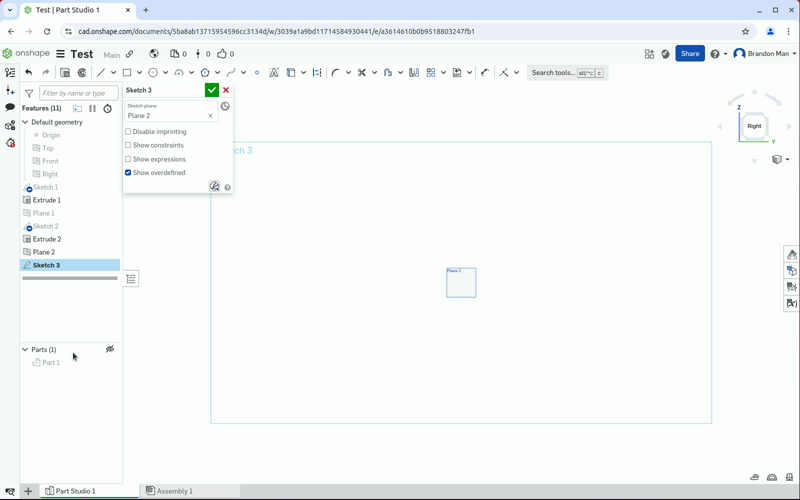
key(l)
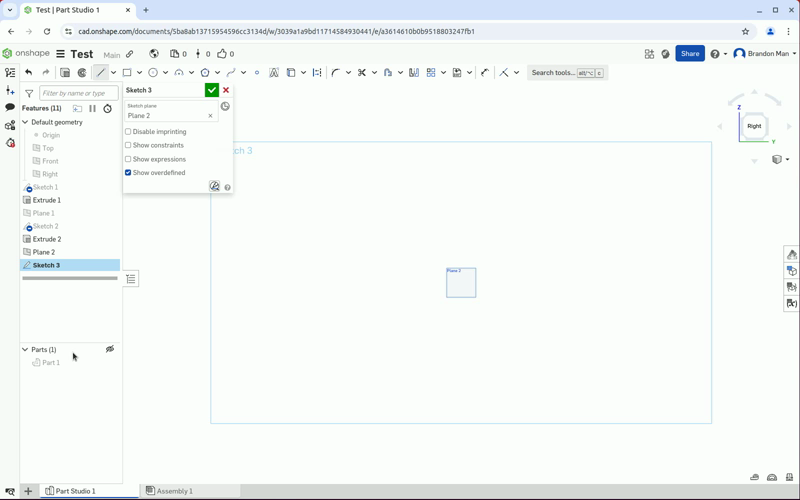
key_down(shift)
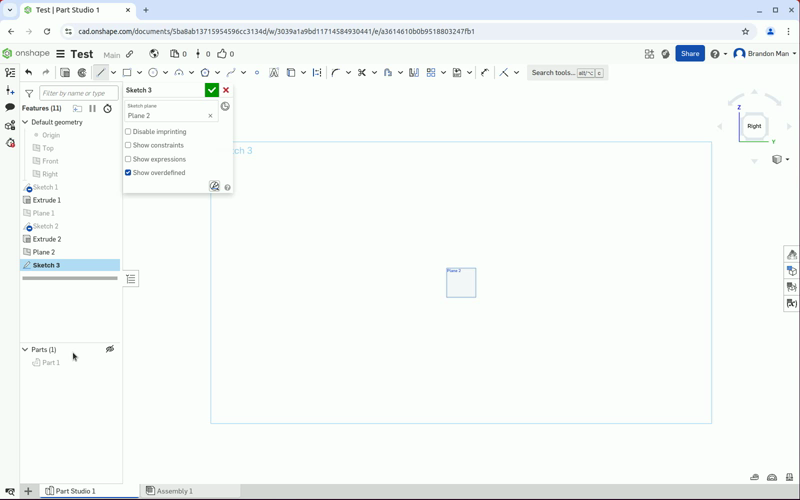
mouse_move(348, 311)
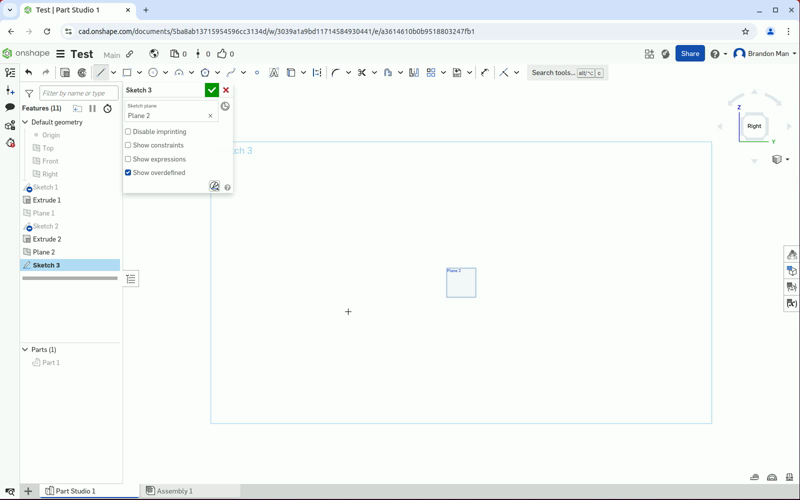
click(348, 311)
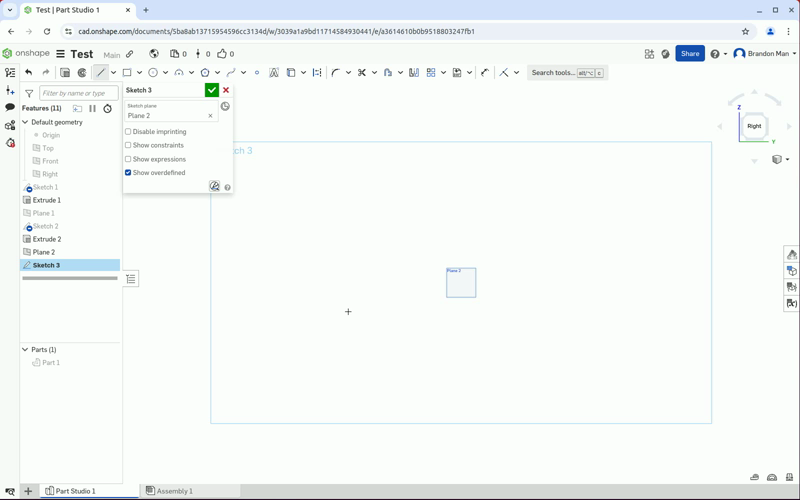
key_up(shift)
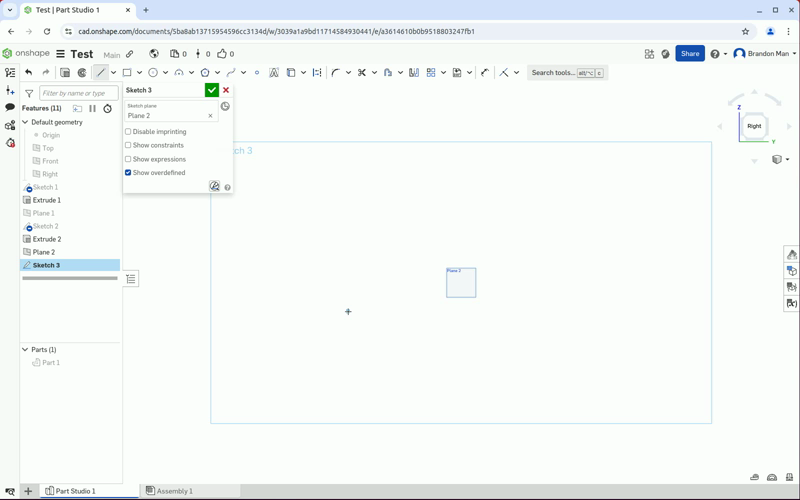
key_down(shift)
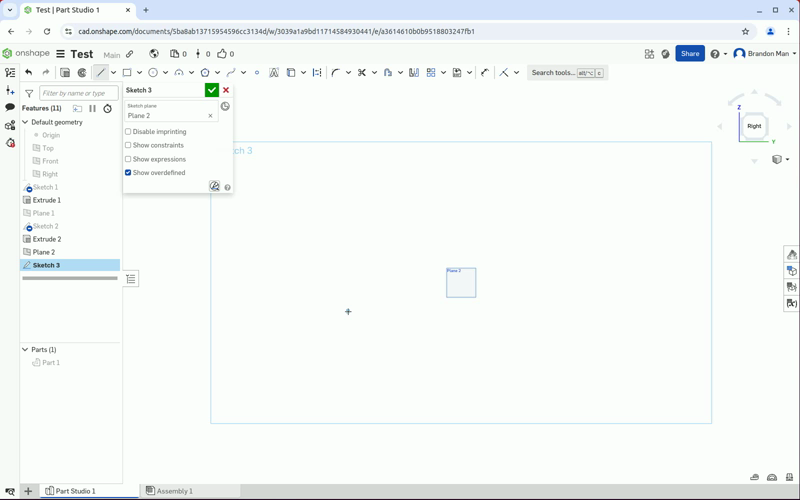
mouse_move(404, 226)
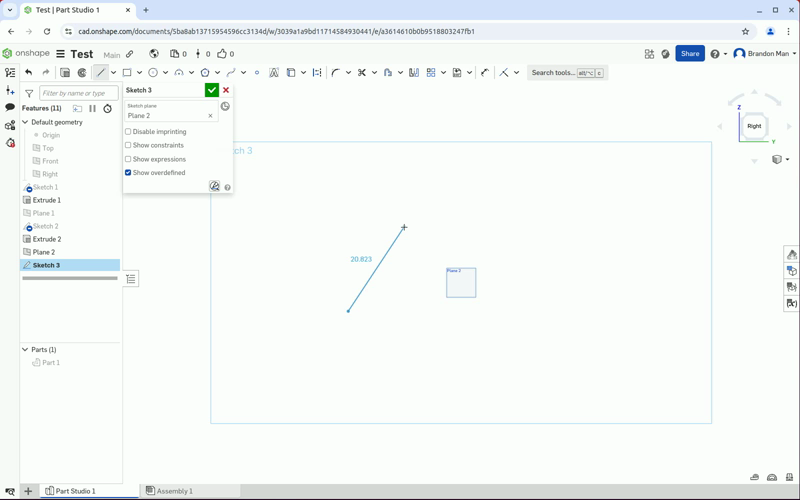
click(404, 226)
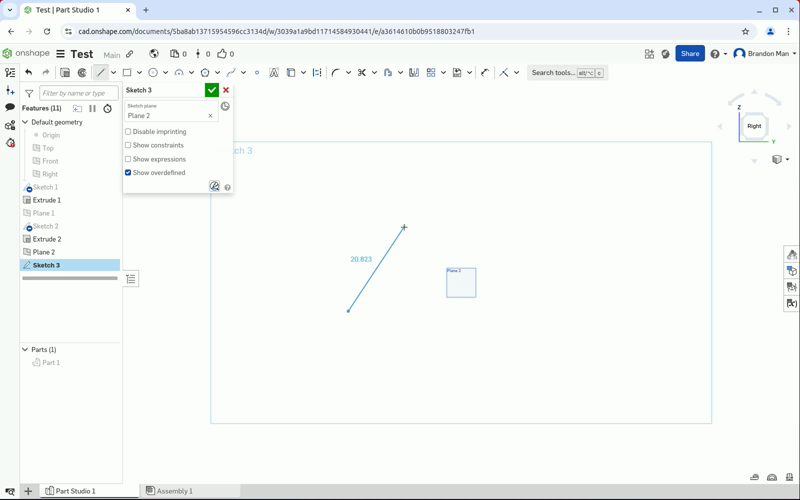
key_up(shift)
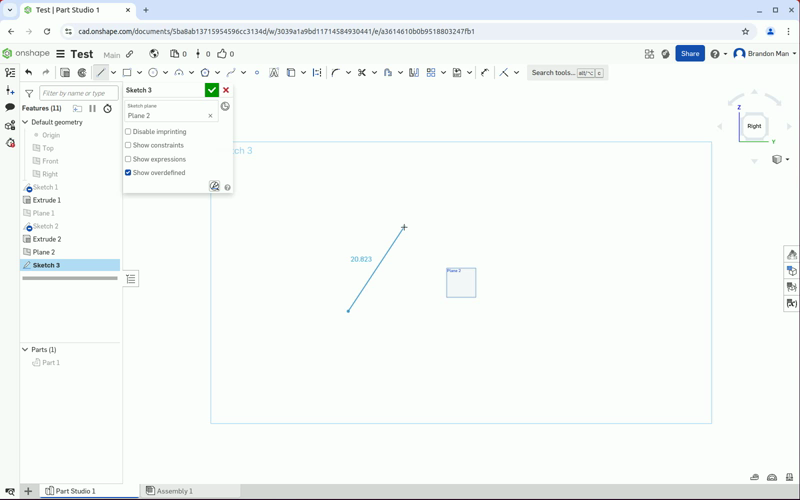
key_down(shift)
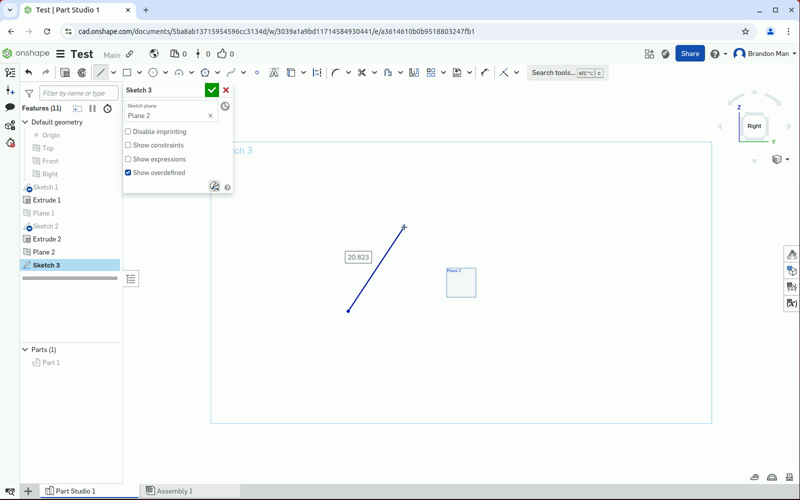
mouse_move(434, 226)
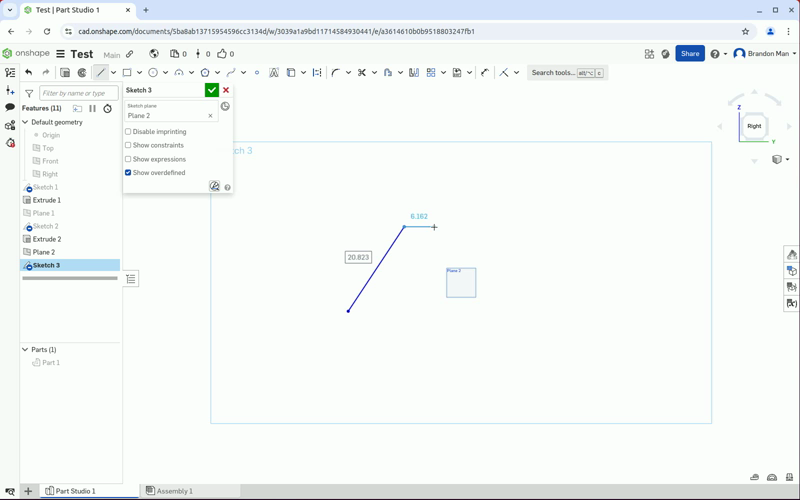
mouse_move(348, 226)
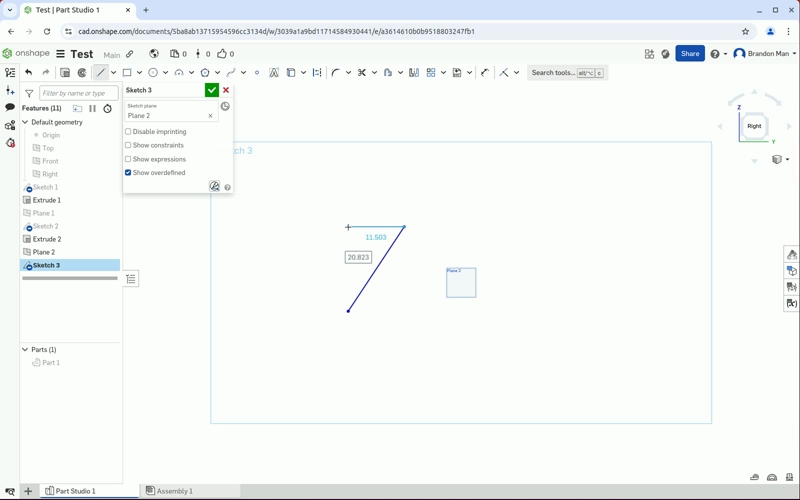
click(348, 226)
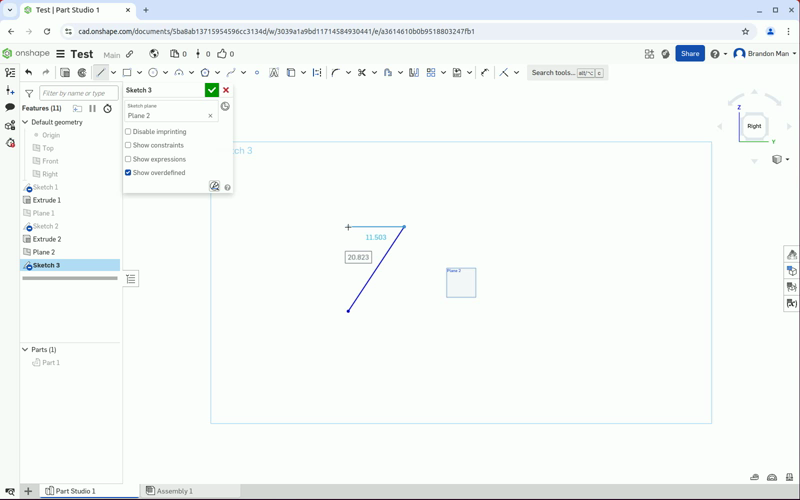
key_up(shift)
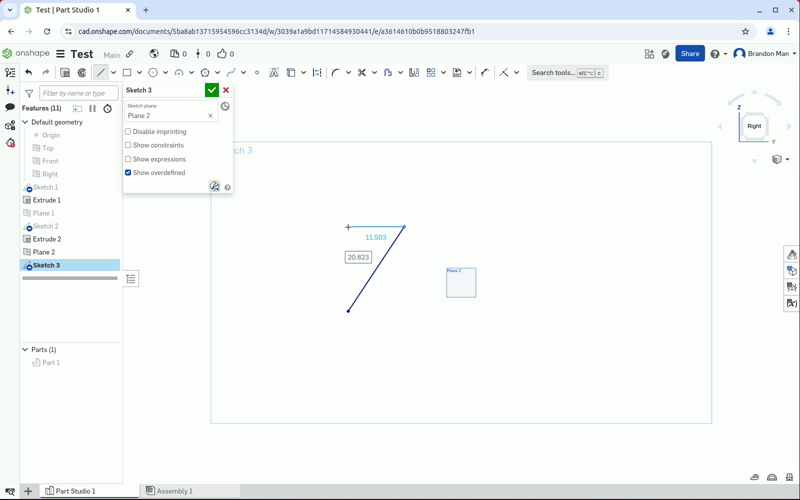
key_down(shift)
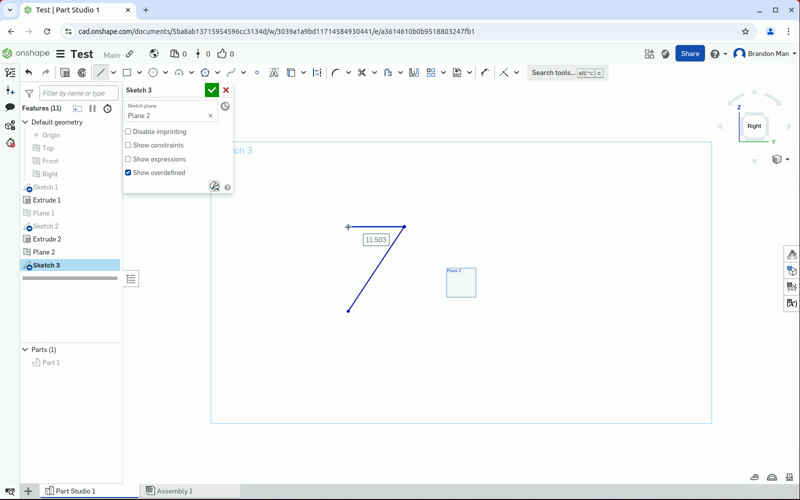
mouse_move(348, 311)
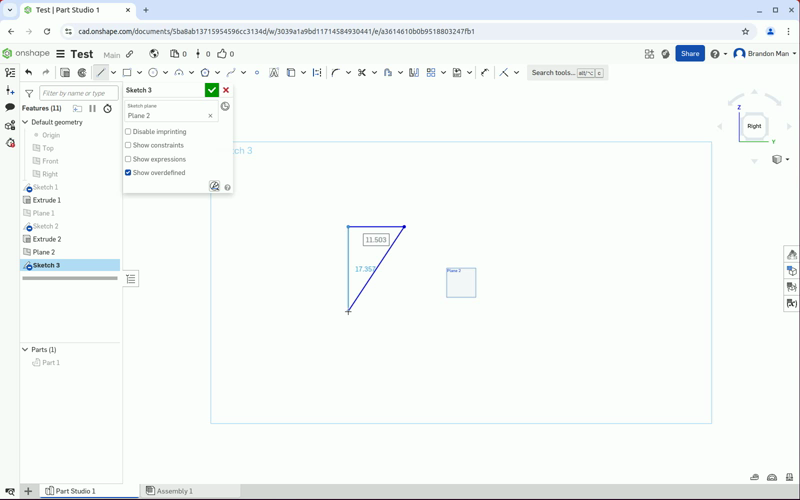
key_up(shift)
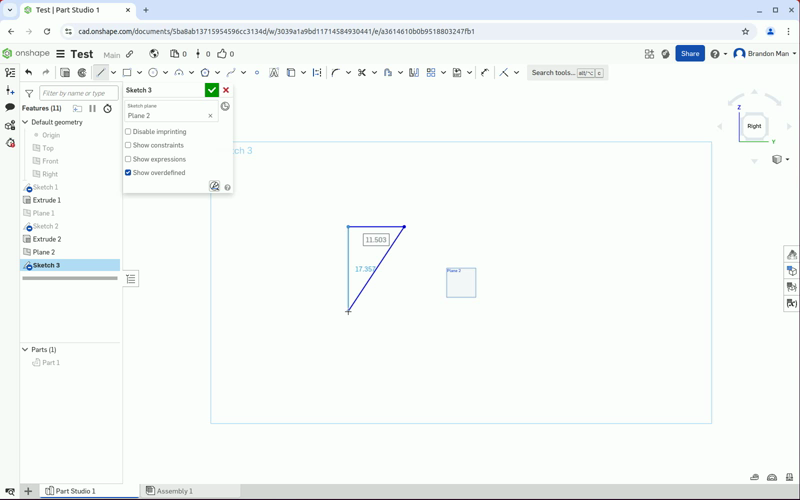
click(348, 311)
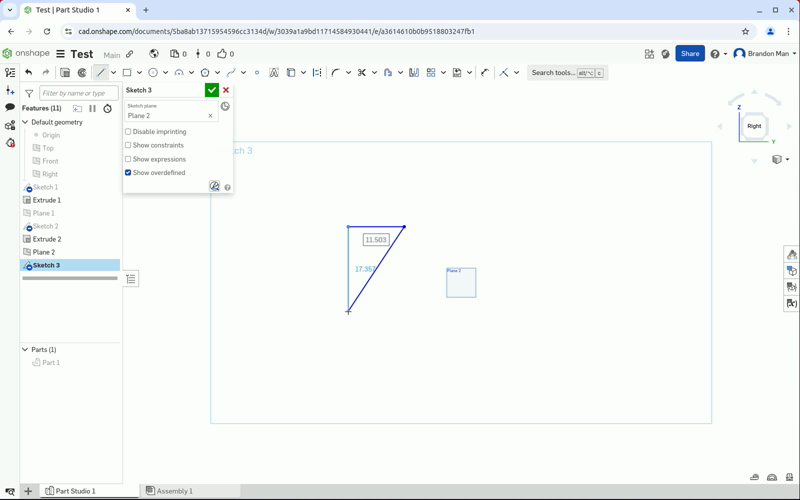
key(esc)
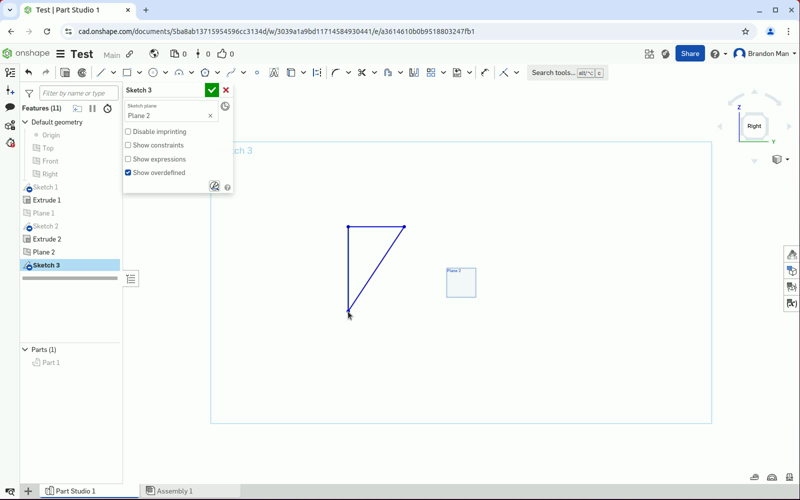
mouse_move(350, 283)
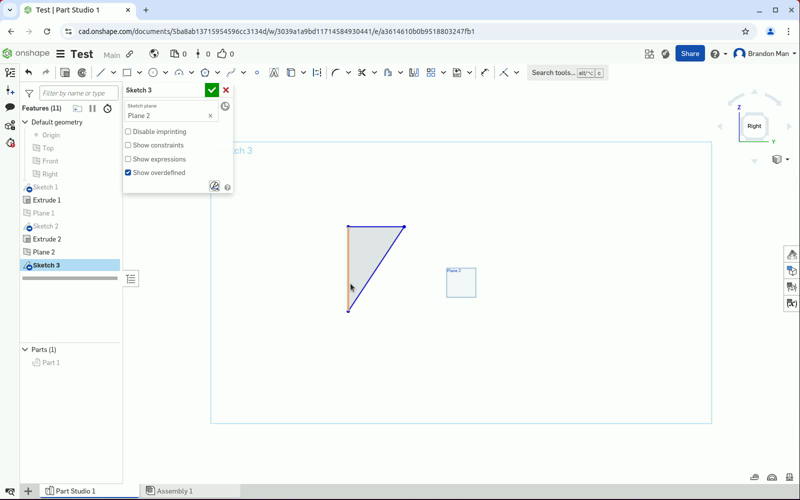
click(350, 283)
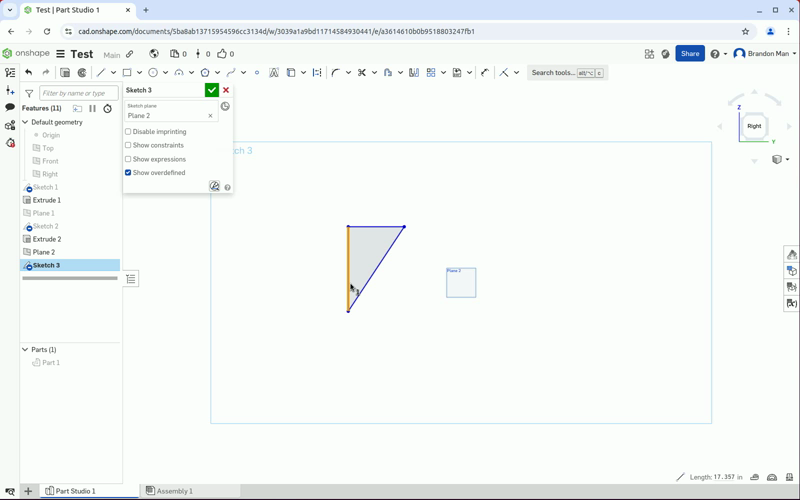
mouse_move(73, 352)
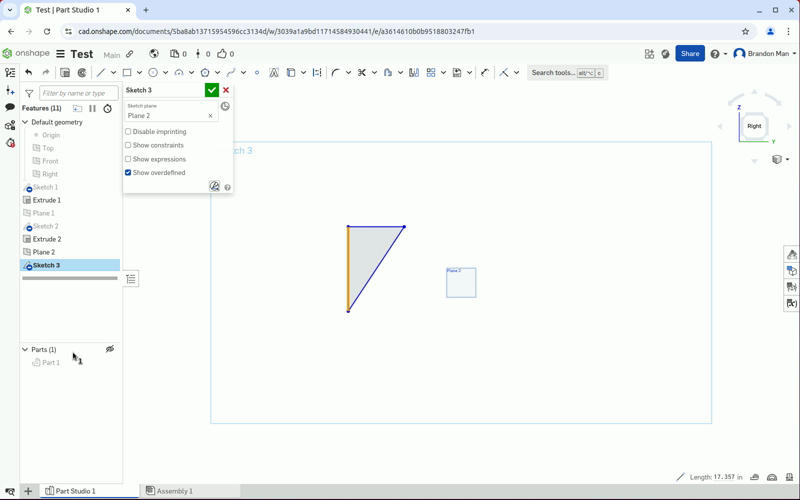
key(shift+y)
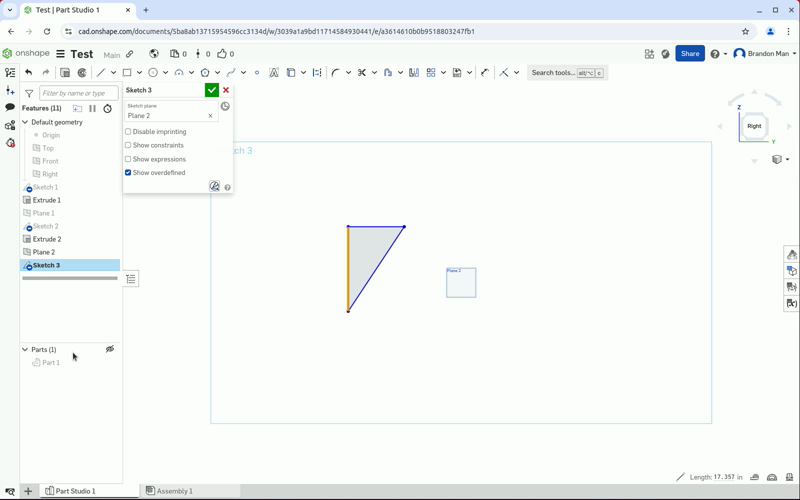
key(shift+e)
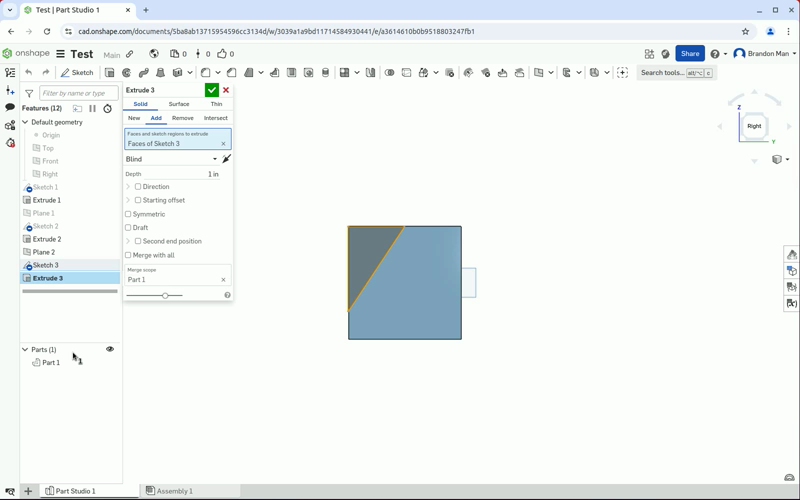
mouse_move(143, 106)
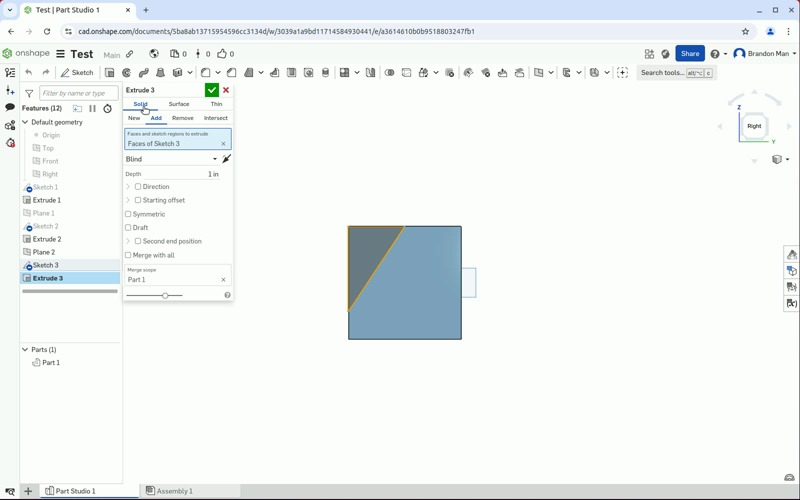
click(143, 106)
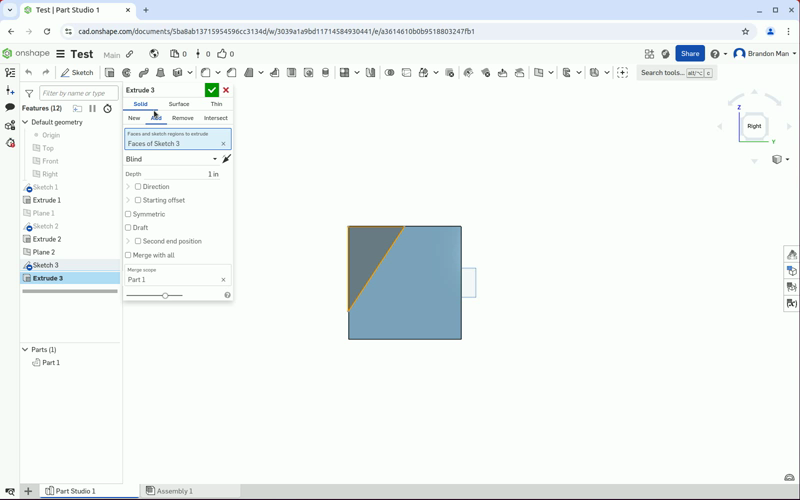
mouse_move(186, 120)
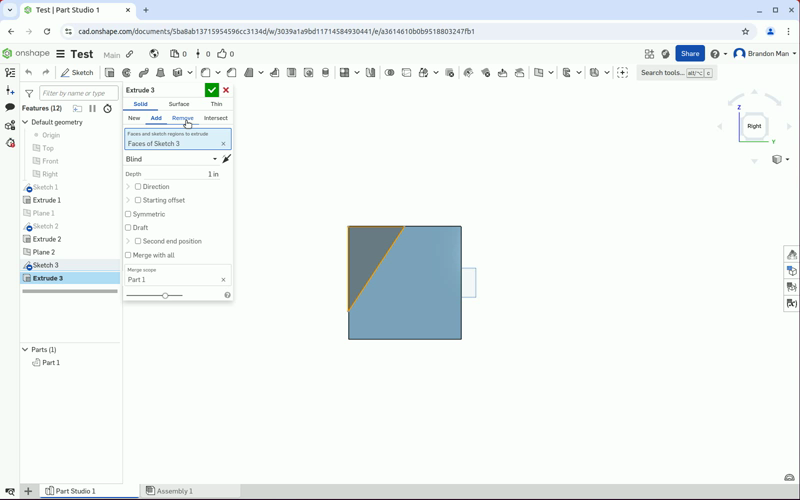
click(186, 120)
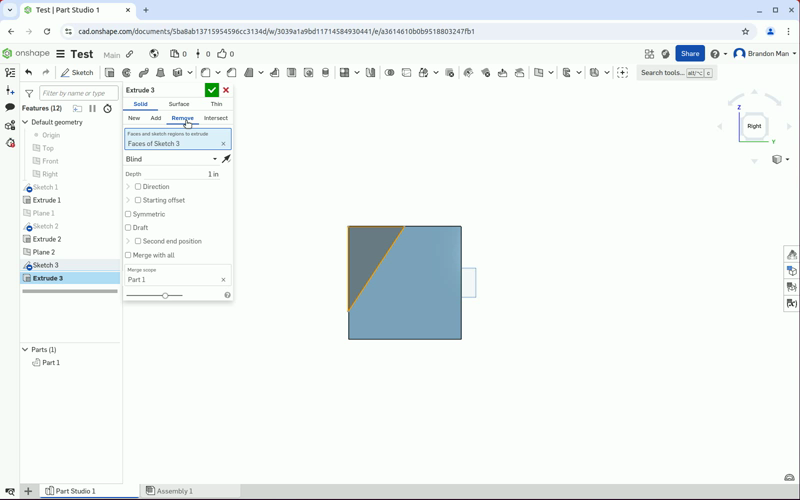
key(tab, 4)
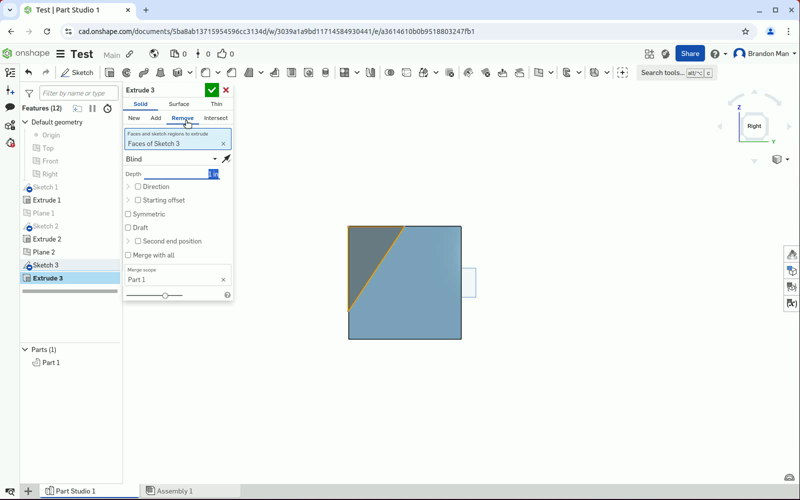
text(11.554)
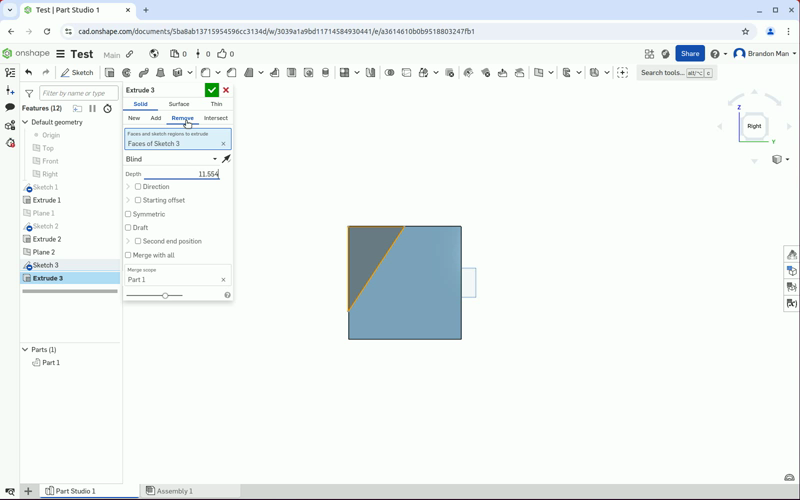
key(tab, 6)
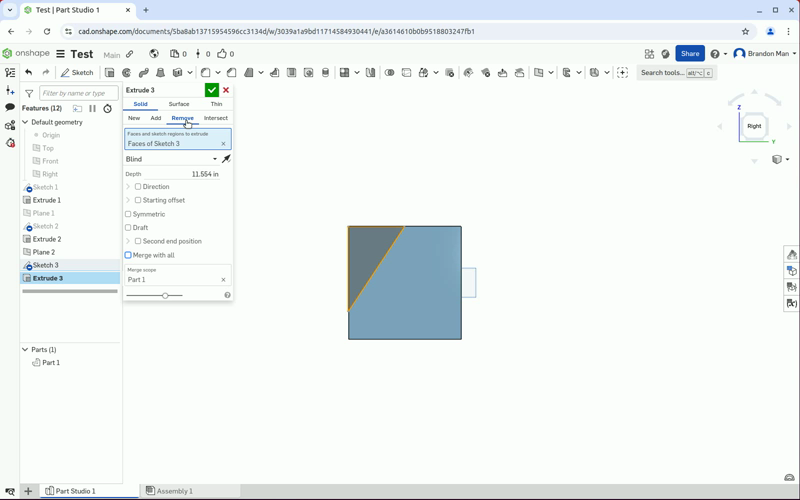
key(space)
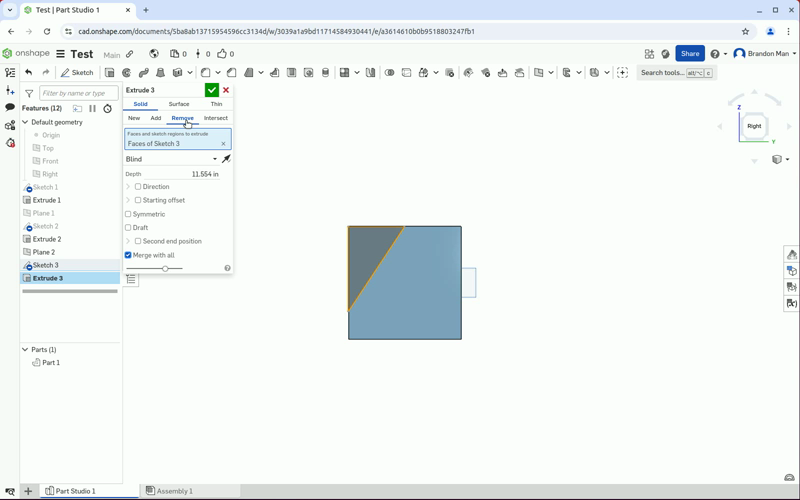
key(enter)
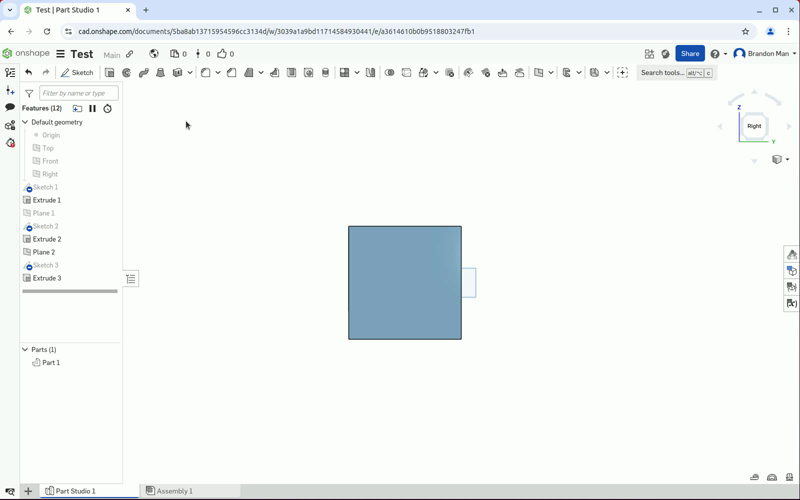
key(shift+h)
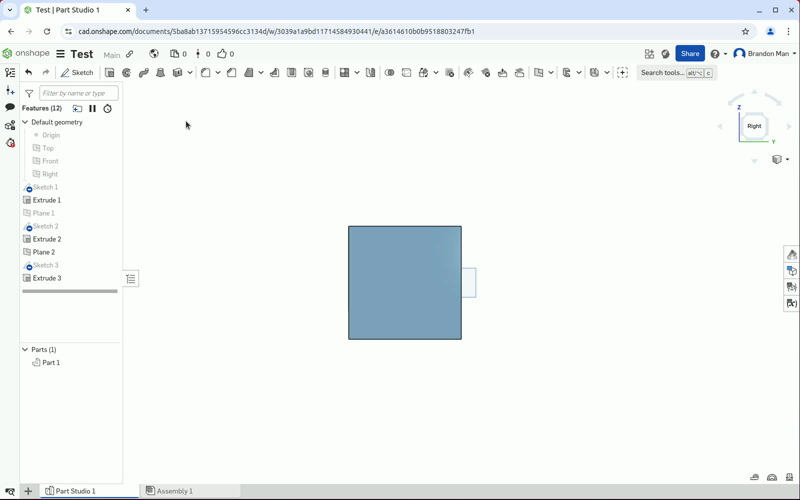
key(shift+h)
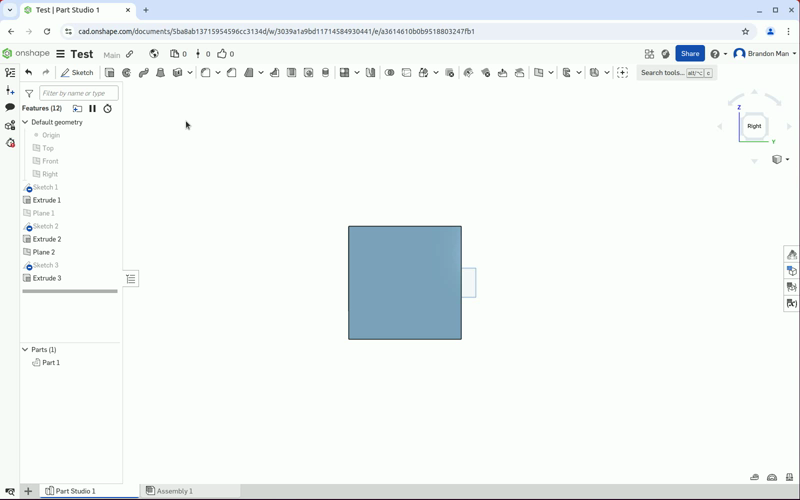
mouse_move(73, 189)
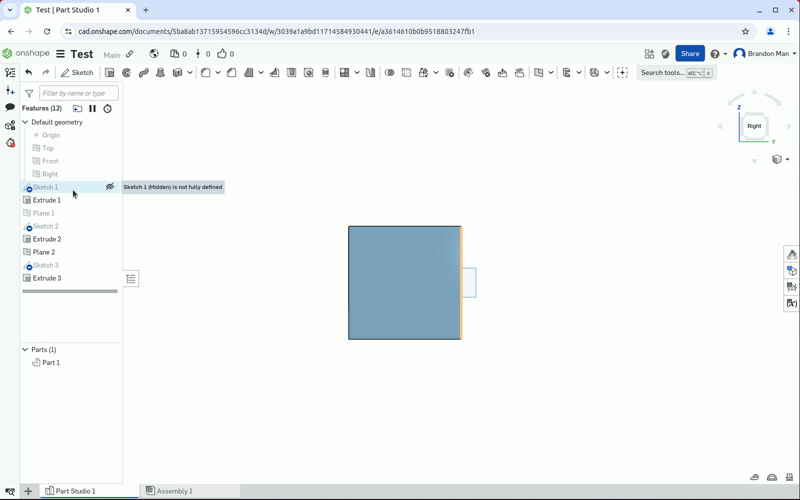
click(73, 189)
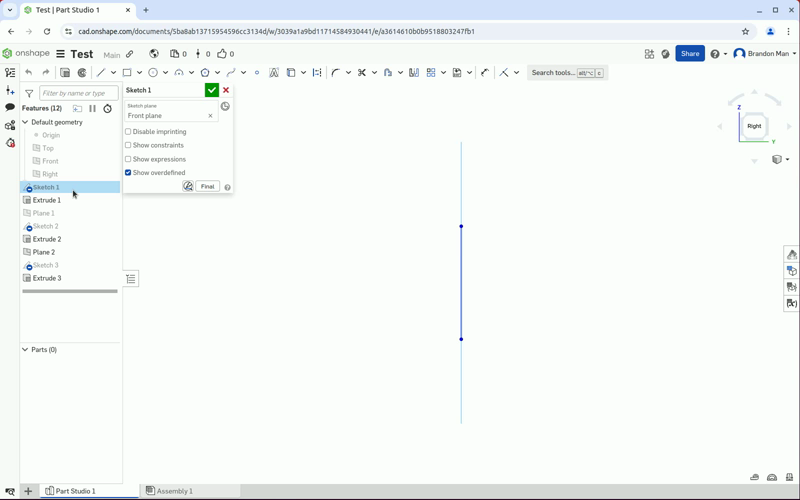
mouse_move(229, 92)
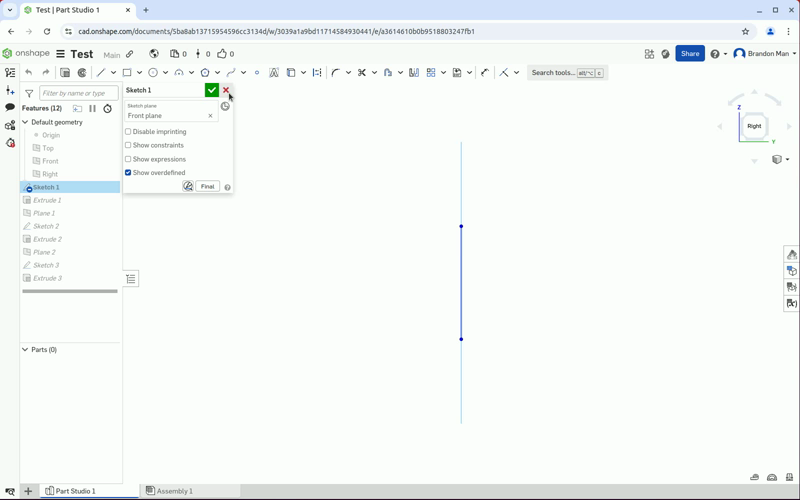
click(229, 92)
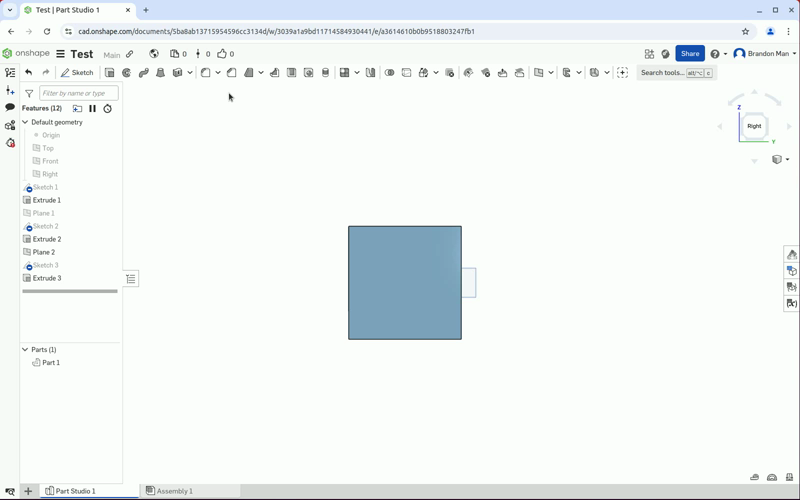
mouse_move(541, 75)
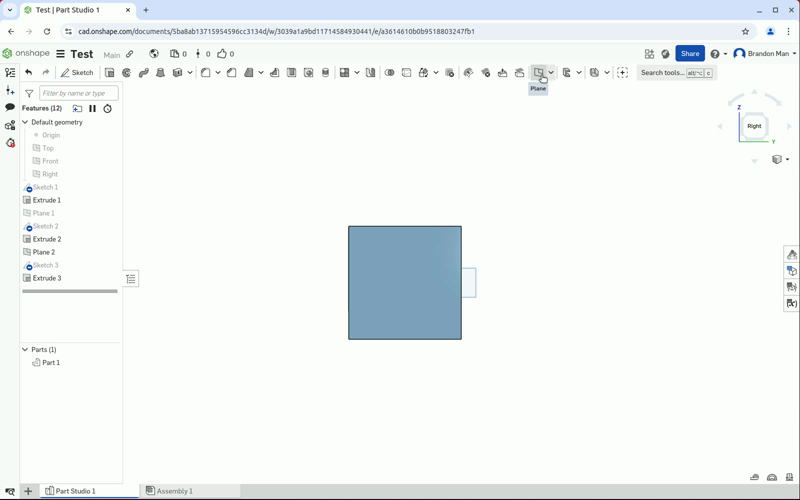
click(541, 75)
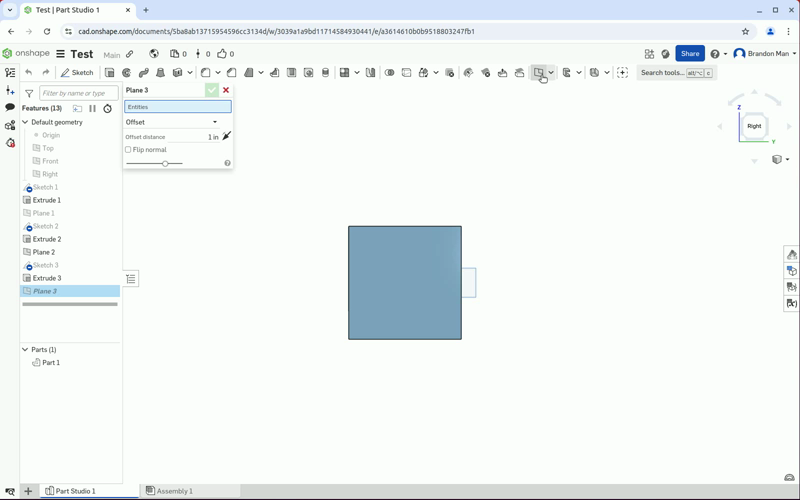
mouse_move(73, 176)
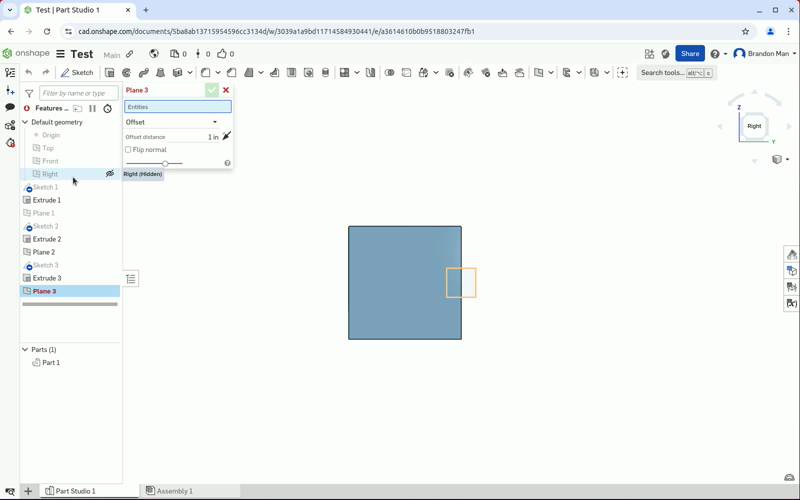
click(73, 176)
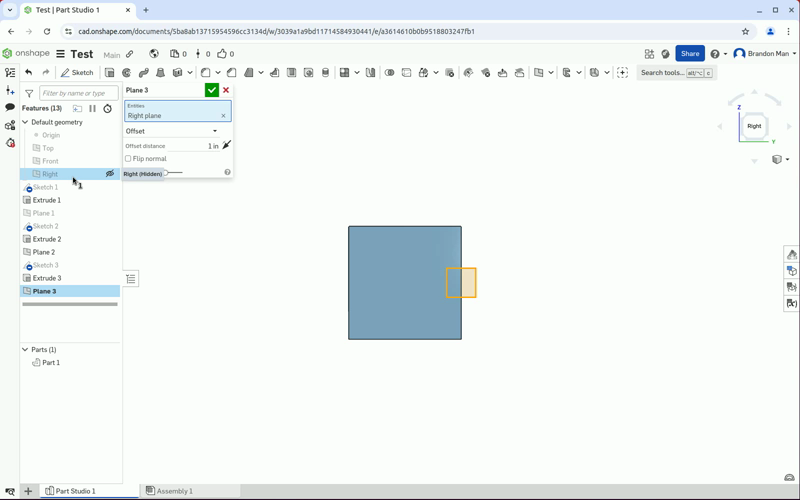
key(tab, 2)
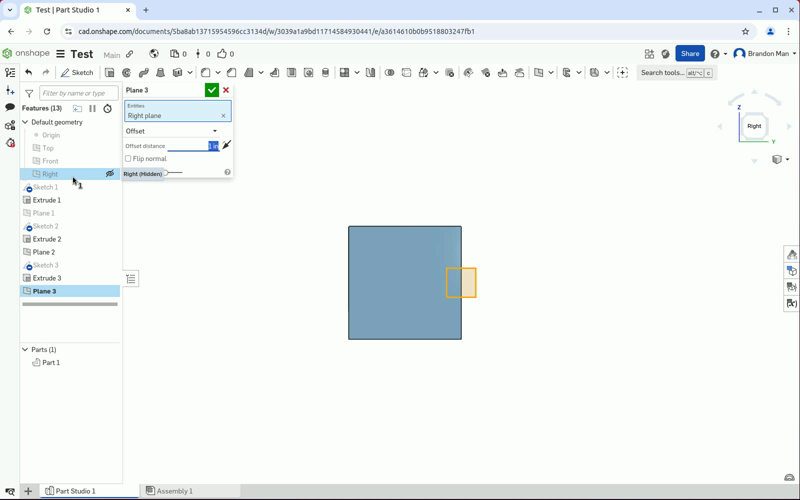
text(11.554)
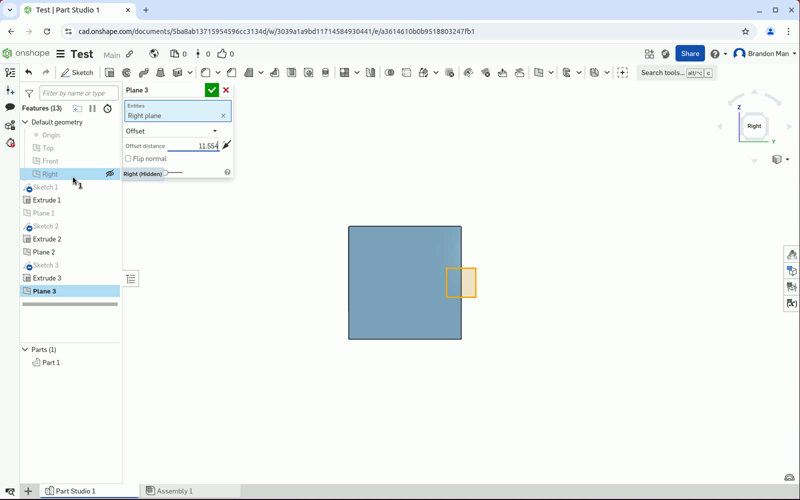
key(enter, 2)
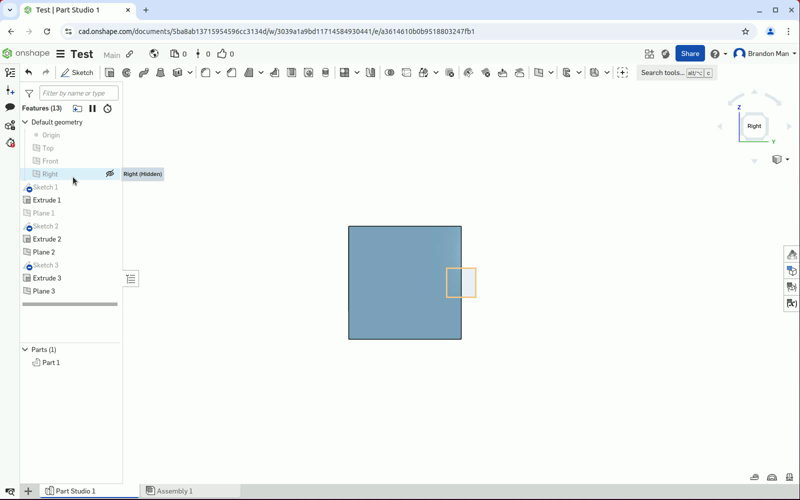
key(shift+s)
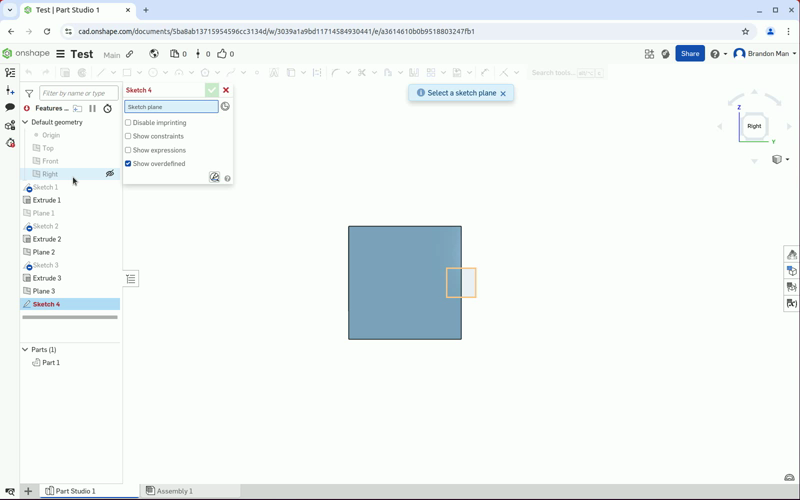
mouse_move(73, 293)
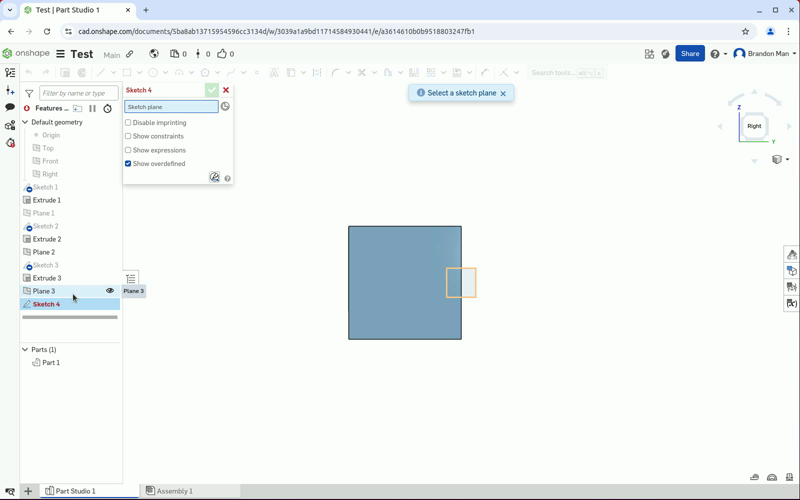
click(73, 293)
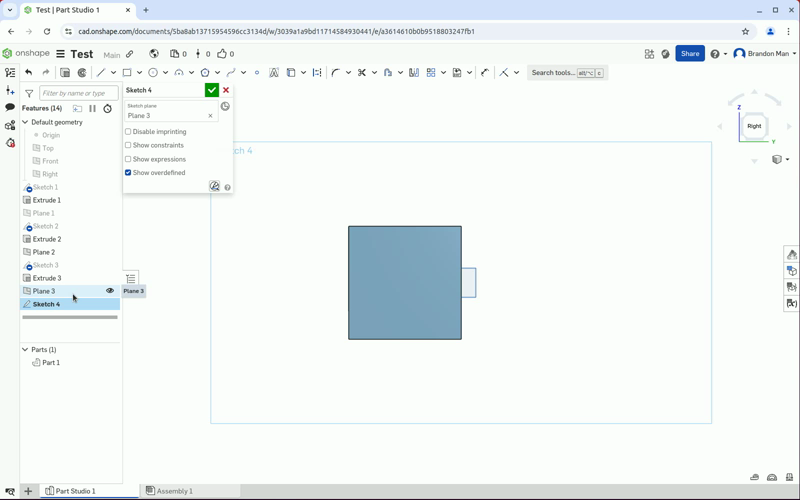
mouse_move(73, 352)
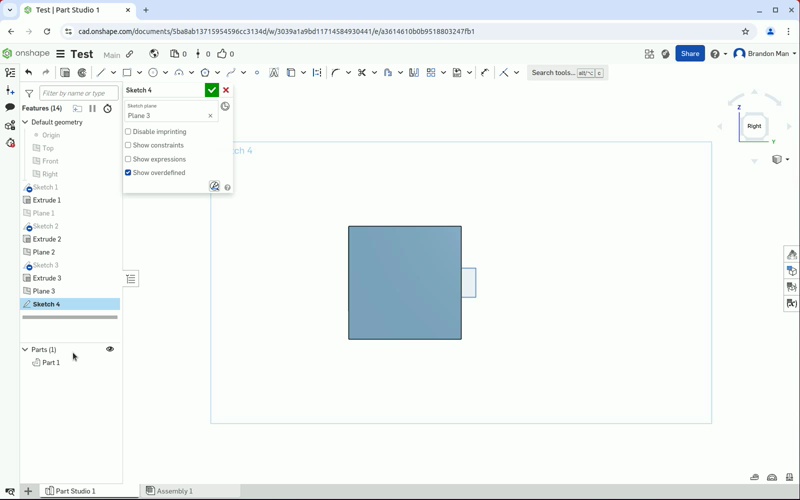
key(y)
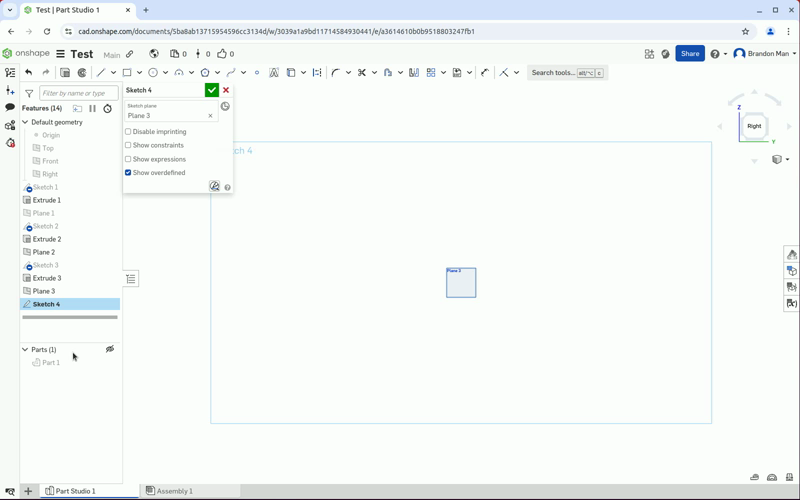
key(l)
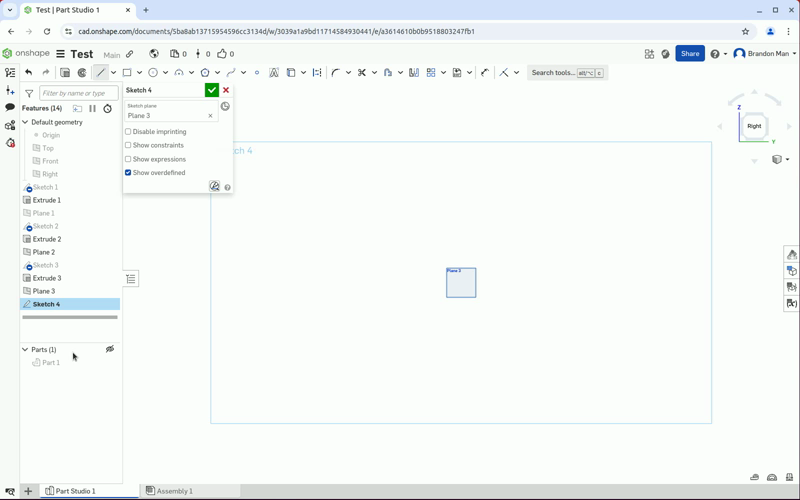
key_down(shift)
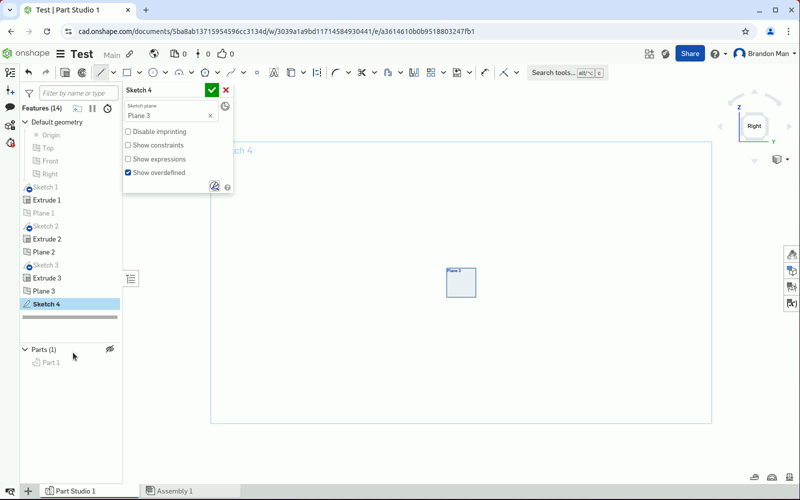
mouse_move(348, 226)
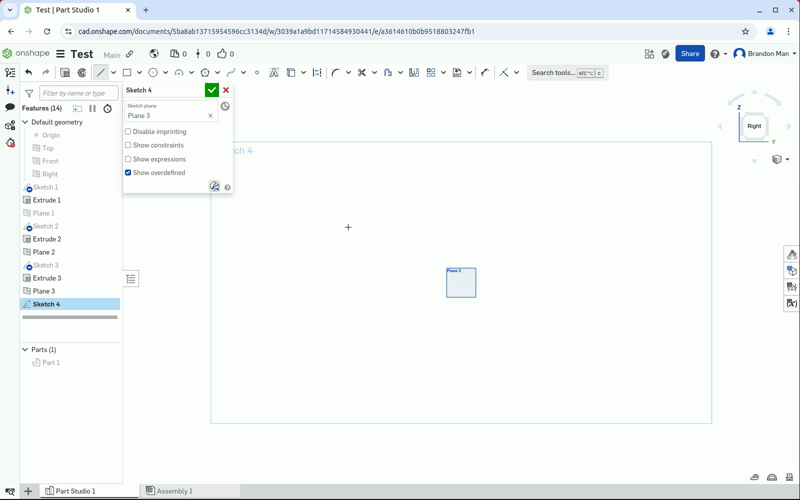
click(348, 226)
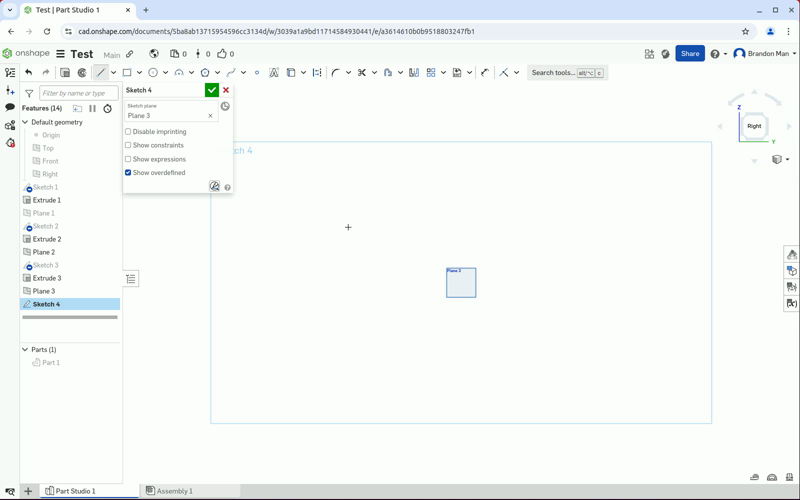
key_up(shift)
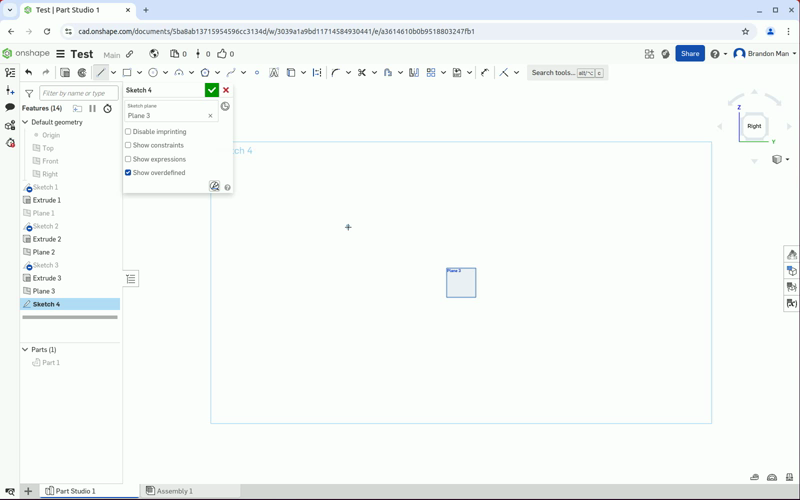
key_down(shift)
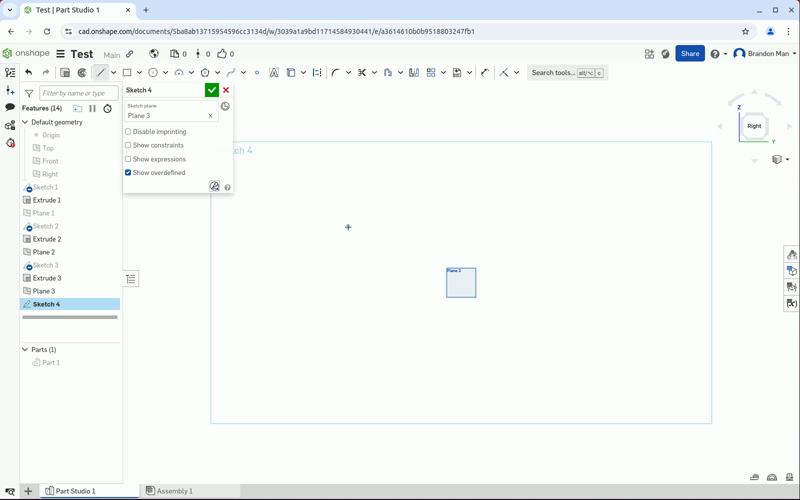
mouse_move(404, 311)
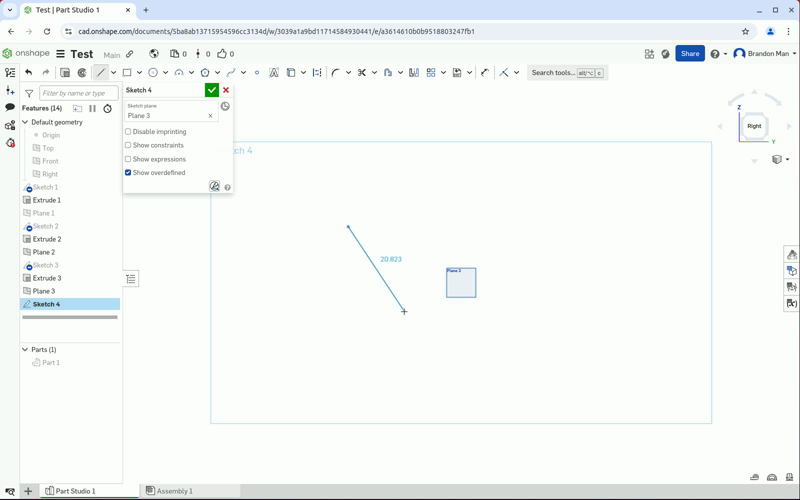
click(404, 311)
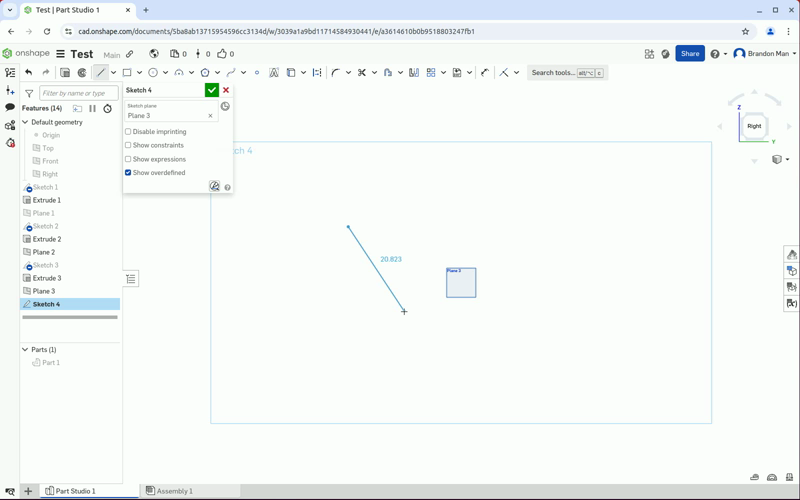
key_up(shift)
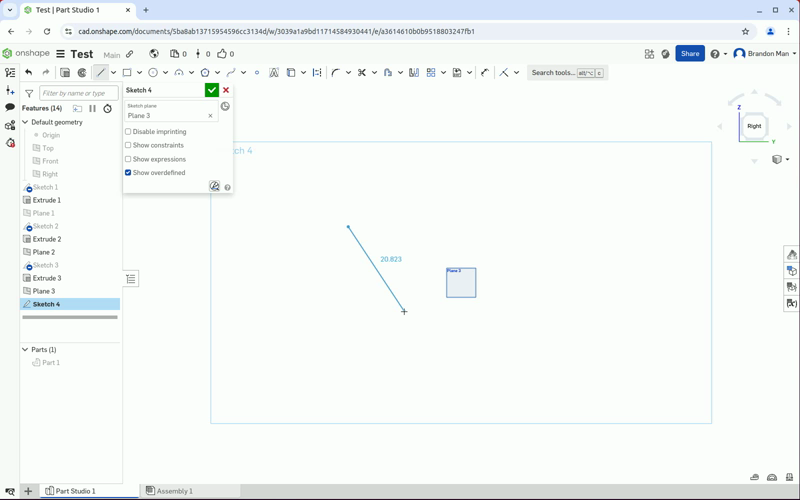
key_down(shift)
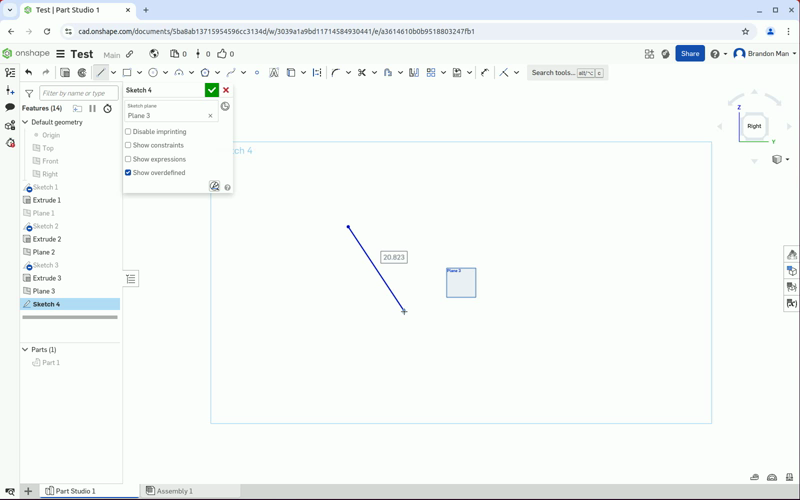
mouse_move(404, 226)
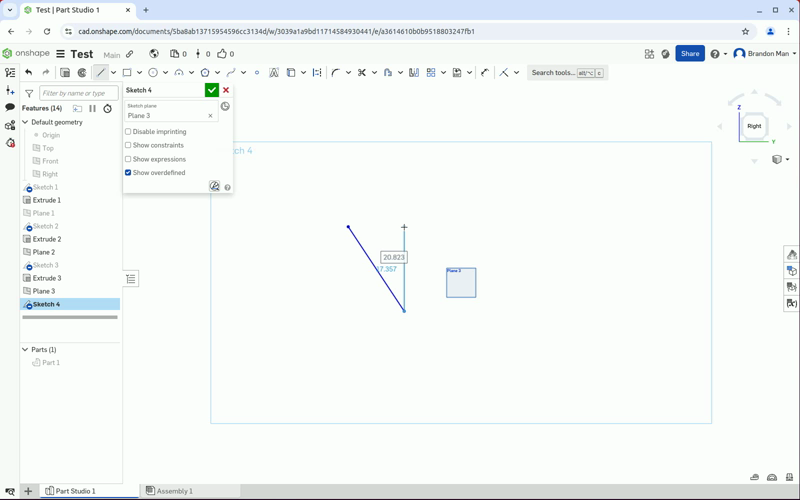
click(404, 226)
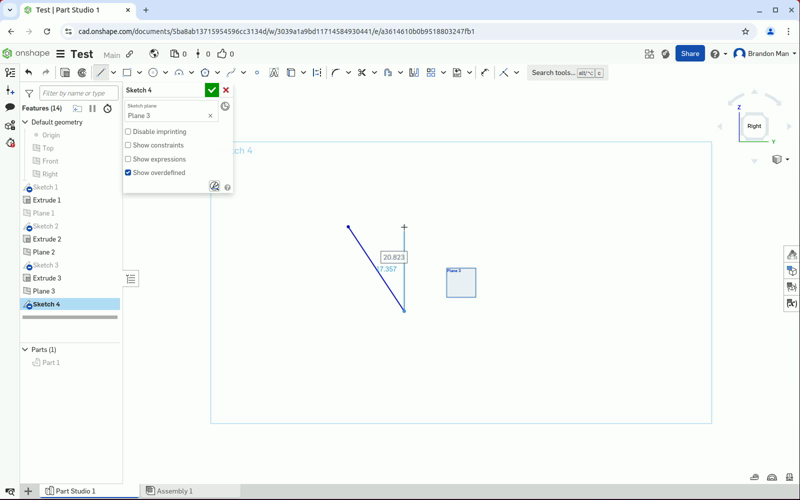
key_up(shift)
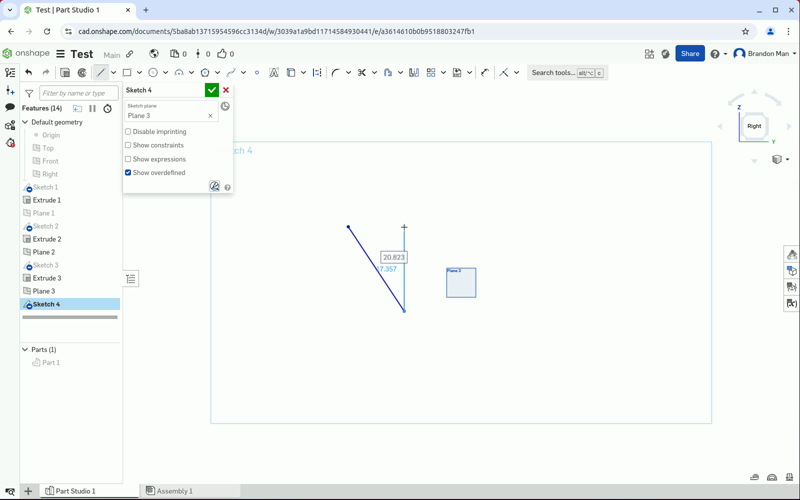
mouse_move(434, 226)
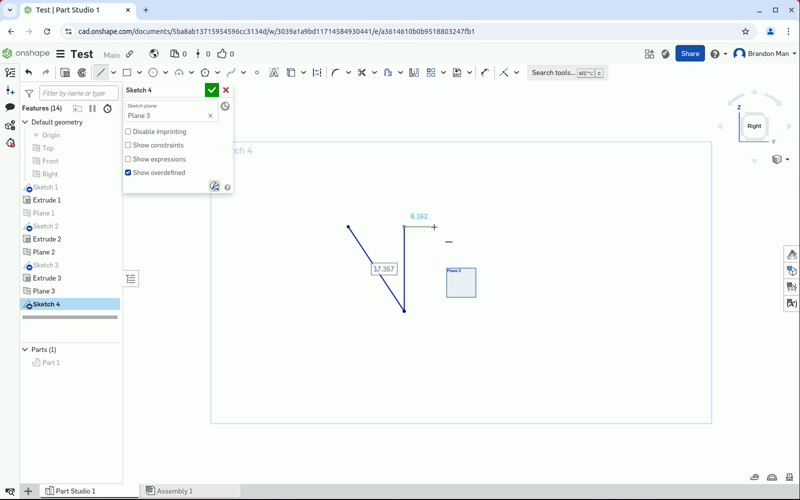
key_down(shift)
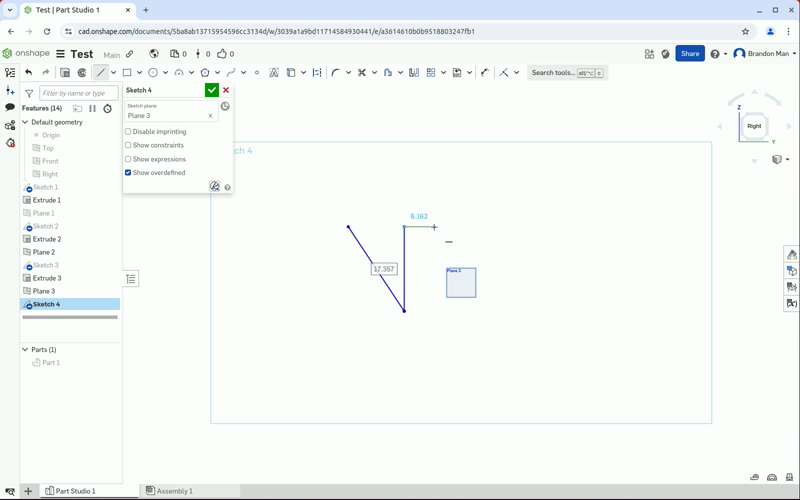
mouse_move(348, 226)
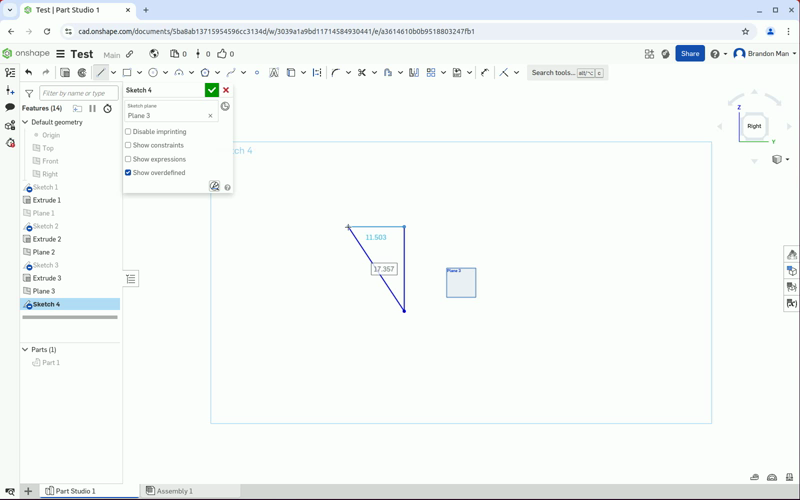
key_up(shift)
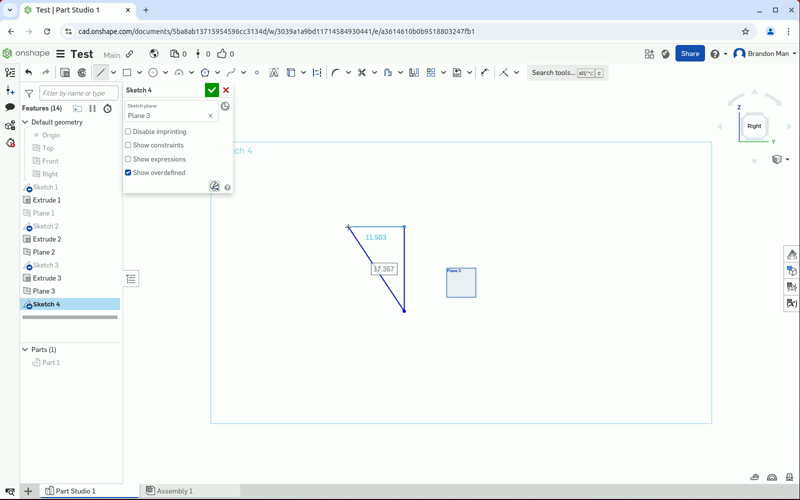
click(348, 226)
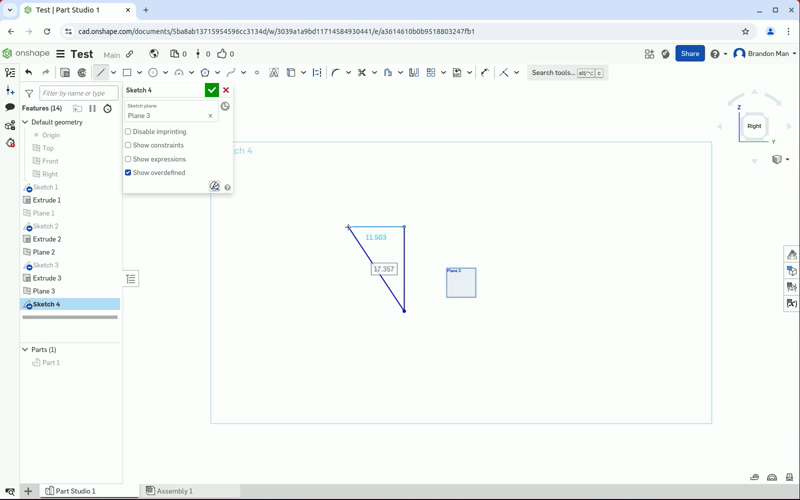
key(esc)
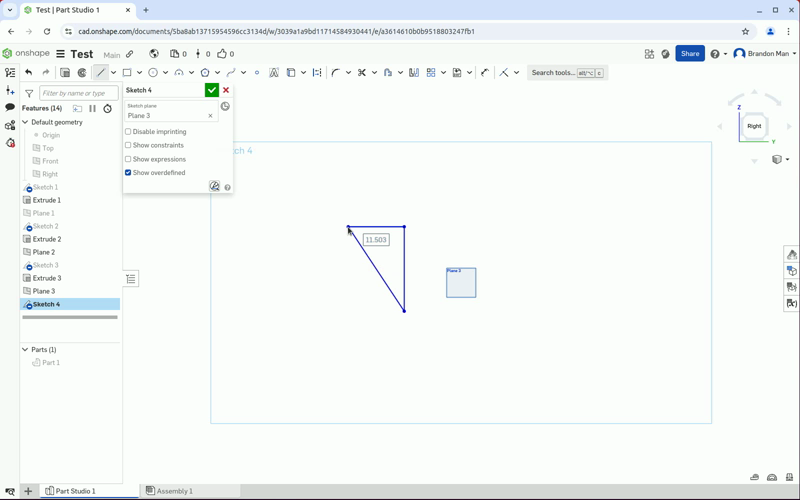
mouse_move(374, 244)
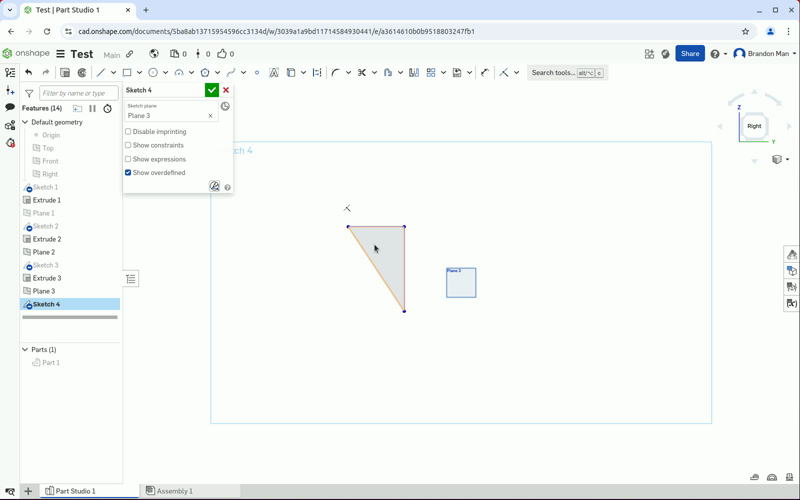
click(374, 244)
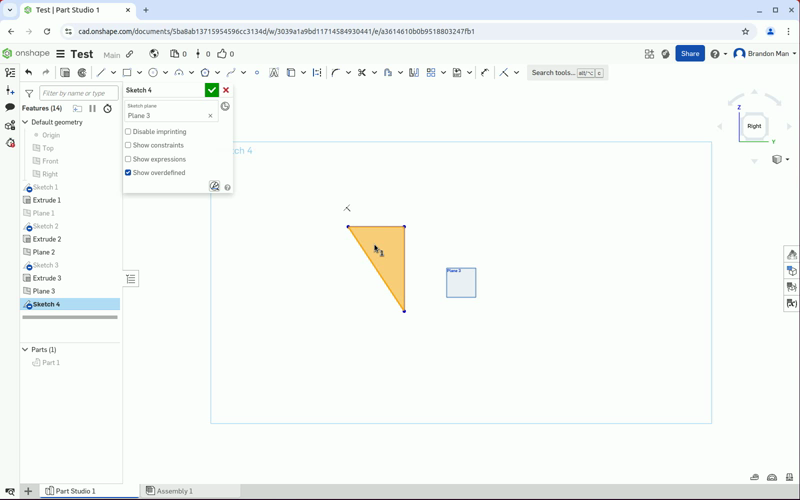
mouse_move(73, 352)
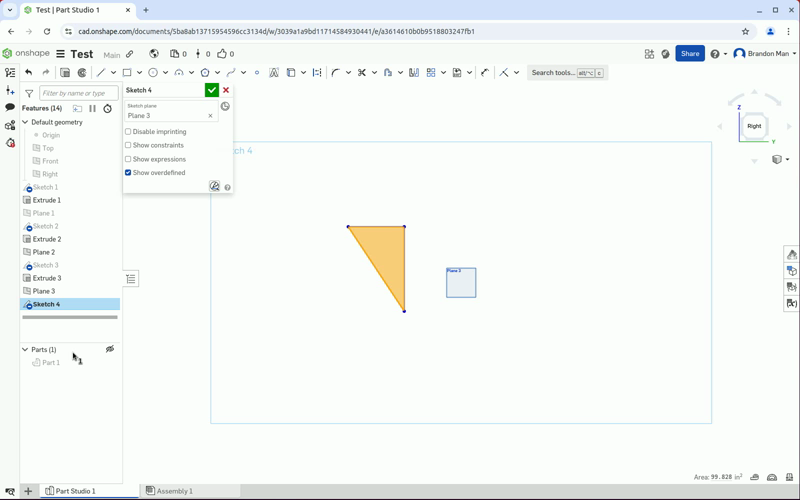
key(shift+y)
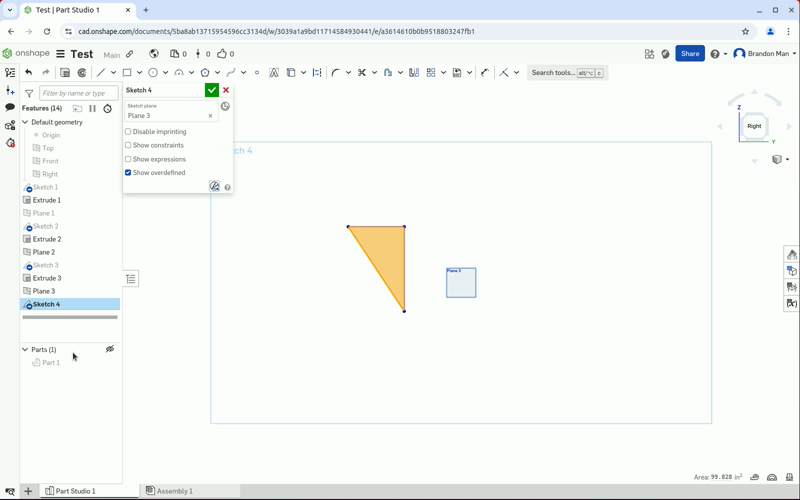
key(shift+e)
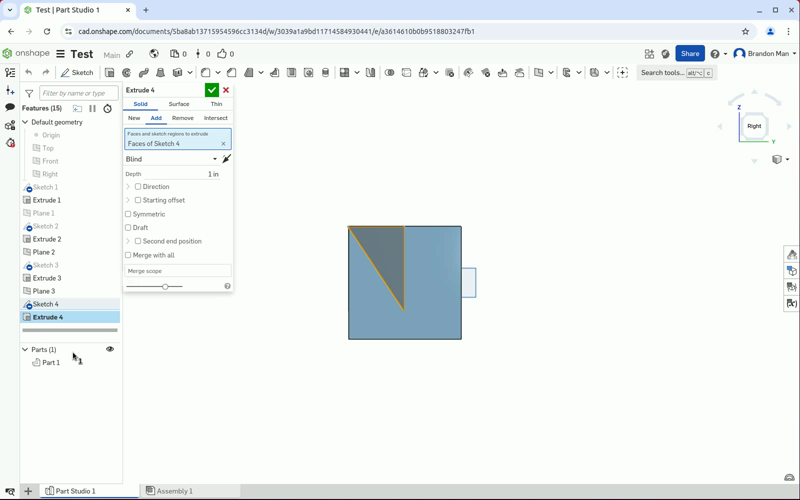
mouse_move(143, 106)
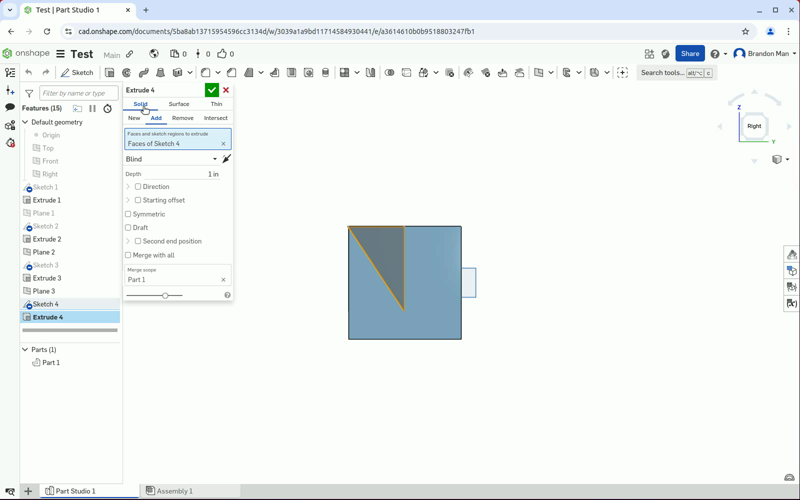
click(143, 106)
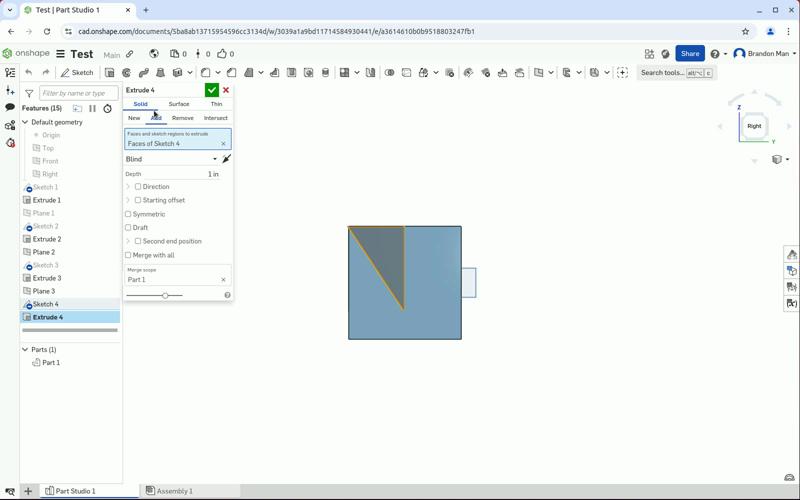
mouse_move(186, 120)
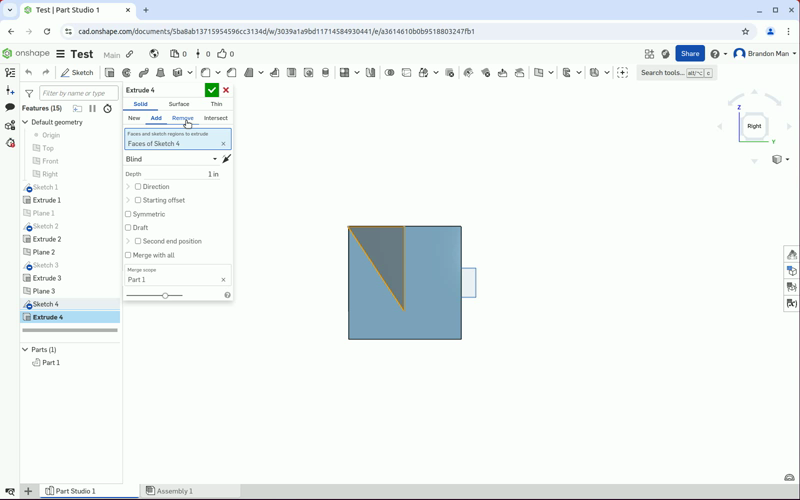
click(186, 120)
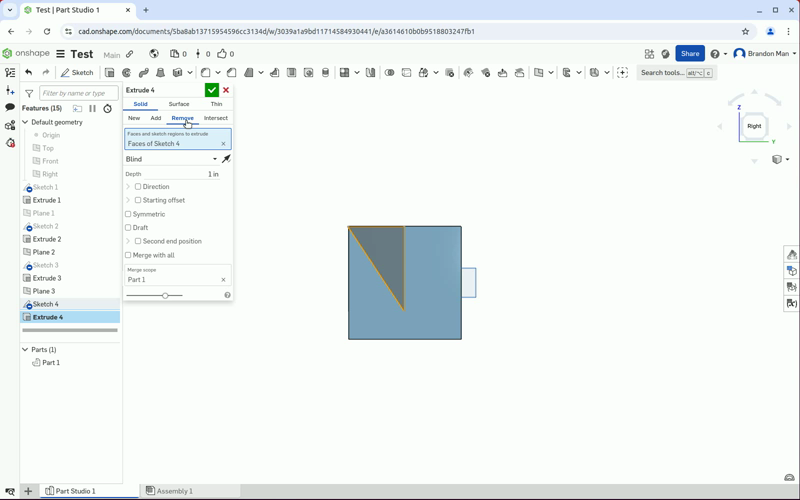
key(tab, 4)
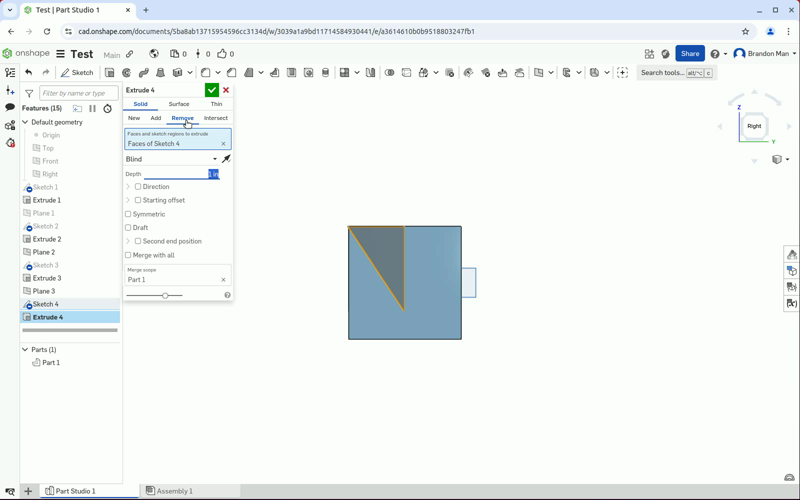
text(11.554)
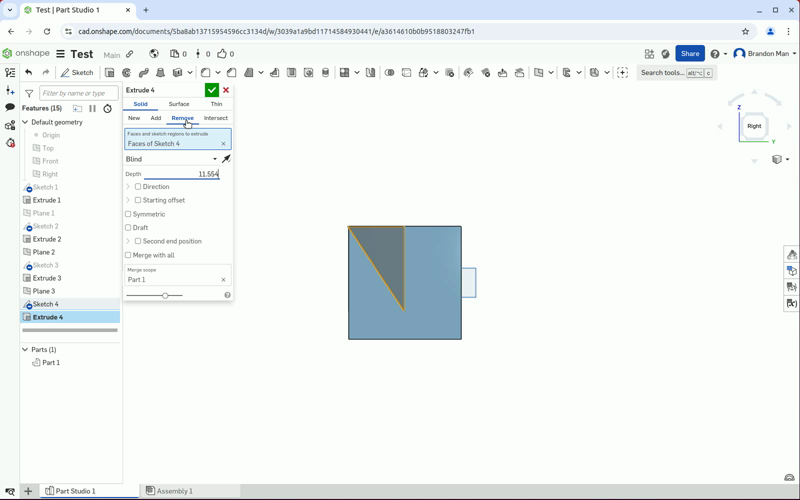
key(tab, 6)
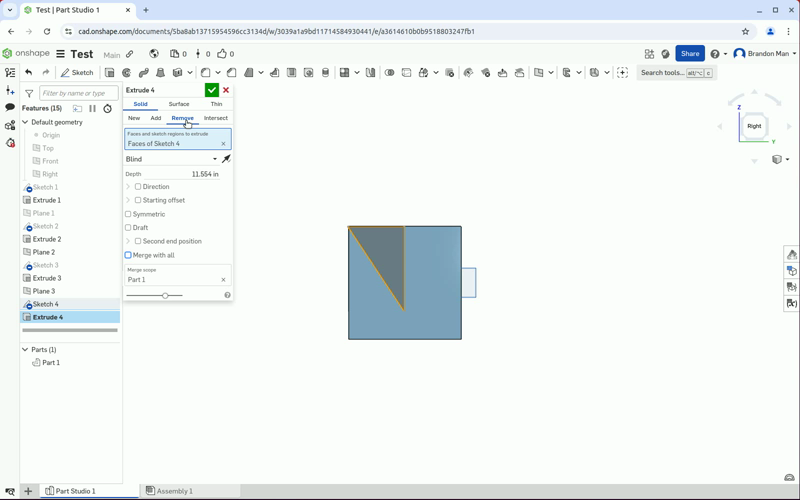
key(space)
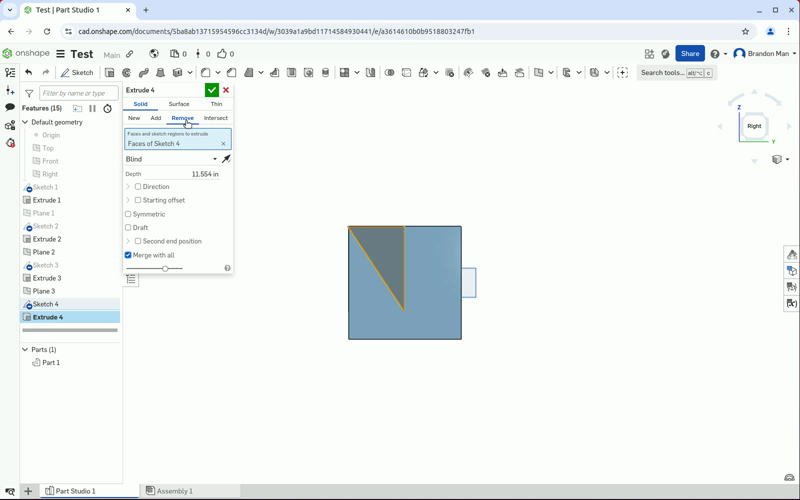
key(enter)
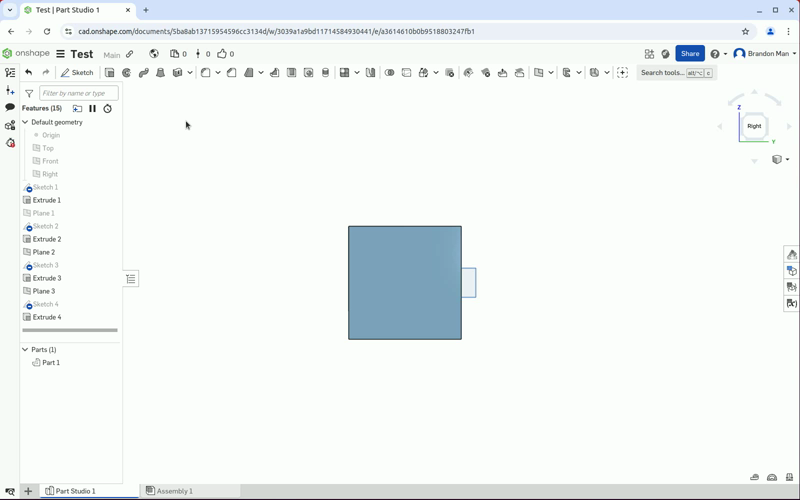
key(shift+h)
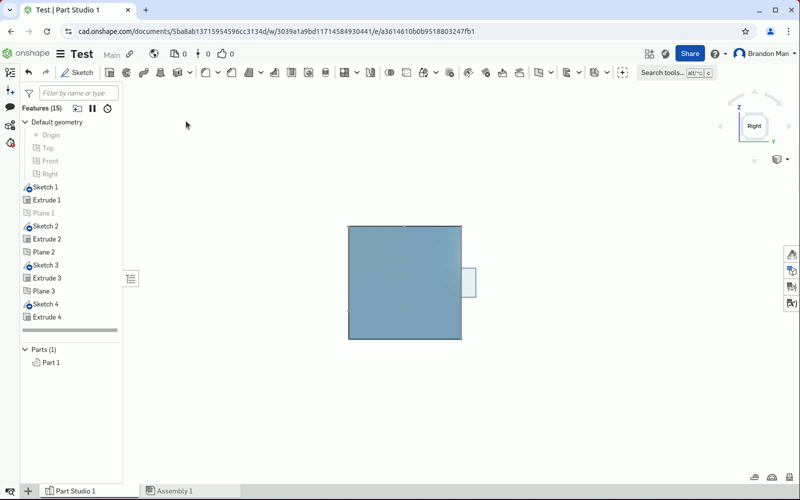
key(shift+h)
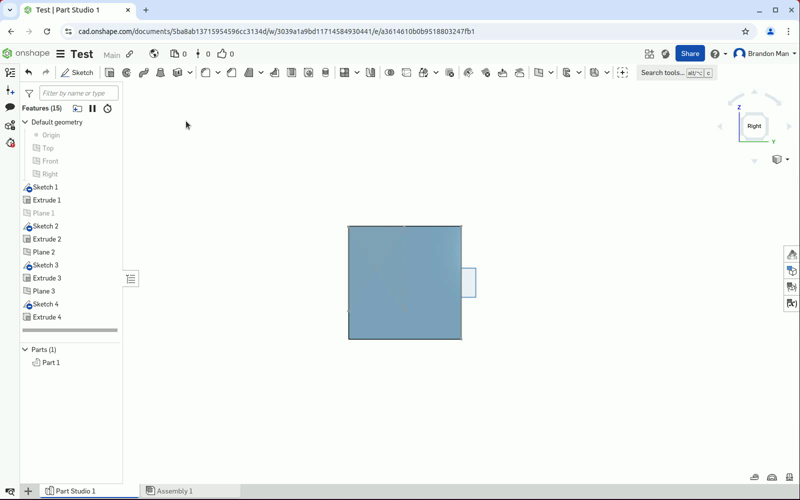
key(shift+7)
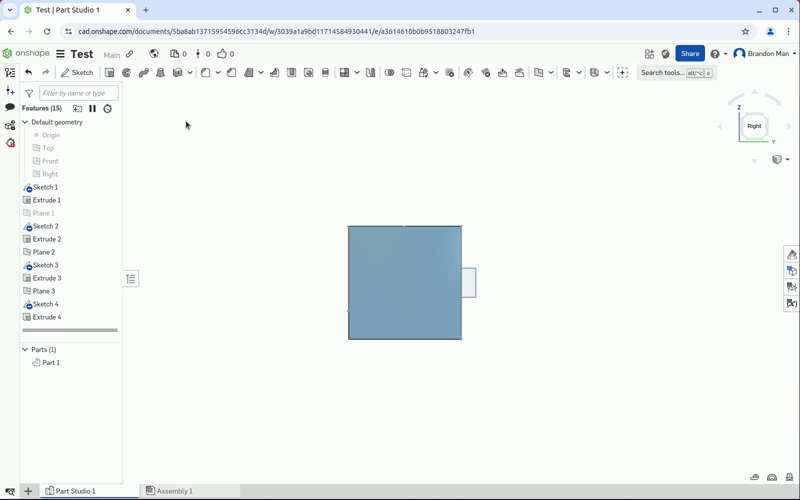
key(right, 2)
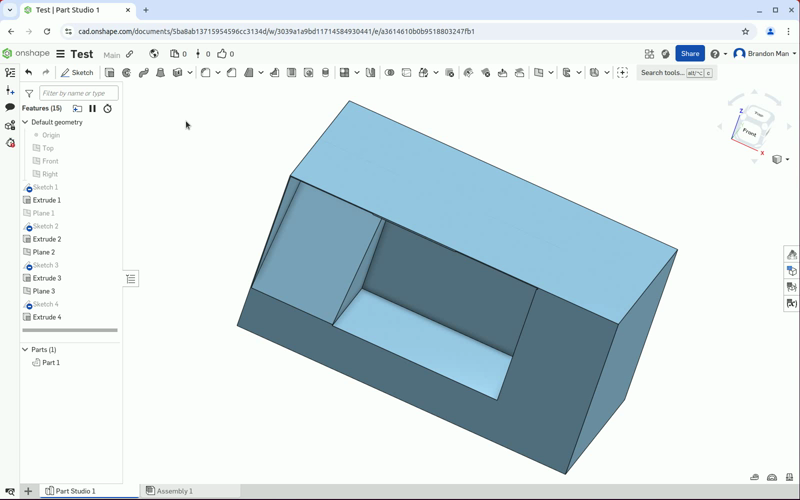
key(down, 2)
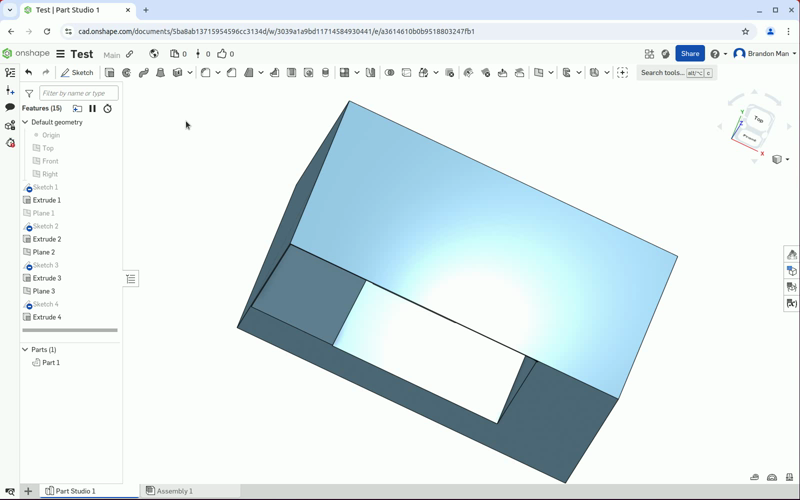
key(up, 2)
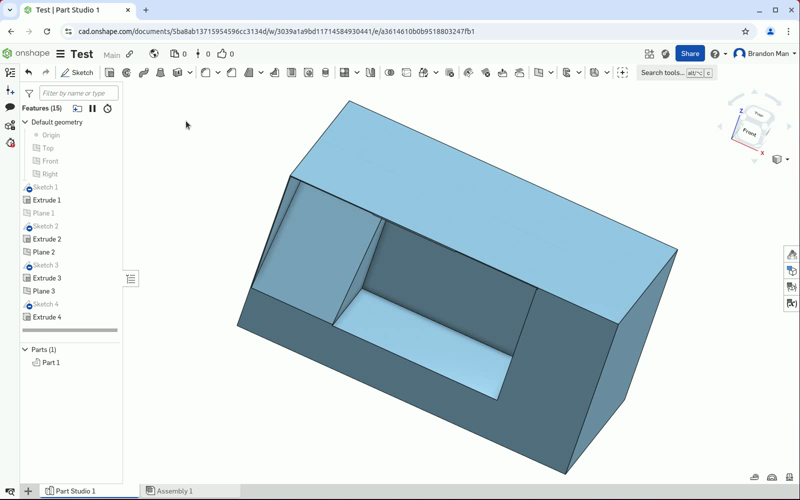
key(left, 2)
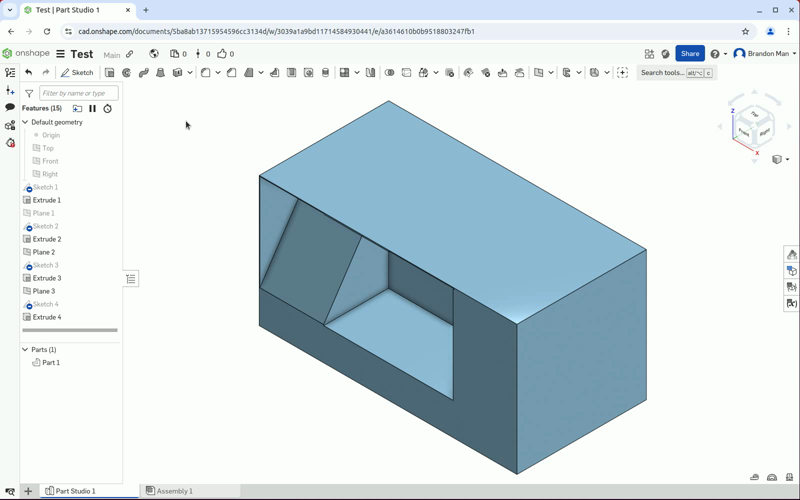
mouse_move(73, 189)
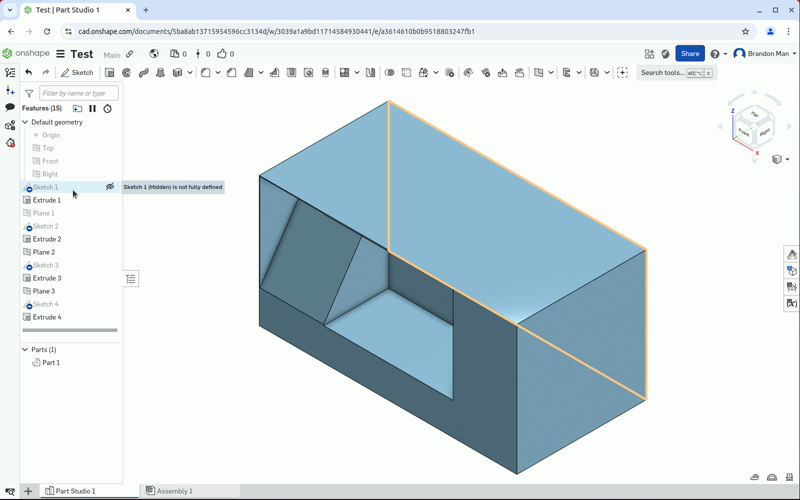
click(73, 189)